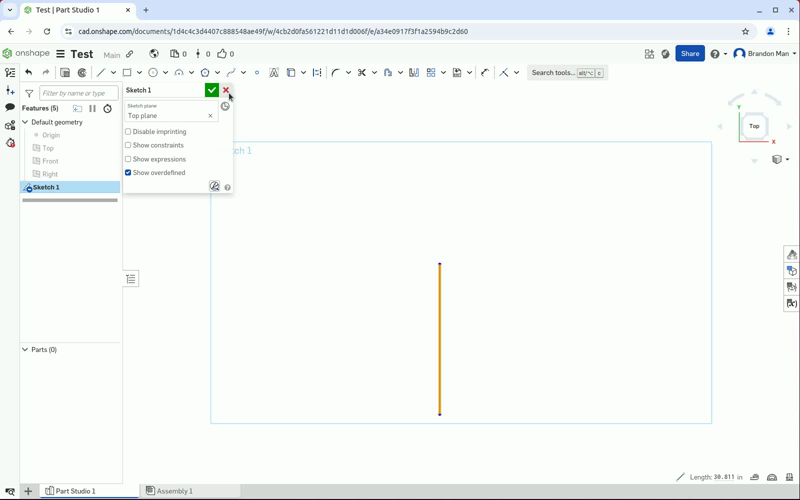
key(shift+h)
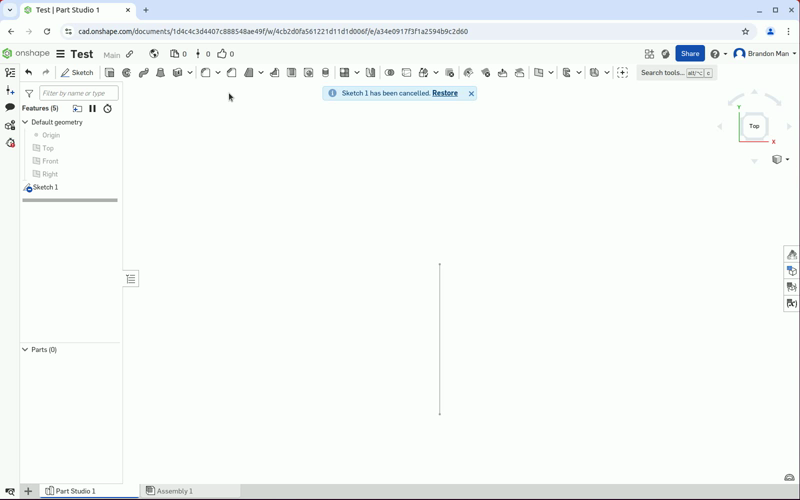
key(shift+s)
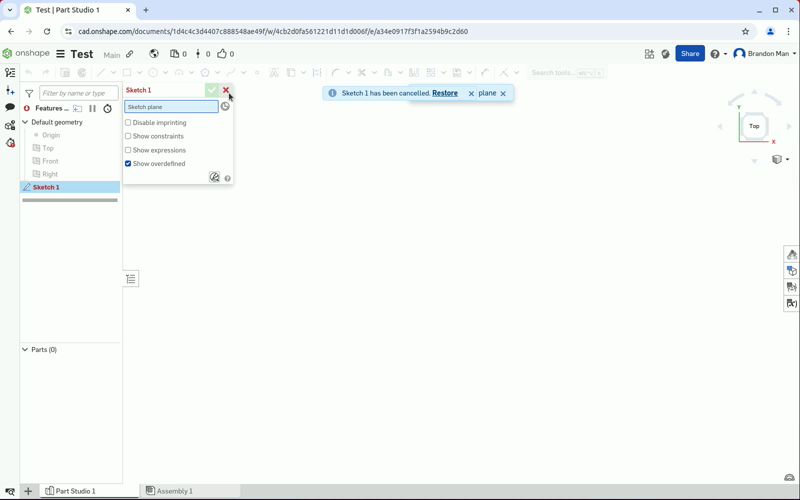
mouse_move(73, 150)
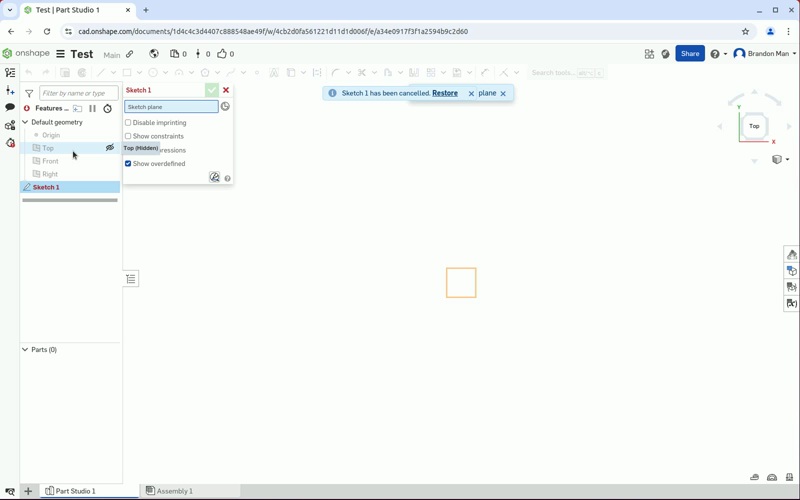
click(73, 150)
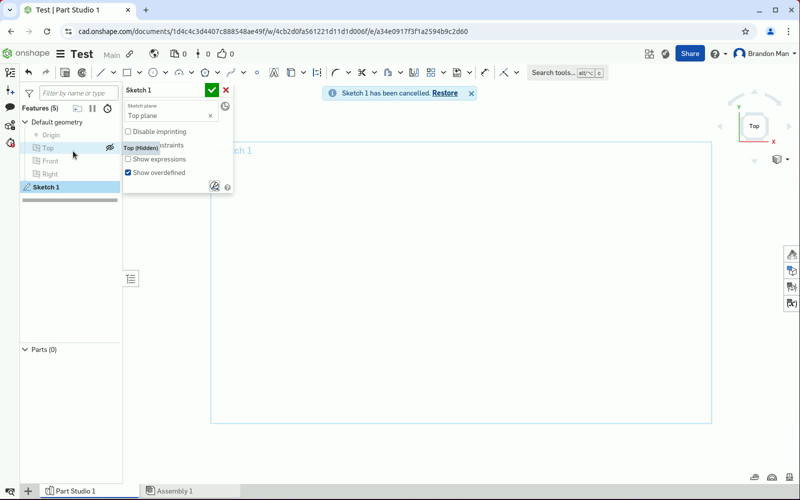
mouse_move(73, 352)
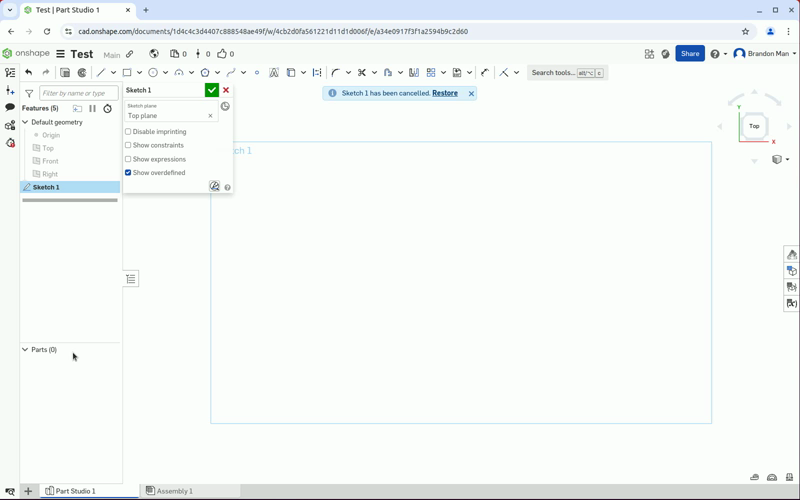
key(y)
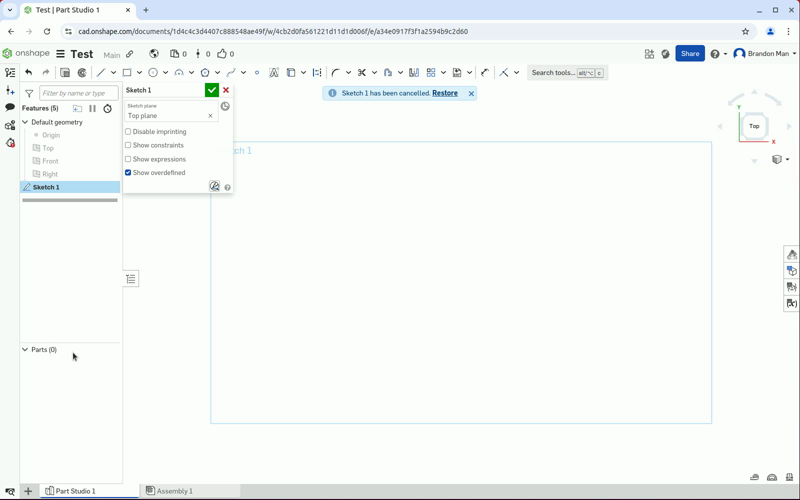
key(l)
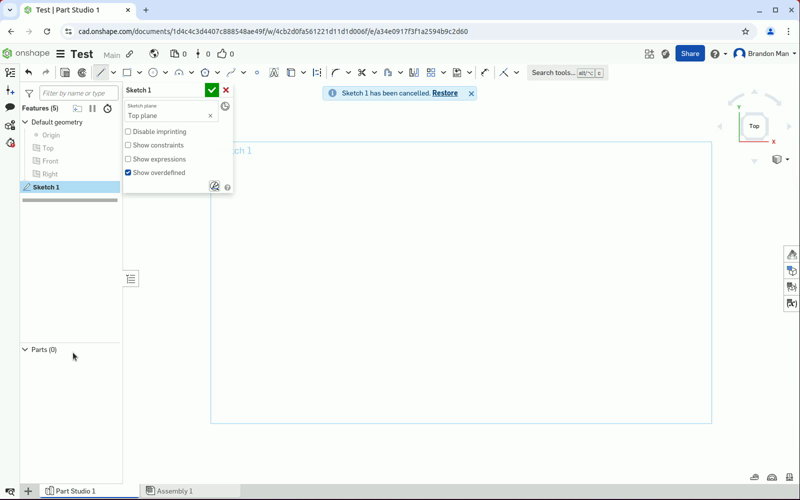
key_down(shift)
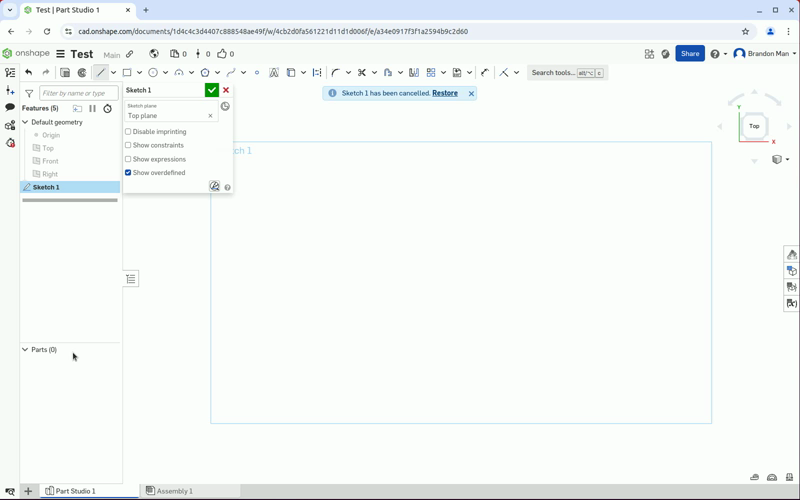
mouse_move(348, 282)
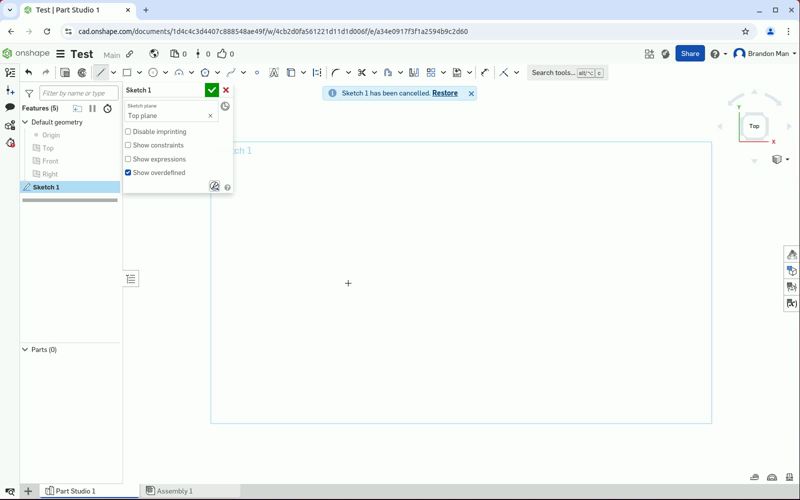
click(348, 282)
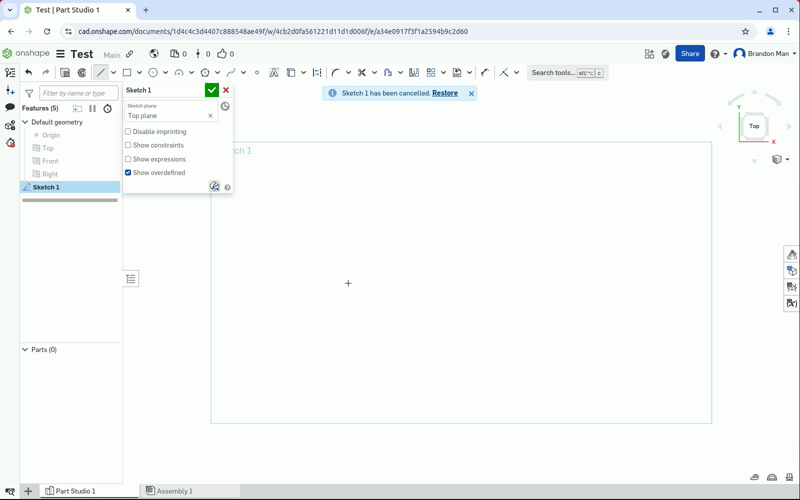
key_up(shift)
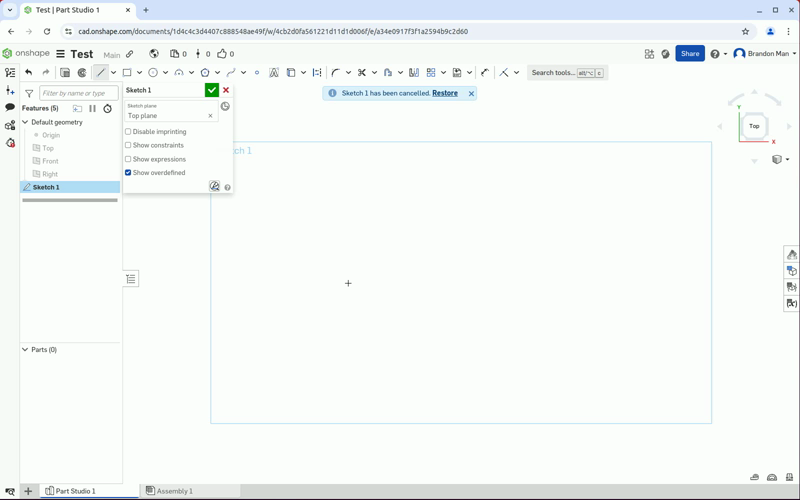
key_down(shift)
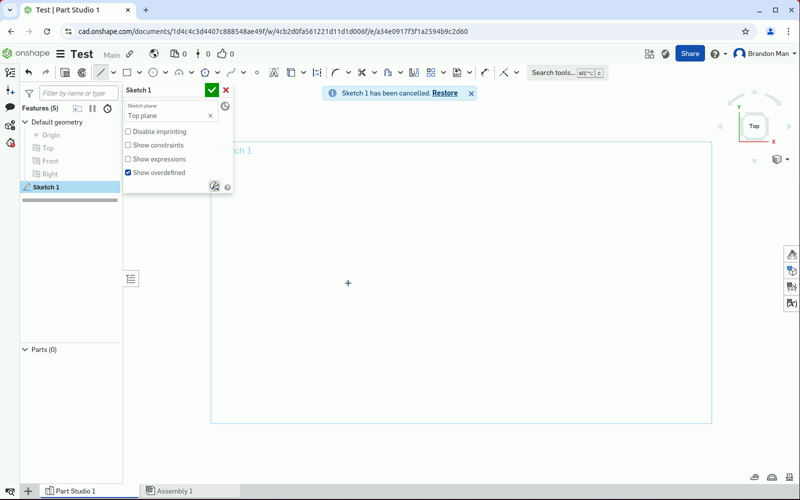
mouse_move(460, 282)
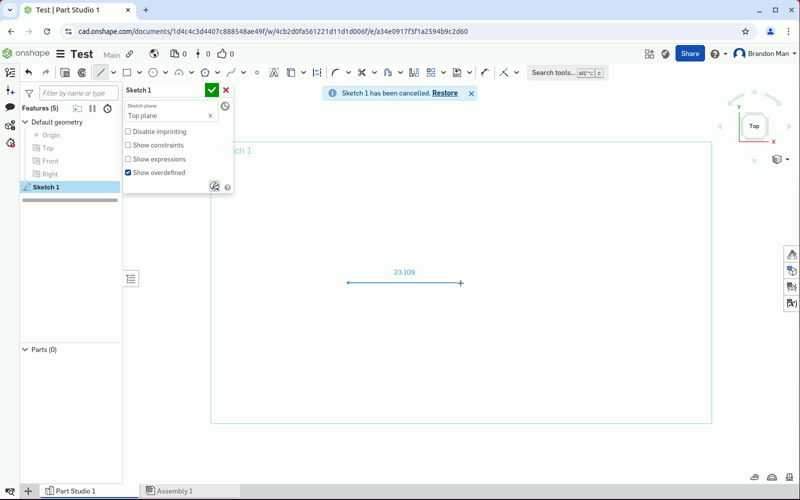
click(460, 282)
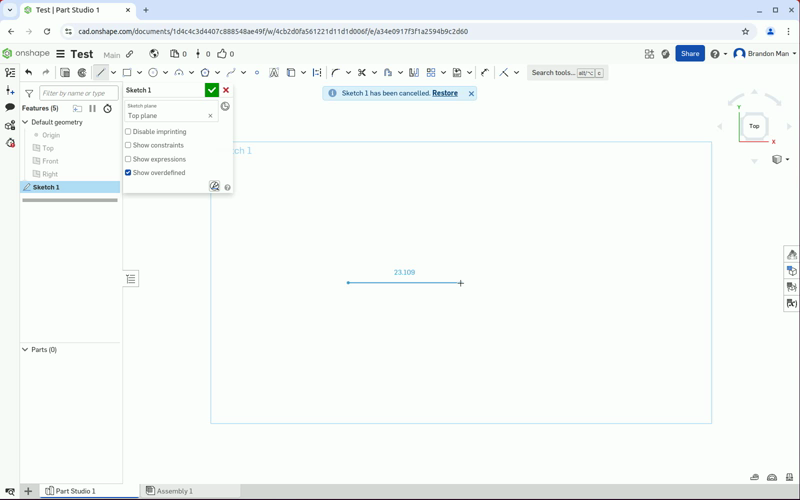
key_up(shift)
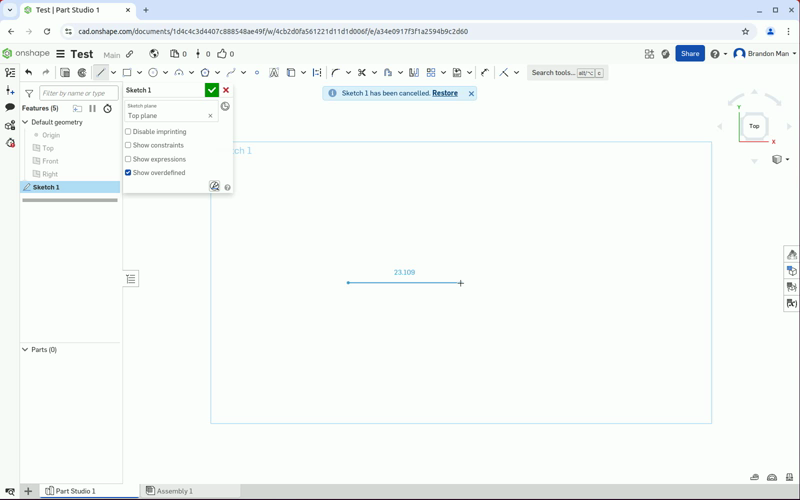
key_down(shift)
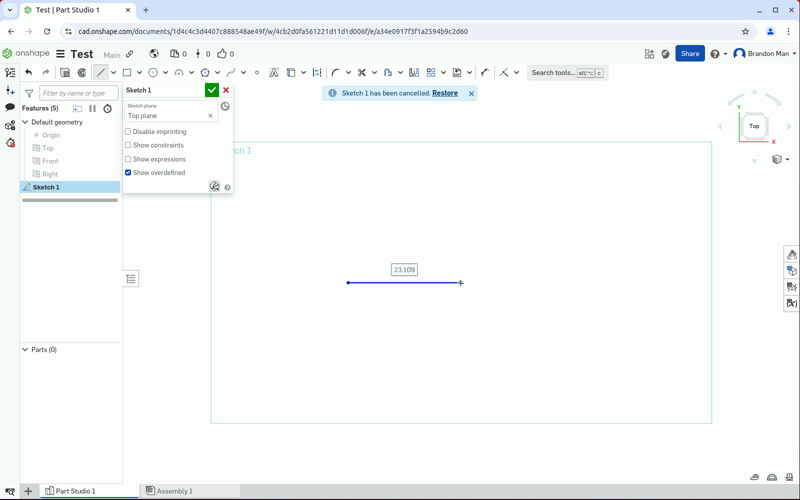
mouse_move(490, 282)
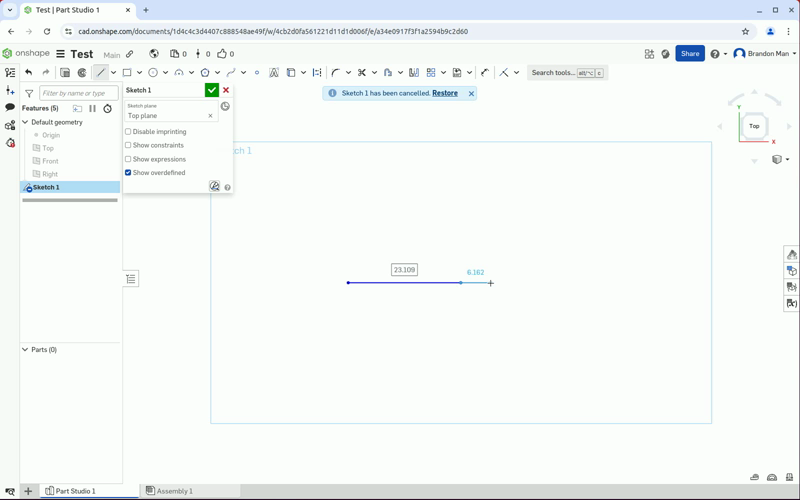
mouse_move(460, 250)
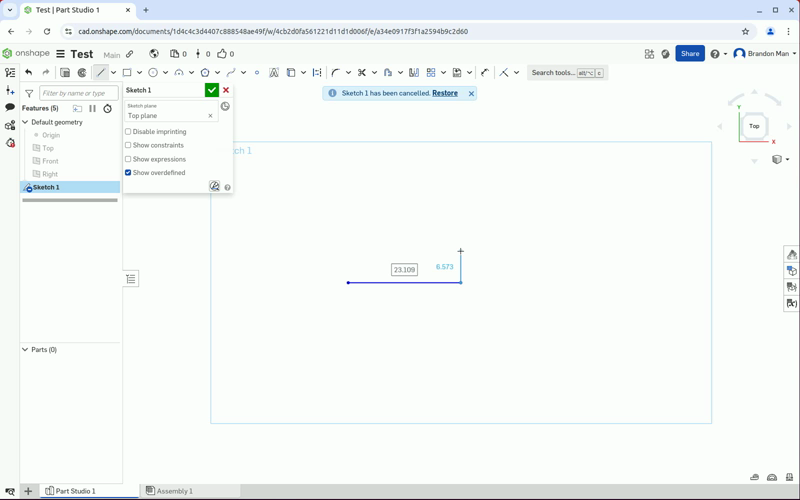
click(460, 250)
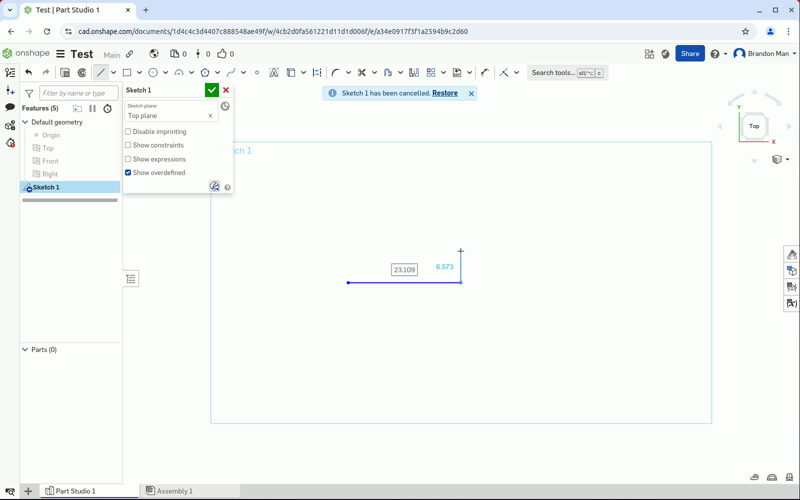
key_up(shift)
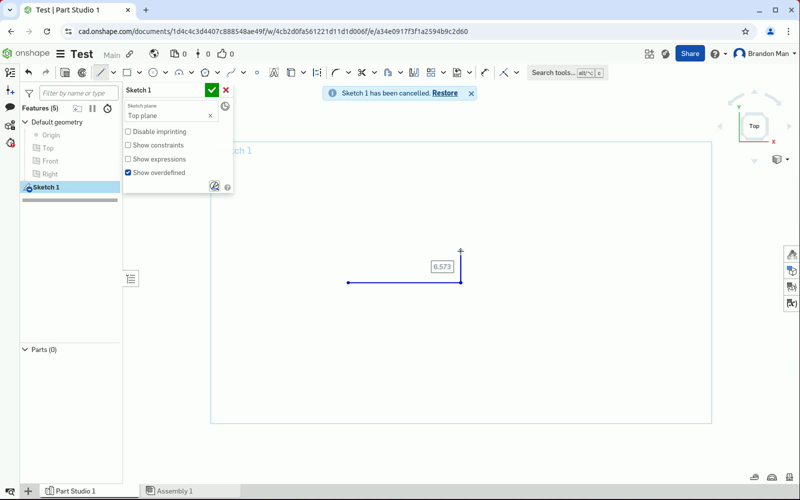
key_down(shift)
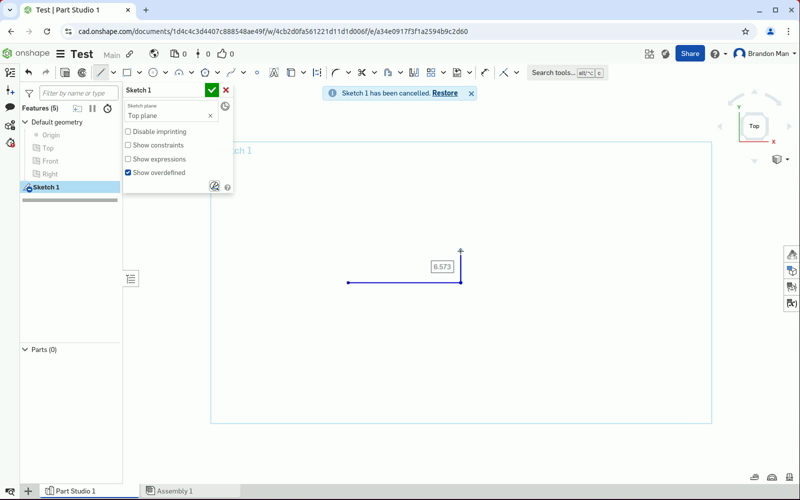
mouse_move(348, 250)
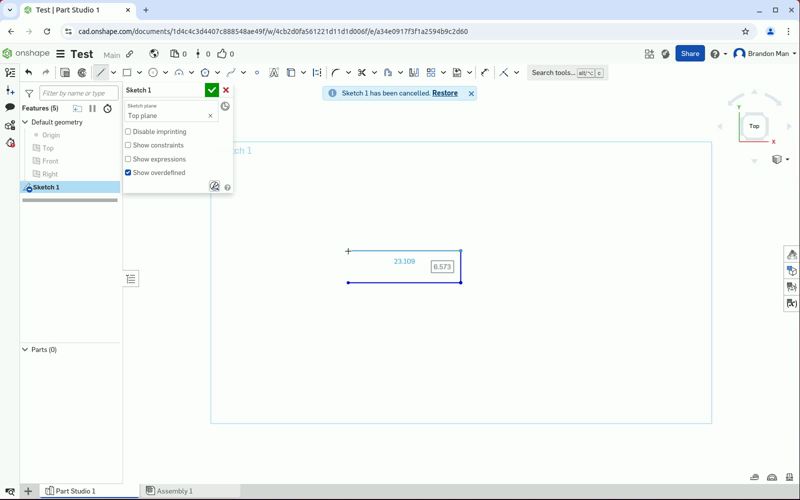
click(348, 250)
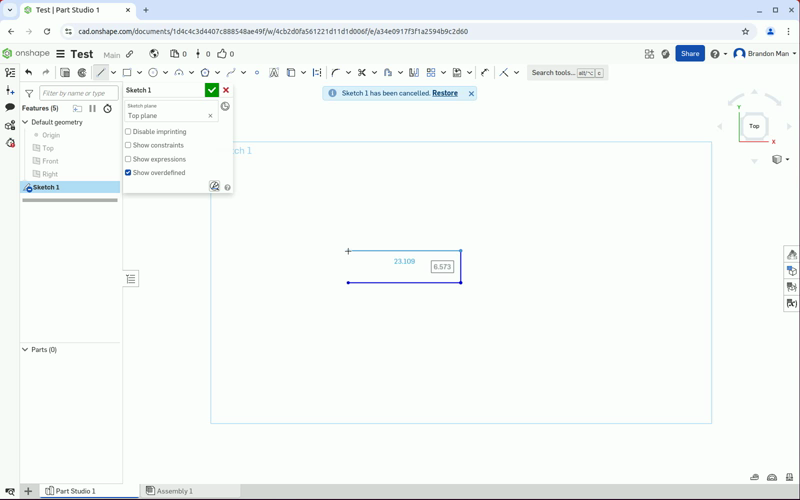
key_up(shift)
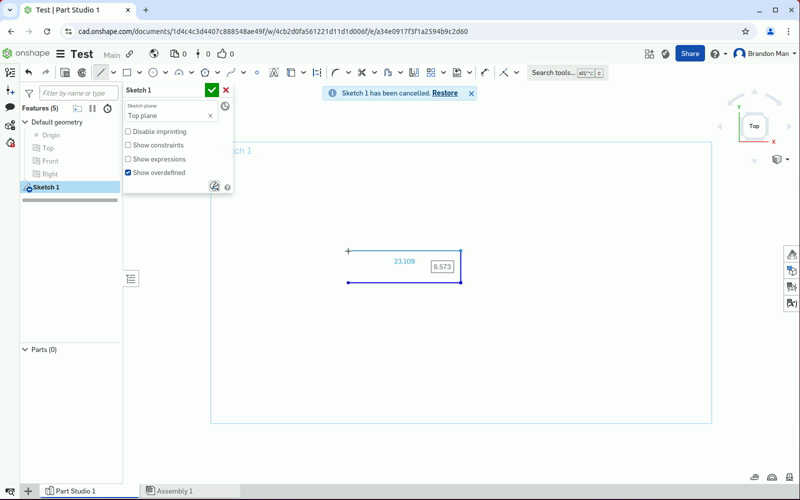
mouse_move(378, 250)
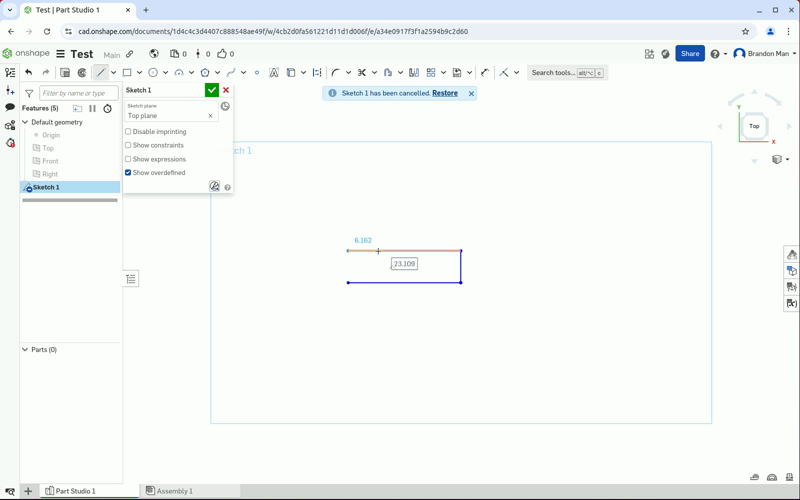
key_down(shift)
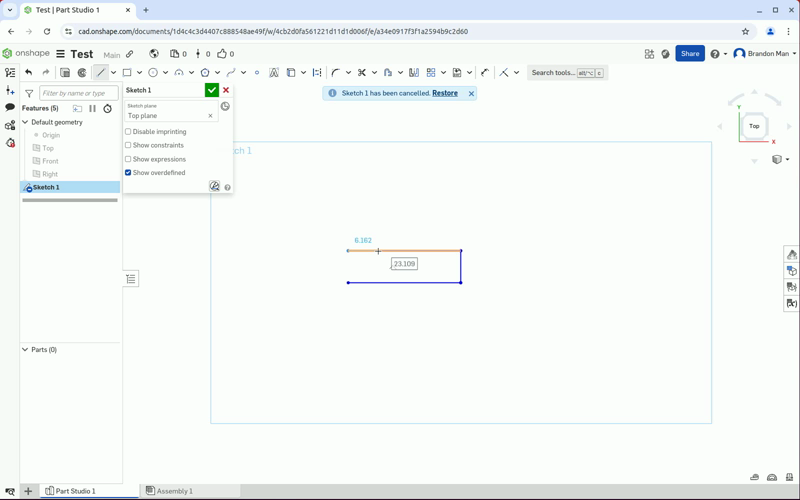
mouse_move(348, 282)
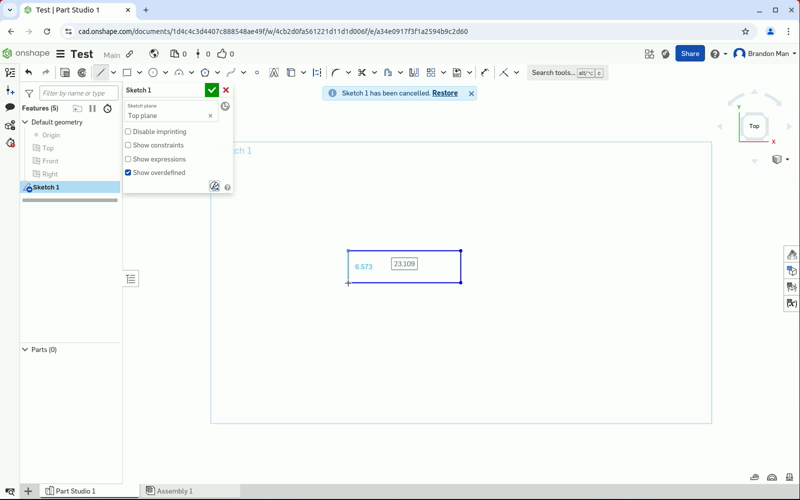
key_up(shift)
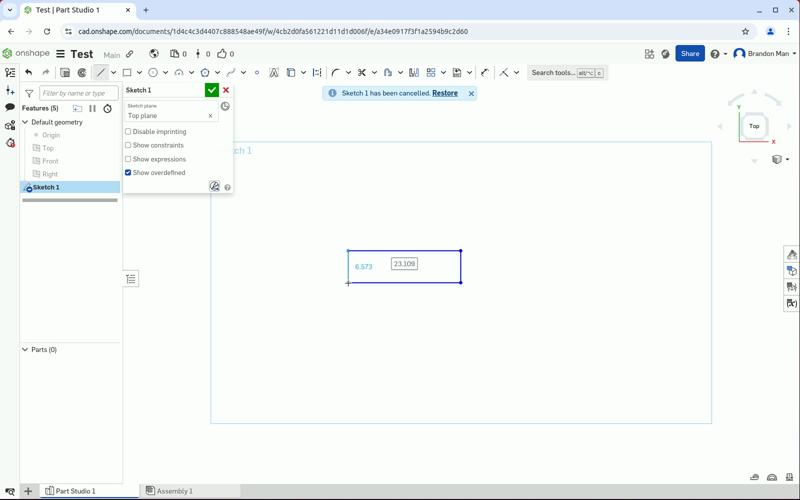
click(348, 282)
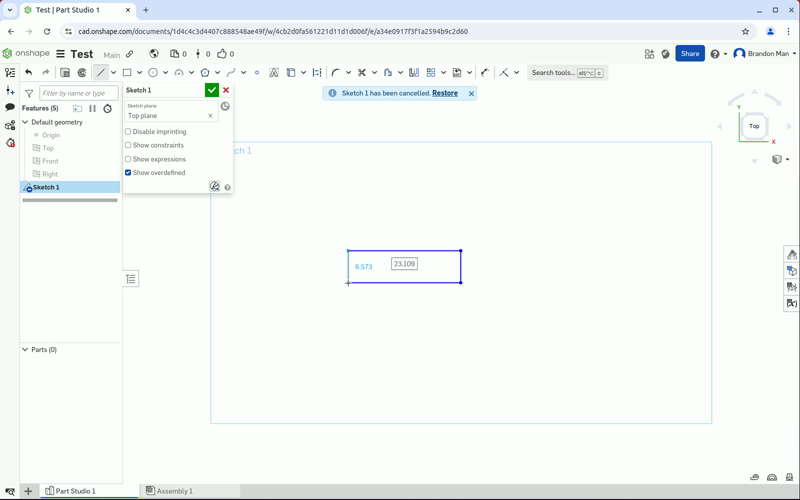
key(esc)
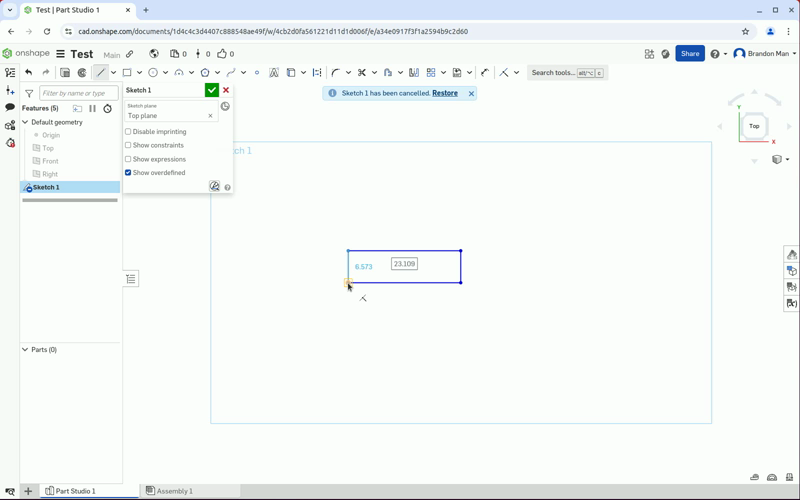
mouse_move(374, 276)
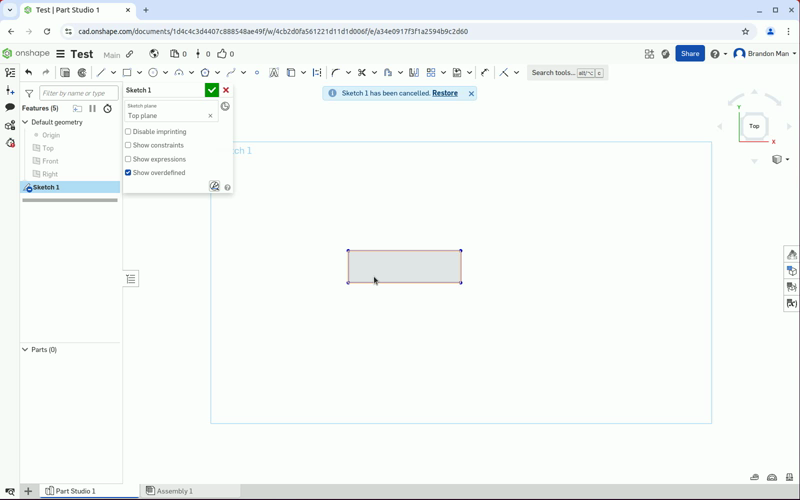
click(374, 276)
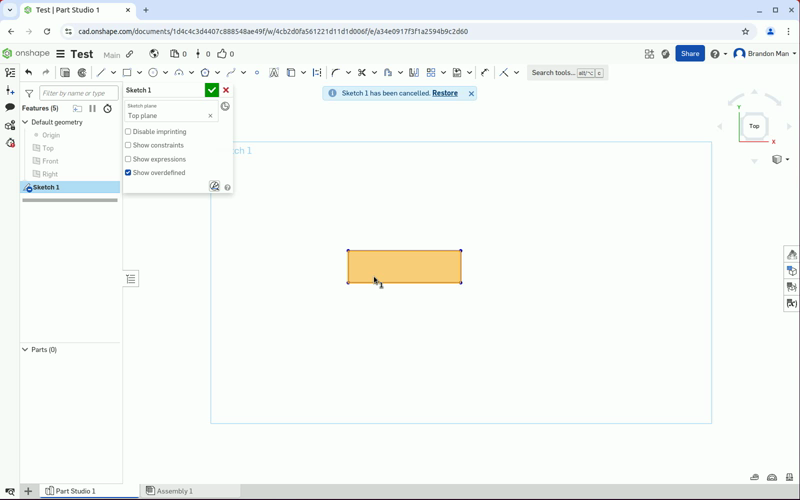
mouse_move(73, 352)
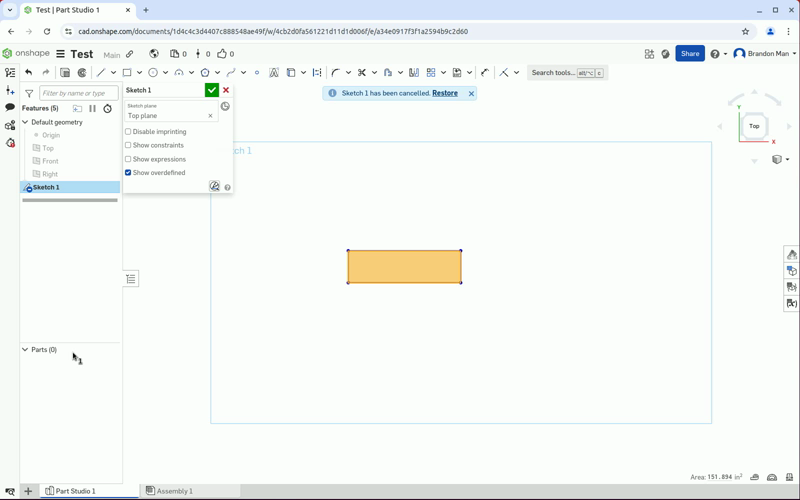
key(shift+y)
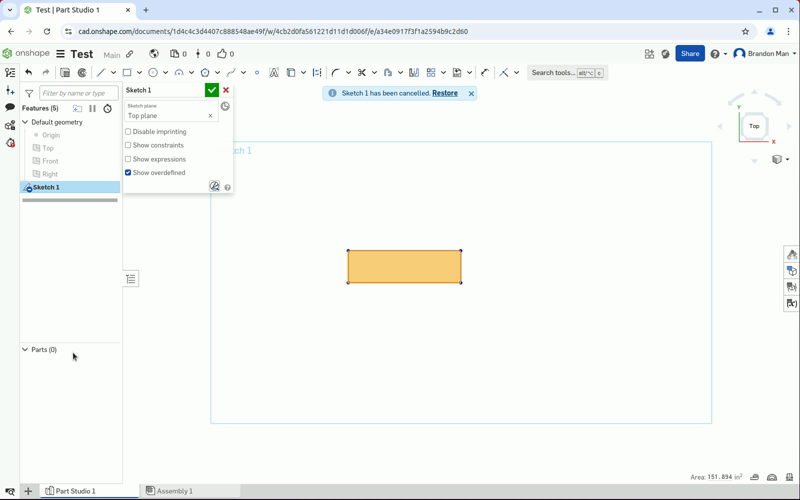
key(shift+e)
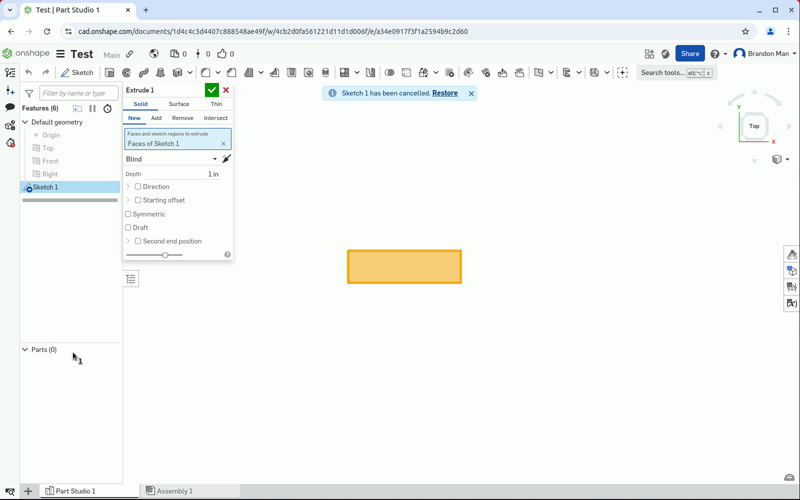
mouse_move(143, 106)
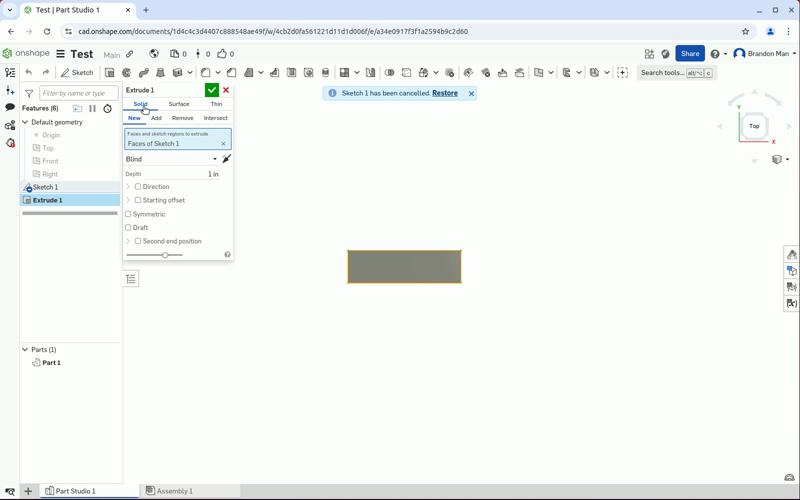
click(143, 106)
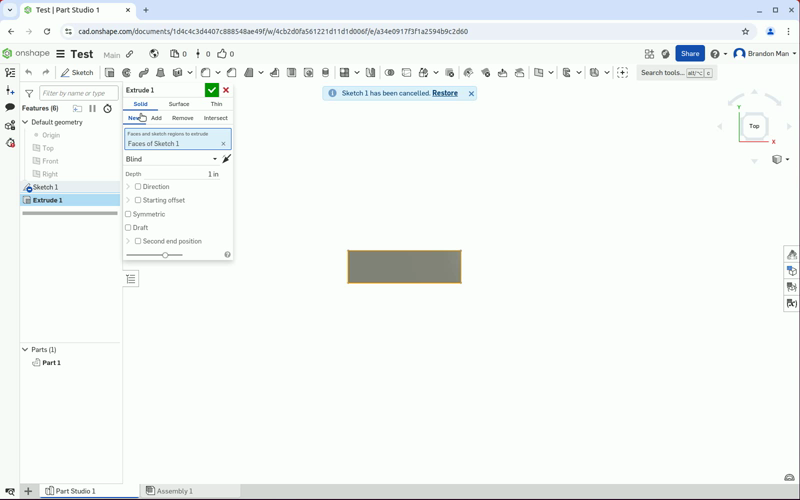
mouse_move(137, 120)
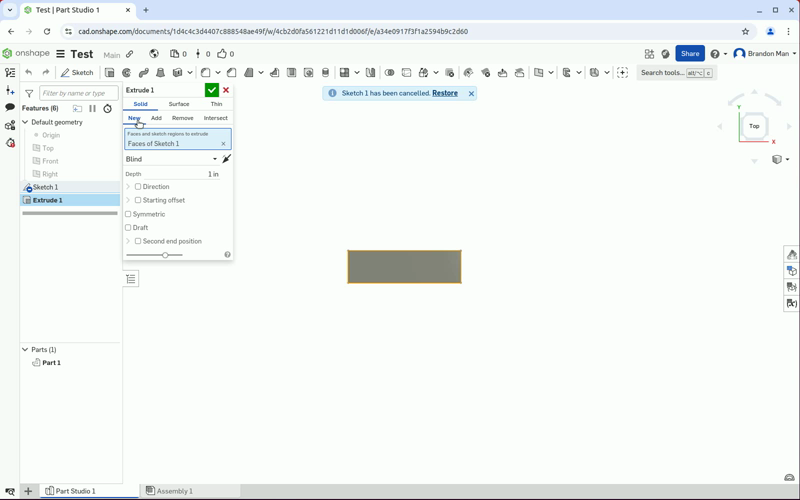
click(137, 120)
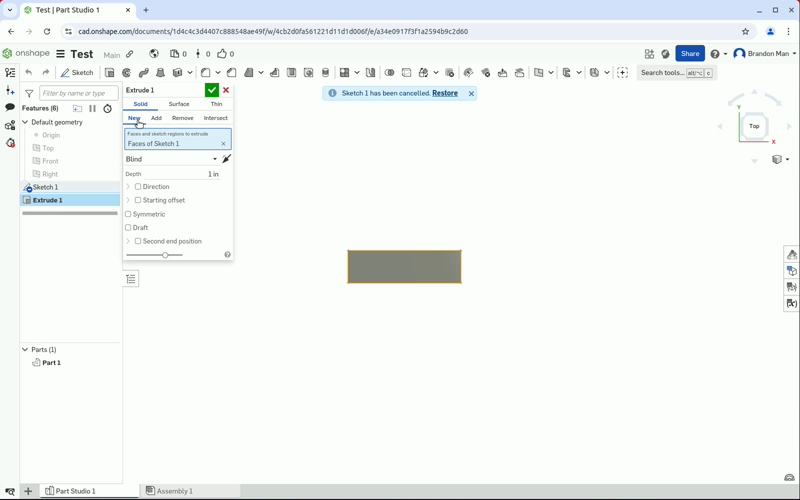
key(tab, 4)
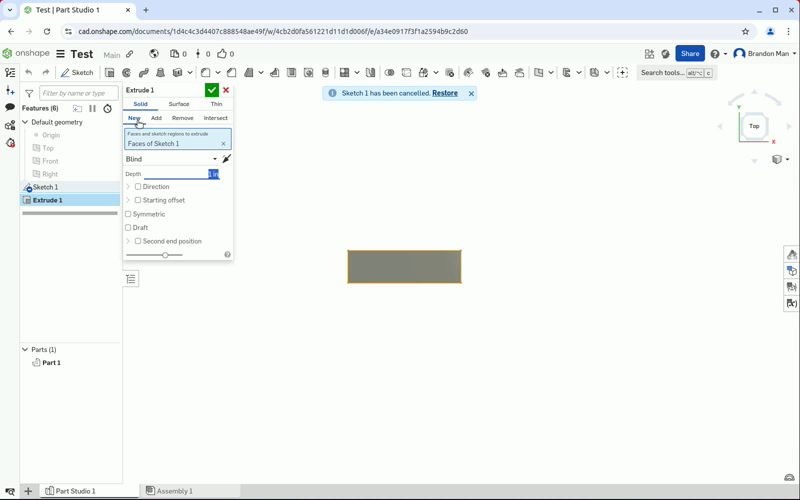
text(0.722)
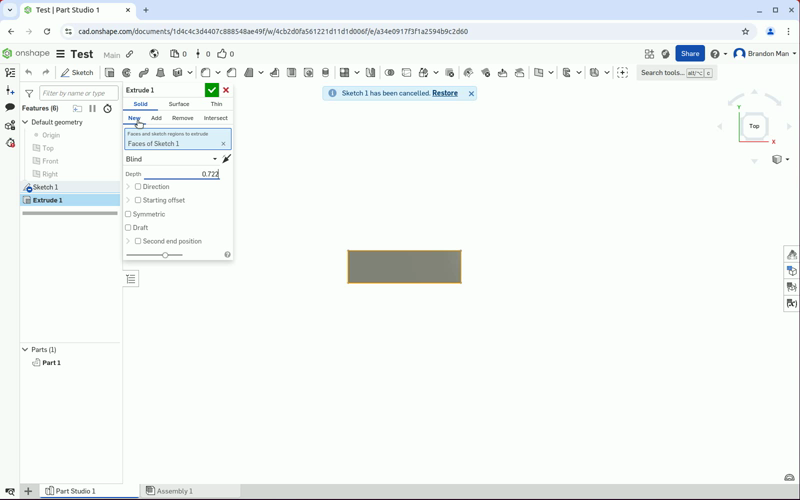
key(enter)
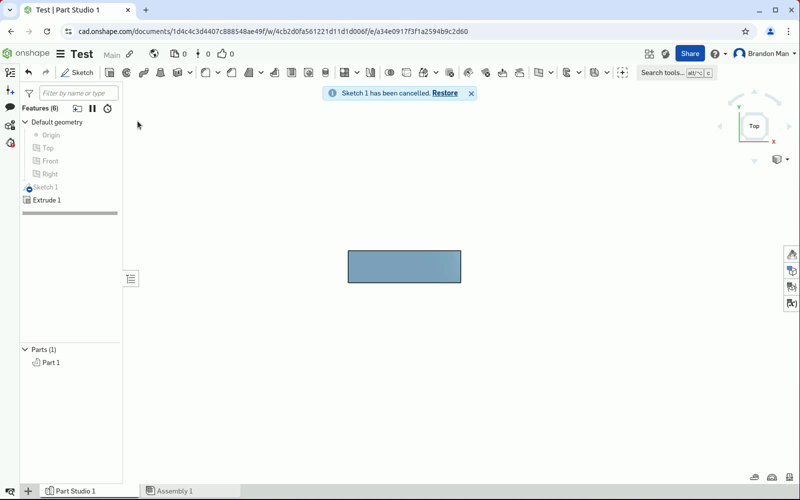
key(shift+h)
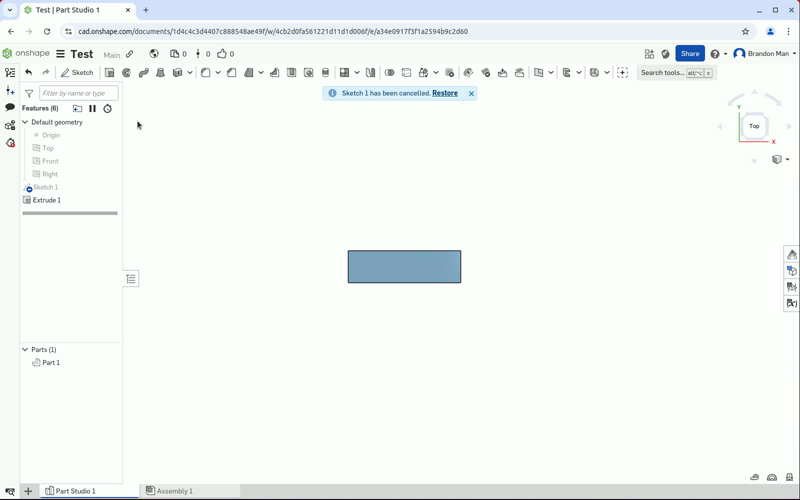
key(shift+h)
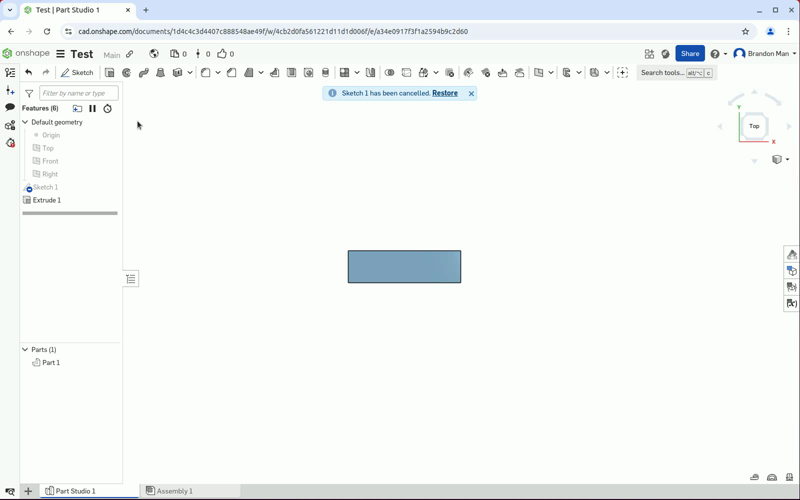
mouse_move(73, 189)
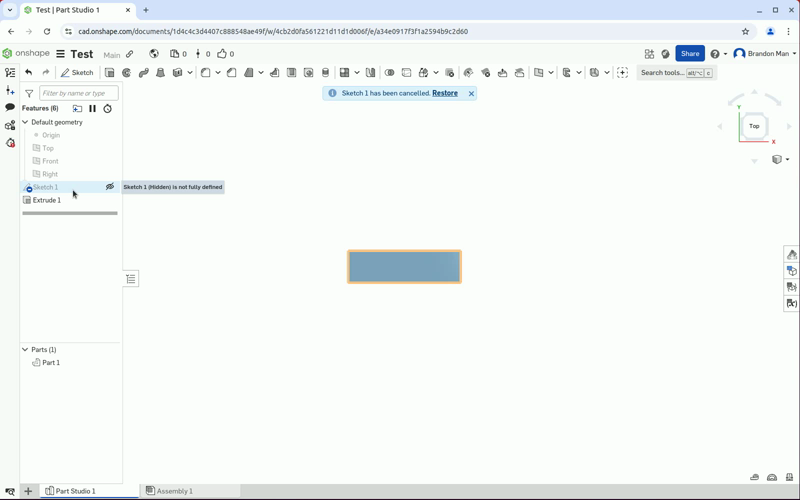
click(73, 189)
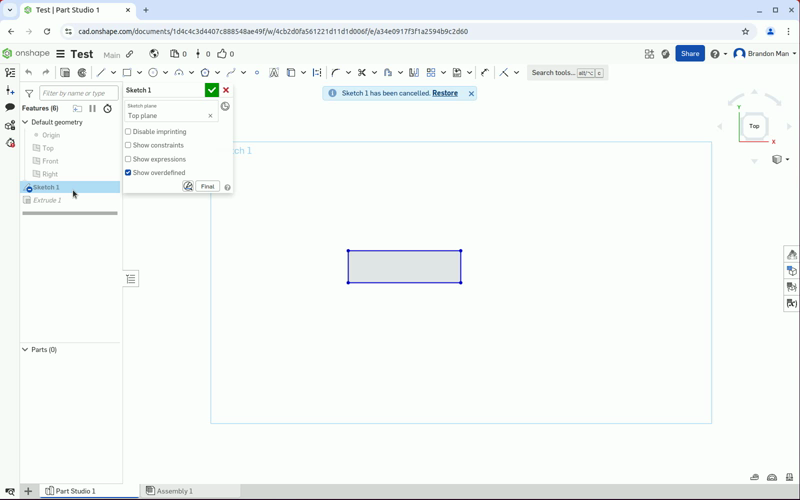
mouse_move(229, 92)
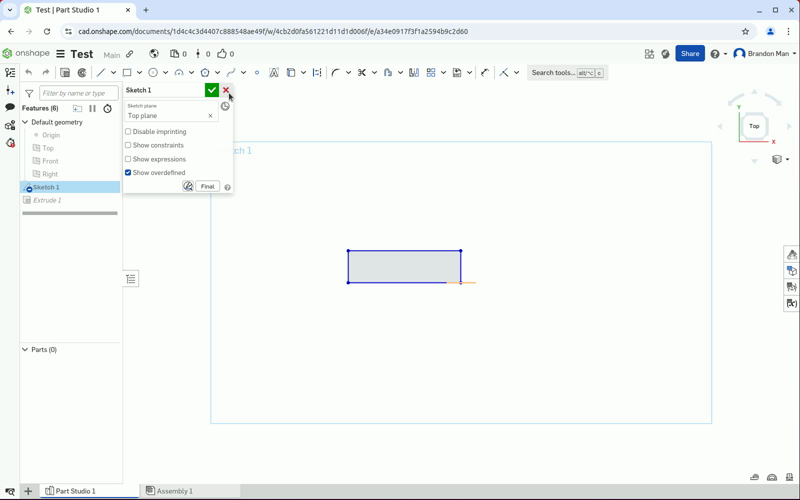
click(229, 92)
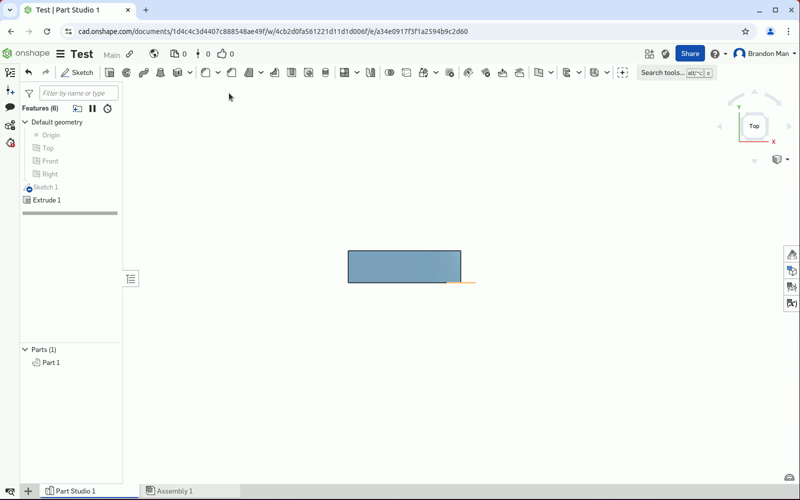
mouse_move(541, 75)
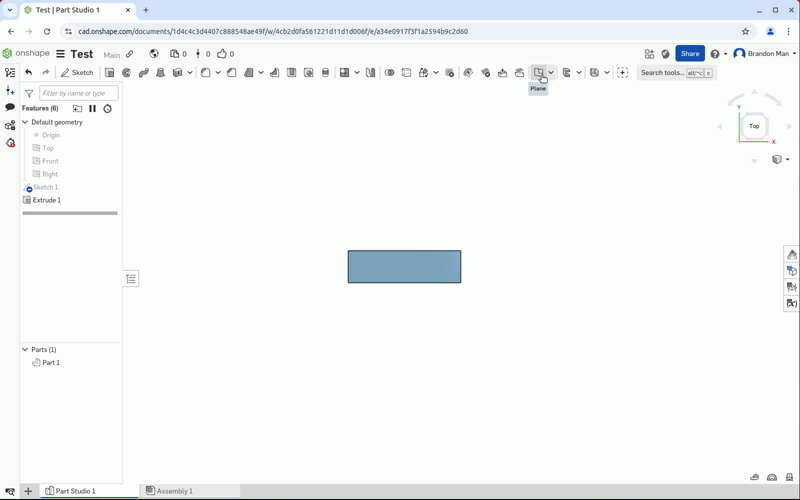
click(541, 75)
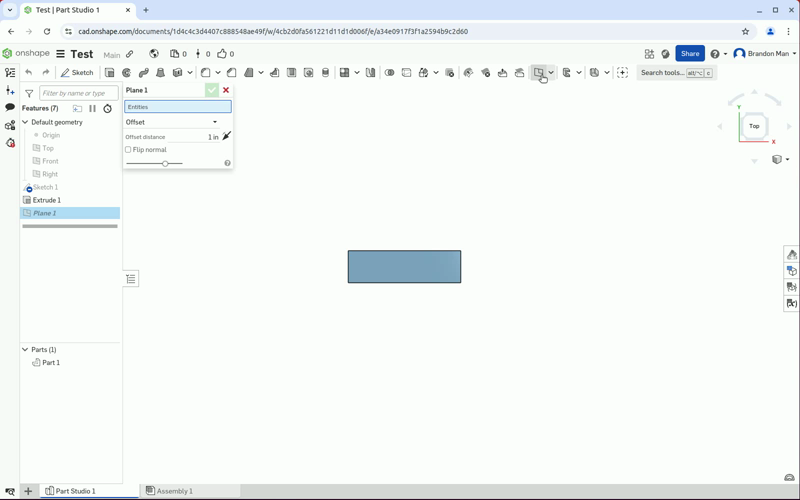
mouse_move(73, 150)
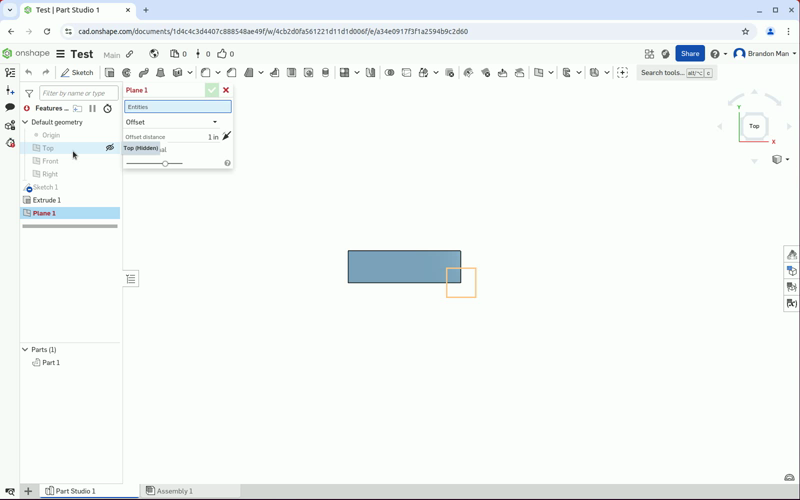
click(73, 150)
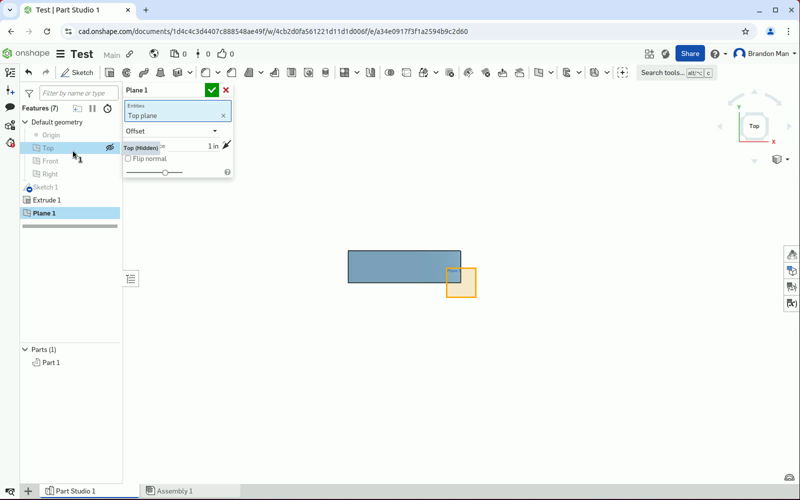
key(tab, 2)
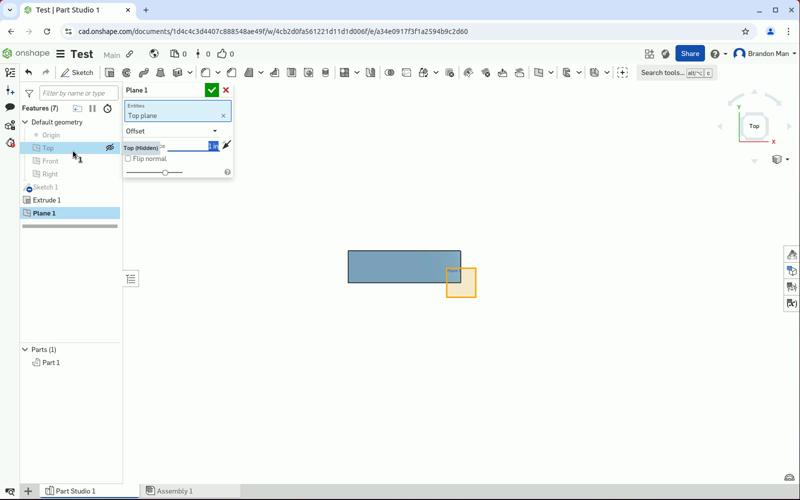
text(0.709)
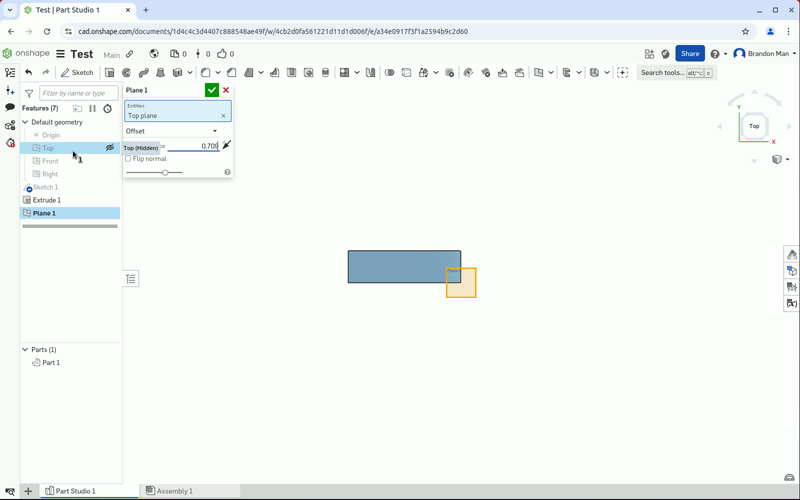
key(enter, 2)
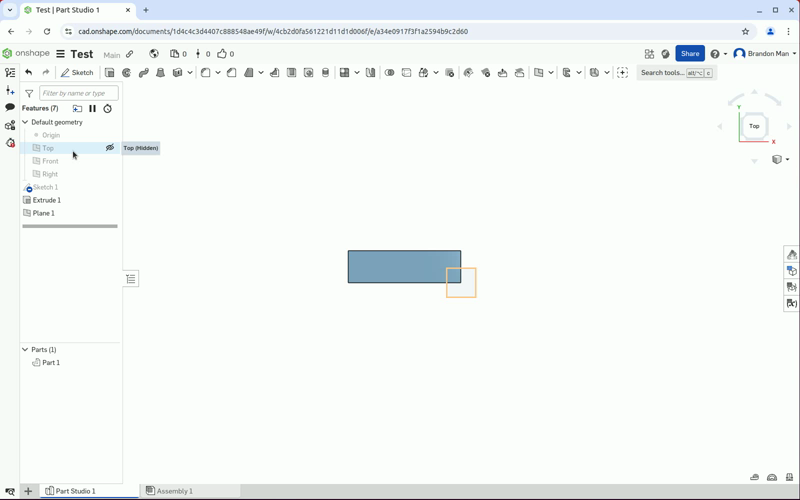
key(shift+s)
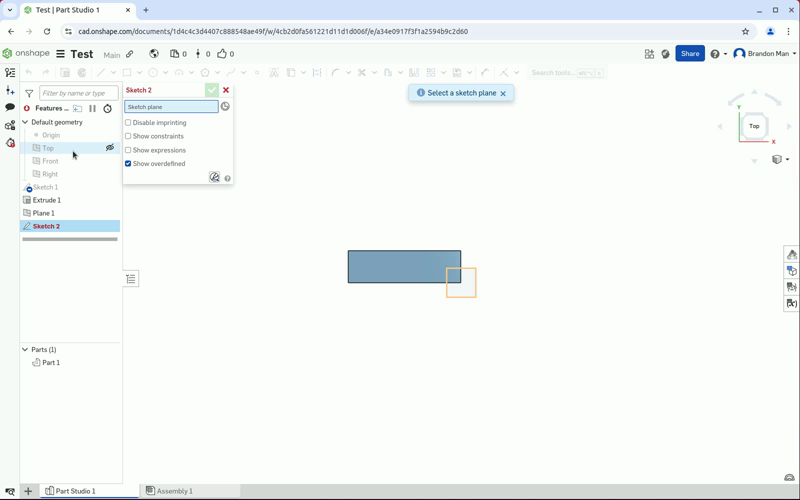
mouse_move(73, 215)
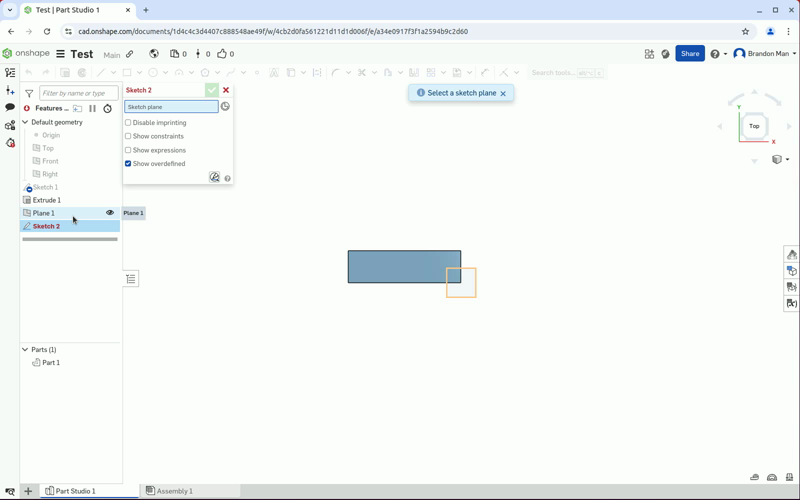
click(73, 215)
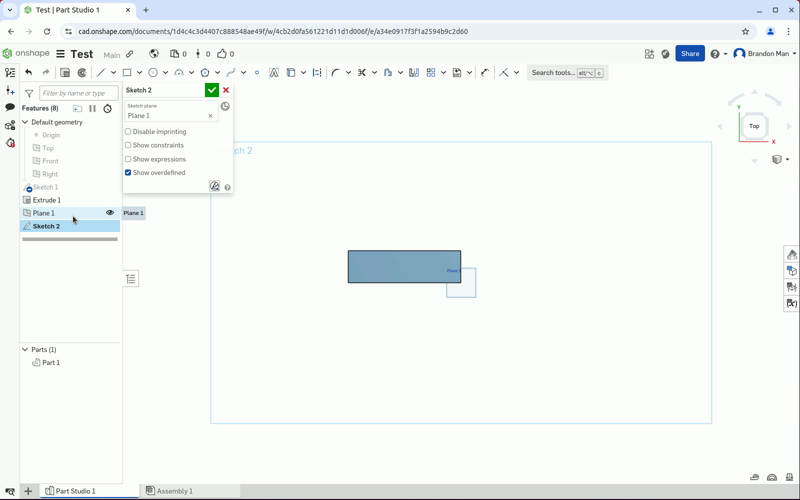
mouse_move(73, 352)
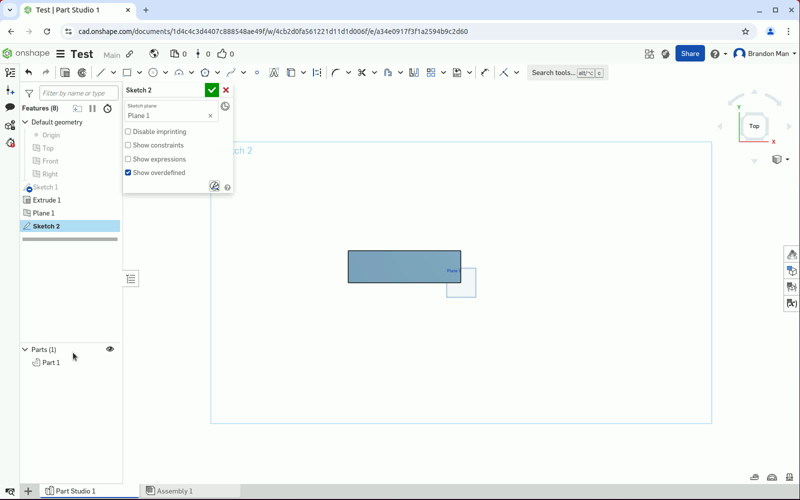
key(y)
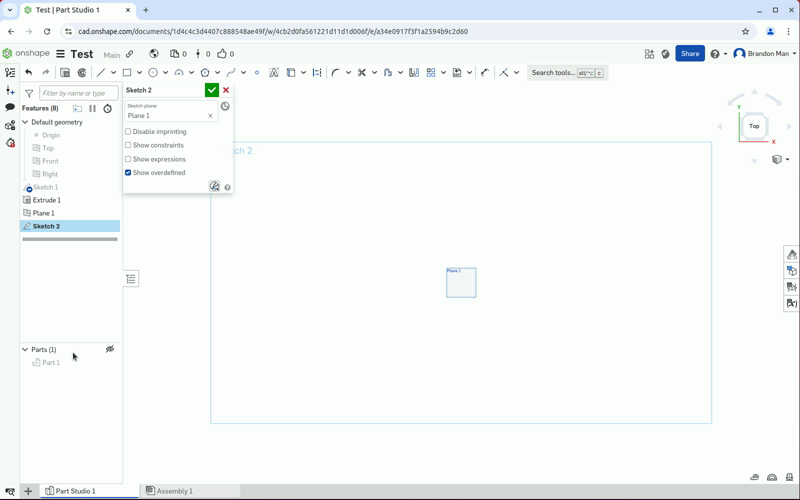
key(l)
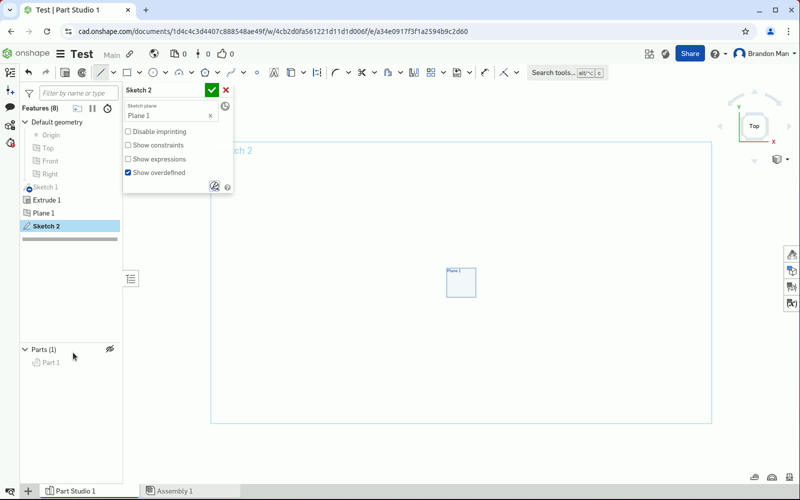
key_down(shift)
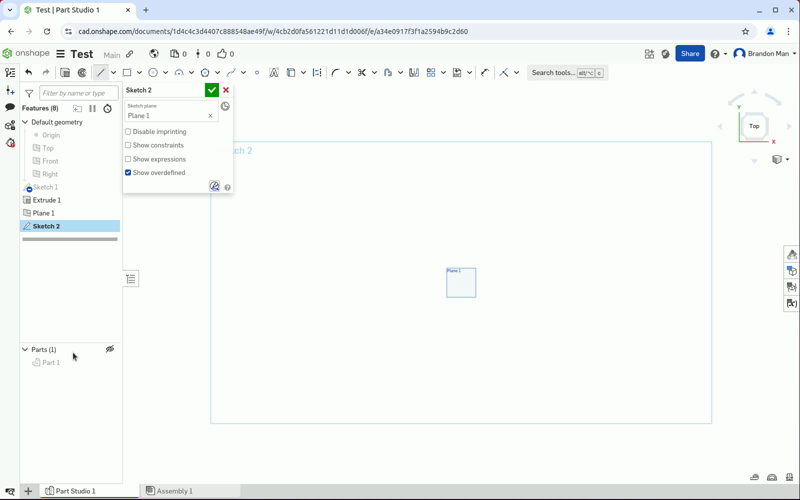
mouse_move(350, 265)
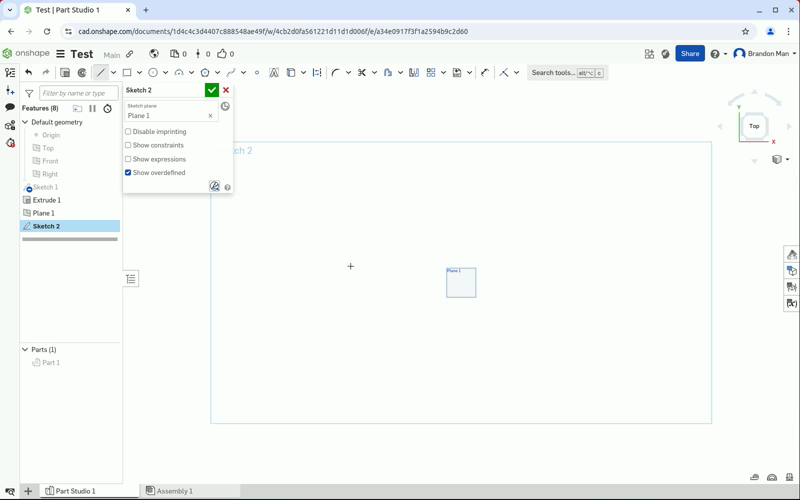
click(350, 265)
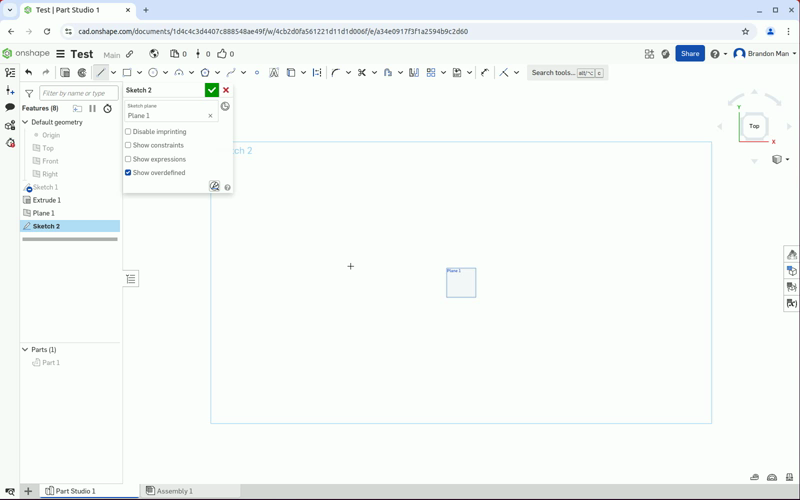
key_up(shift)
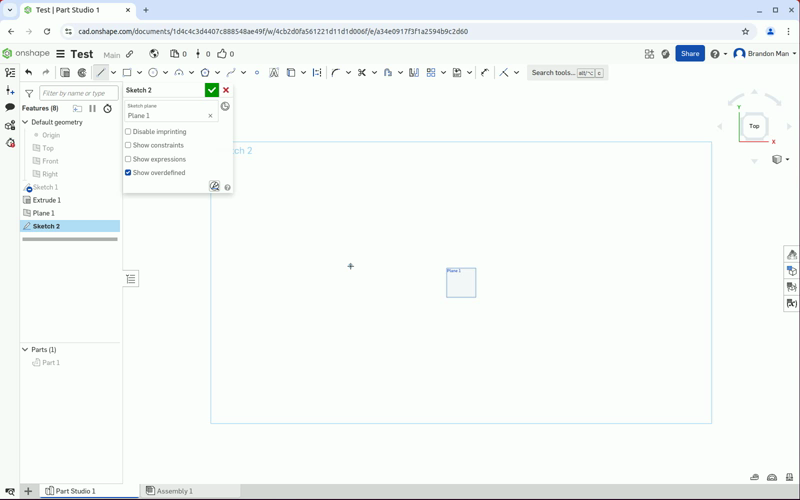
key_down(shift)
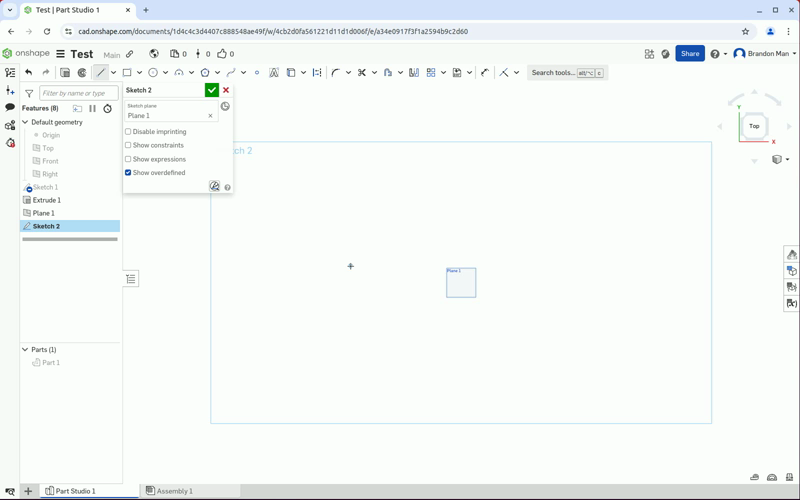
mouse_move(457, 265)
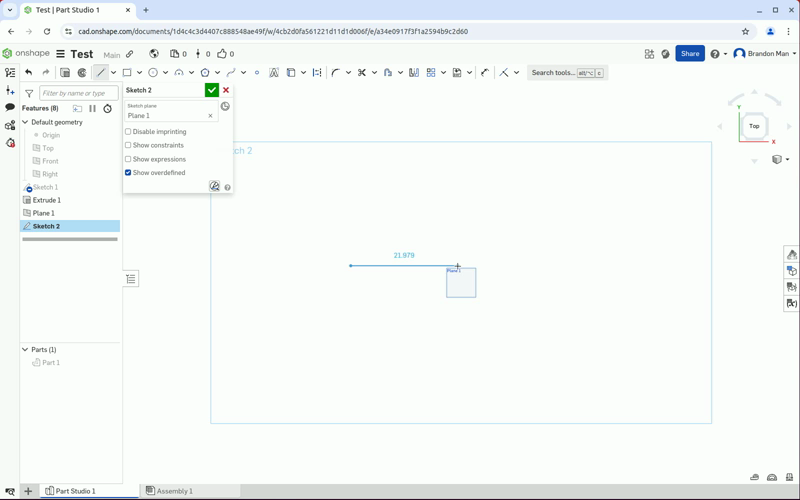
click(457, 265)
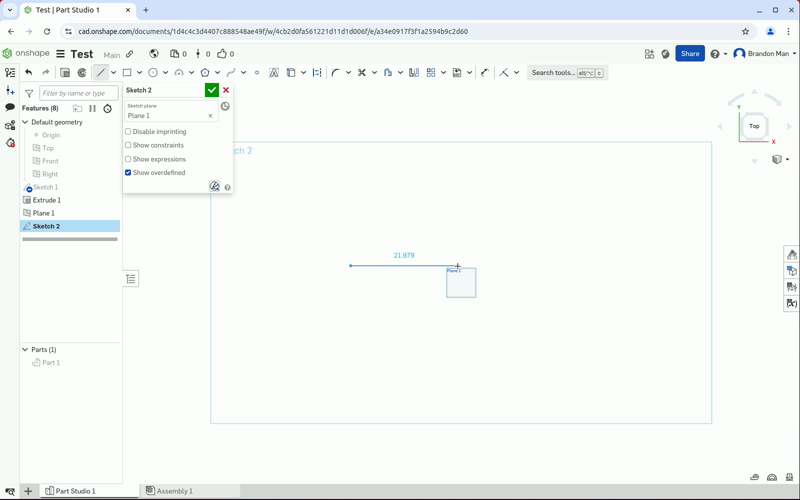
key_up(shift)
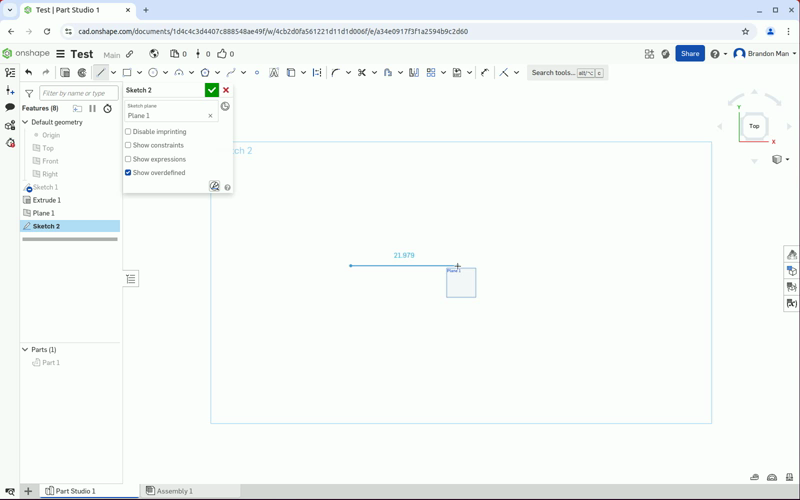
key_down(shift)
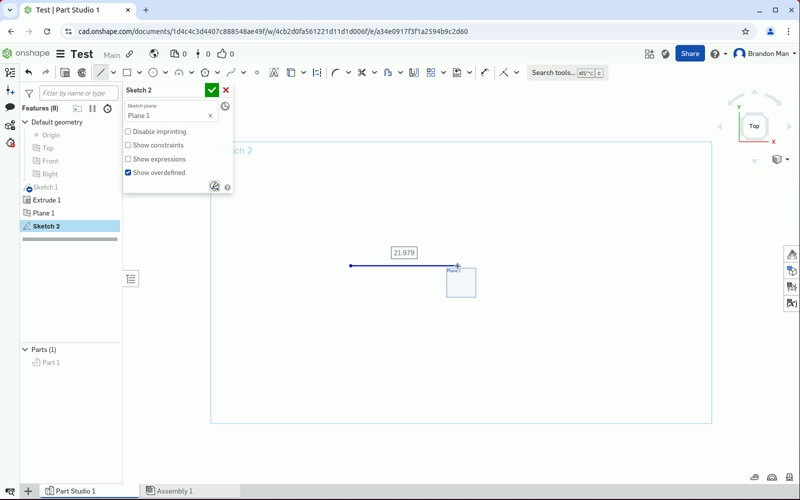
mouse_move(487, 265)
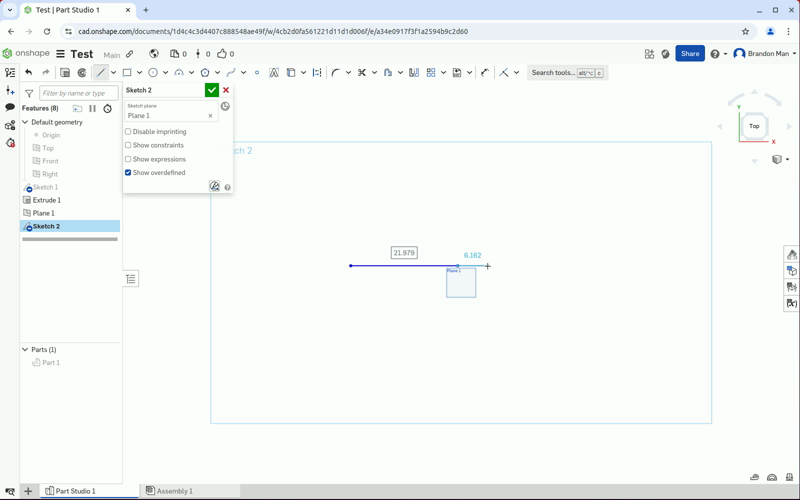
mouse_move(457, 261)
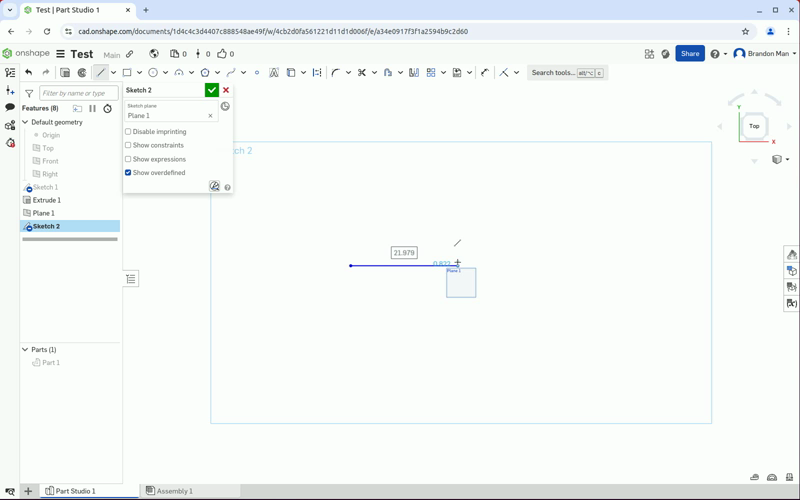
scroll(6)
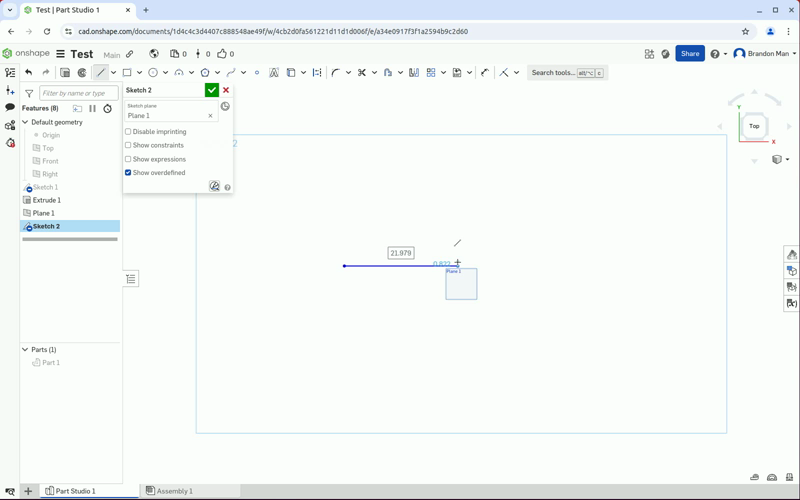
scroll(6)
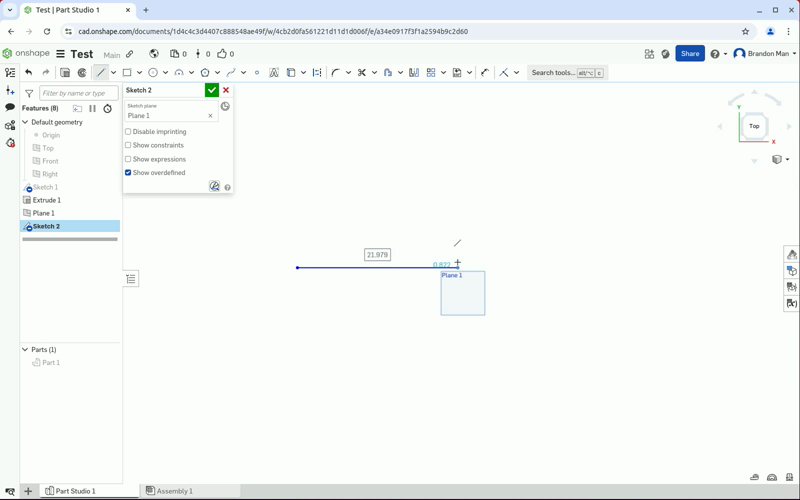
scroll(6)
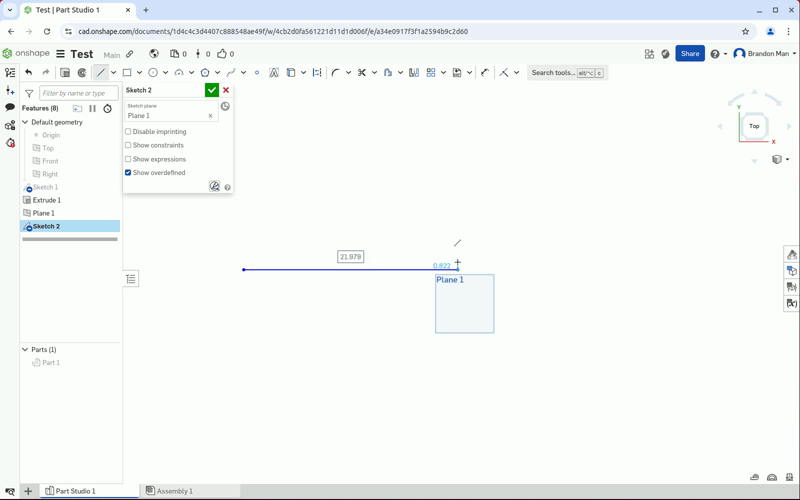
scroll(6)
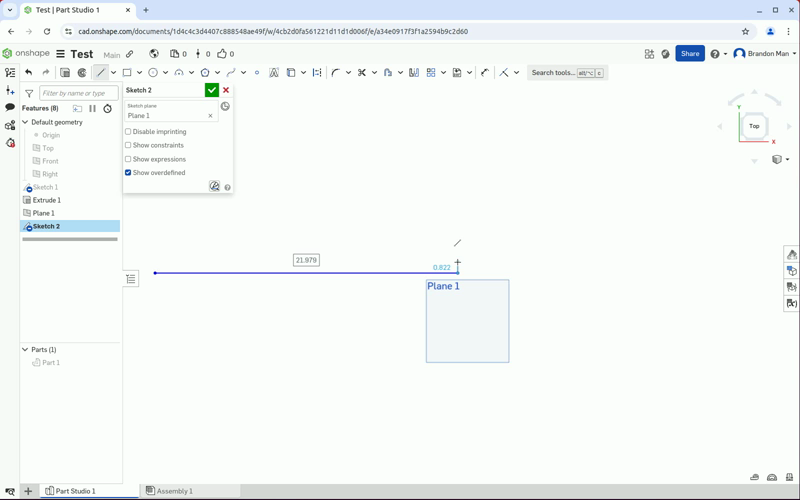
scroll(6)
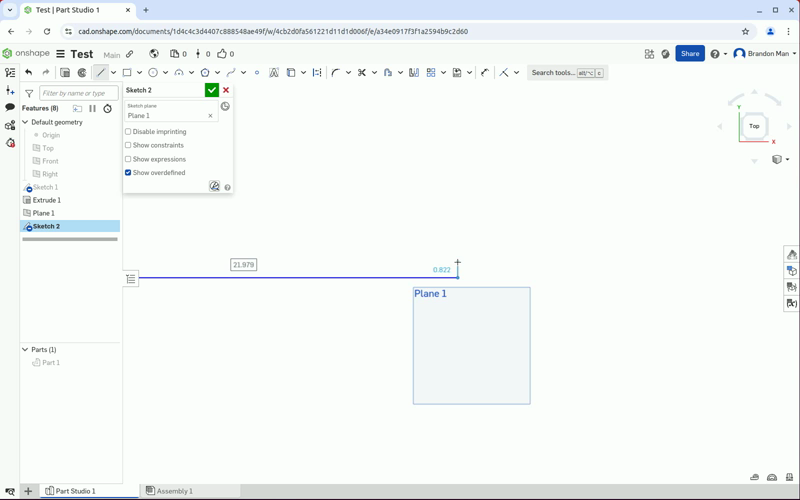
scroll(6)
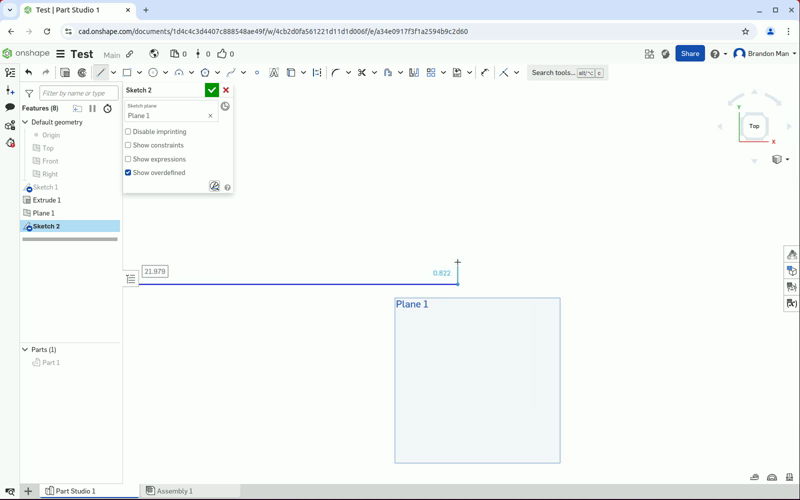
scroll(6)
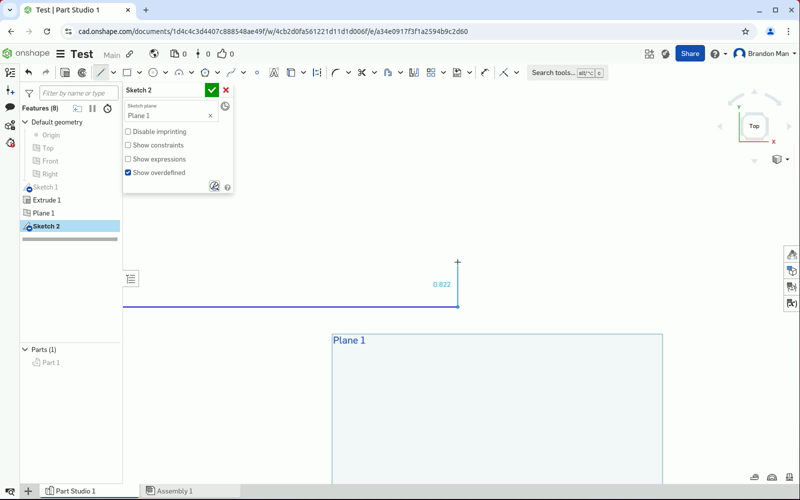
click(457, 261)
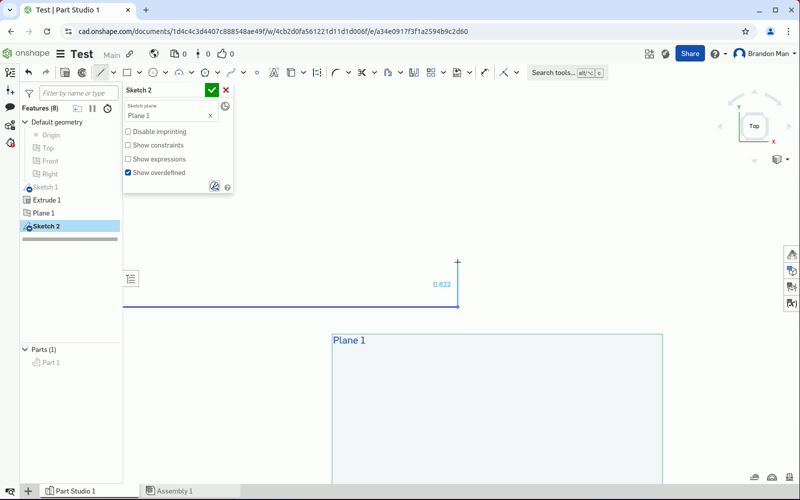
scroll(-6)
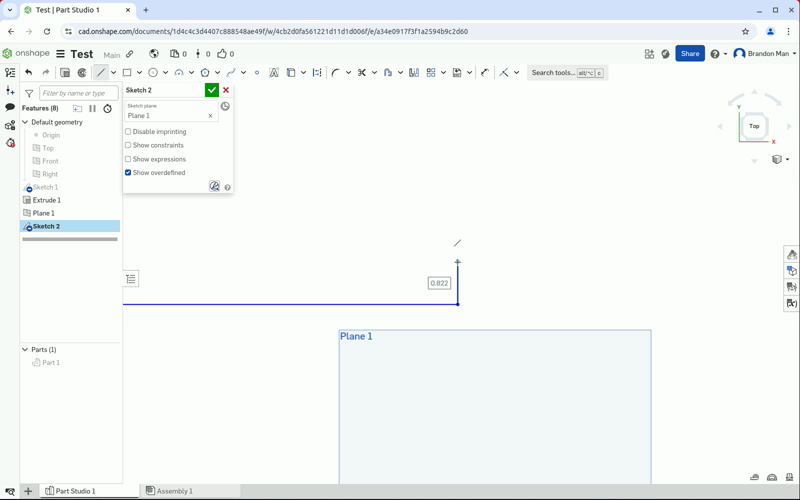
scroll(-6)
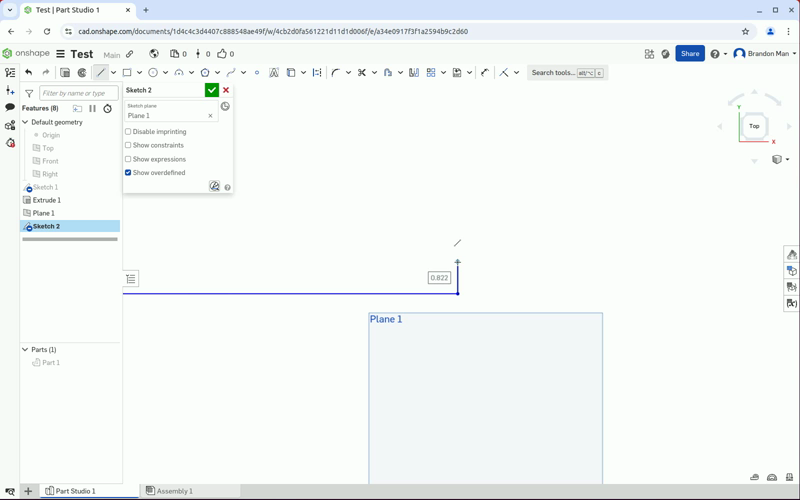
scroll(-6)
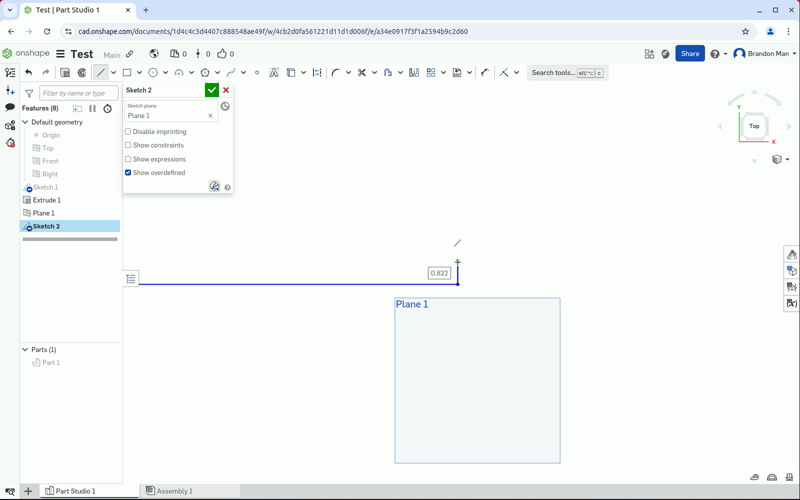
scroll(-6)
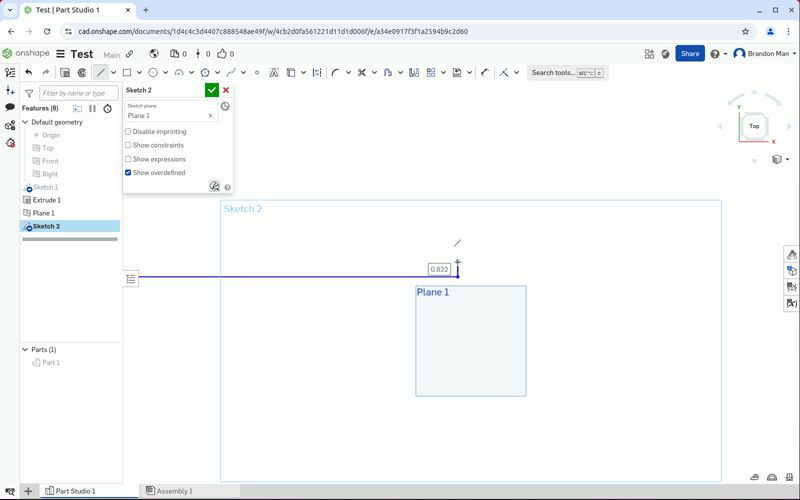
scroll(-6)
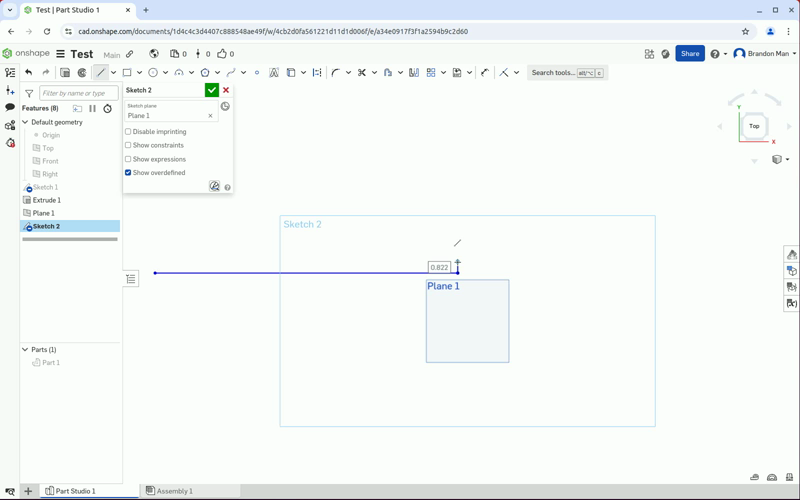
scroll(-6)
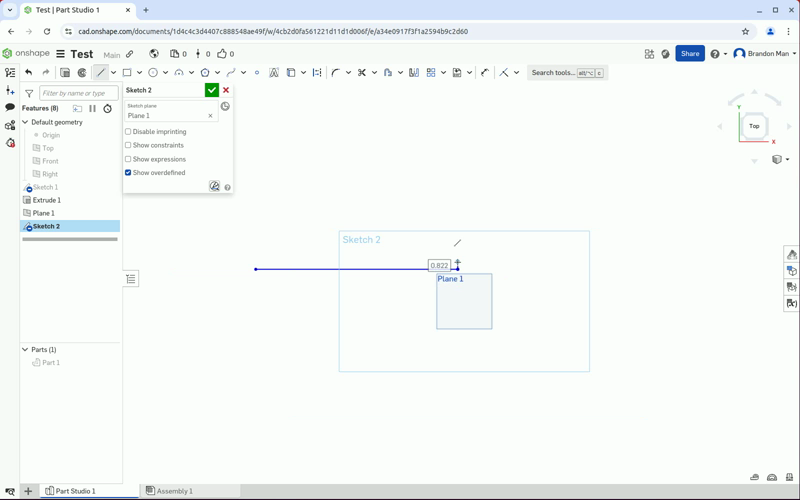
scroll(-6)
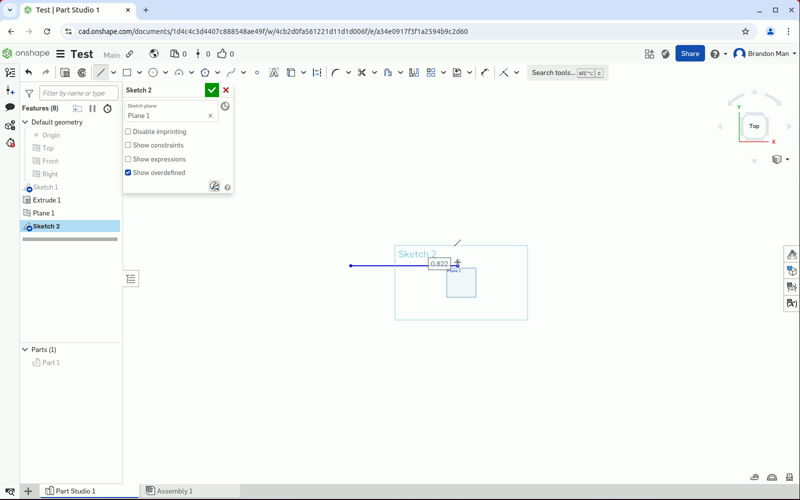
key_up(shift)
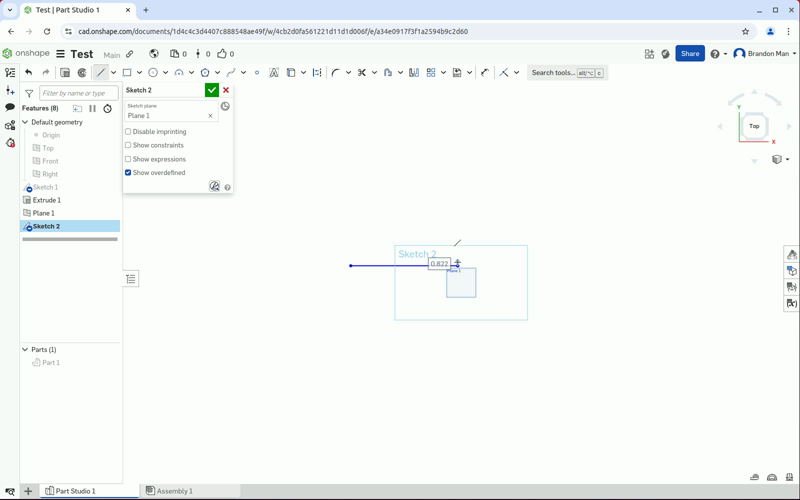
key_down(shift)
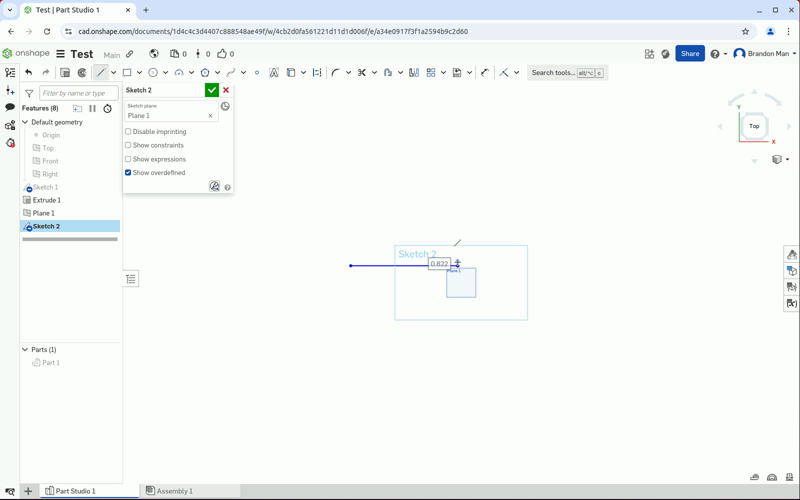
mouse_move(350, 261)
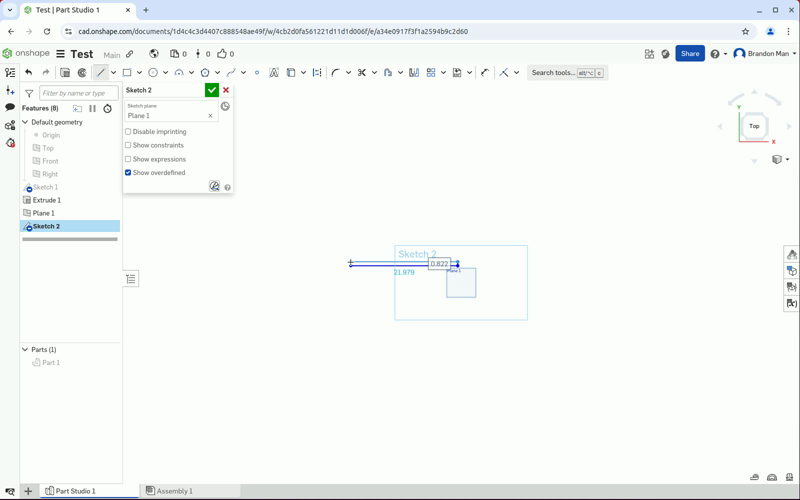
scroll(6)
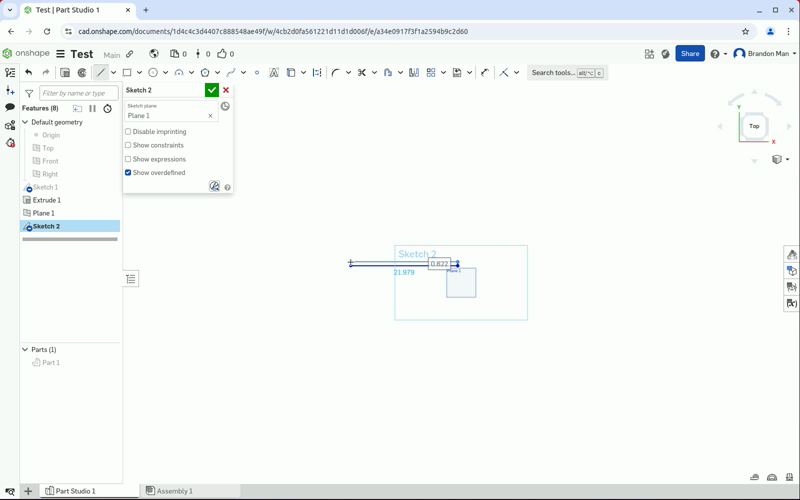
scroll(6)
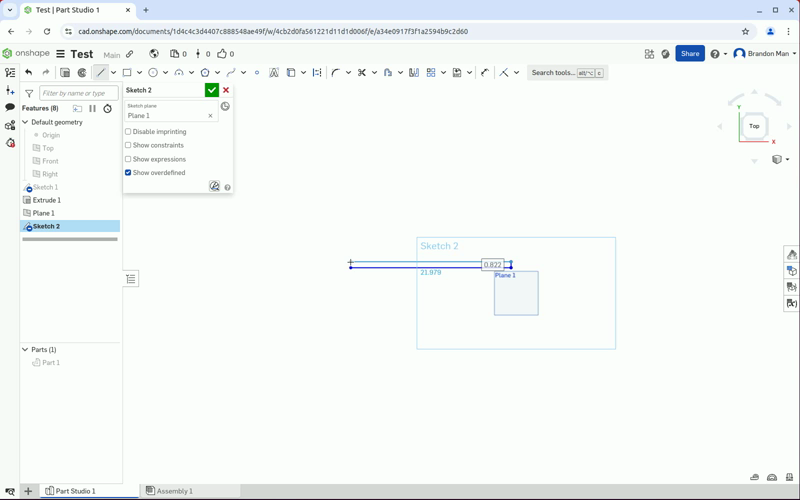
scroll(6)
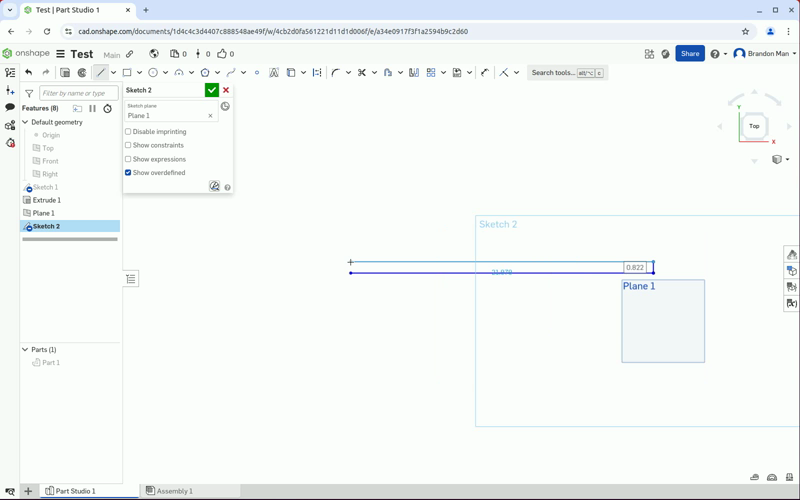
scroll(6)
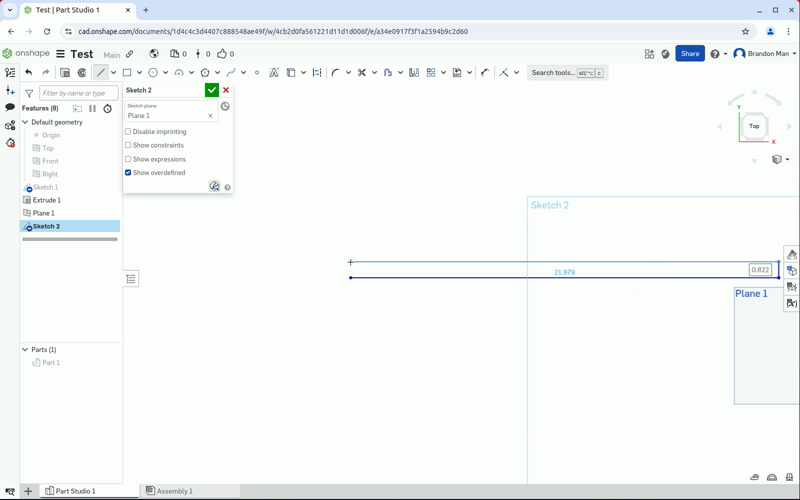
scroll(6)
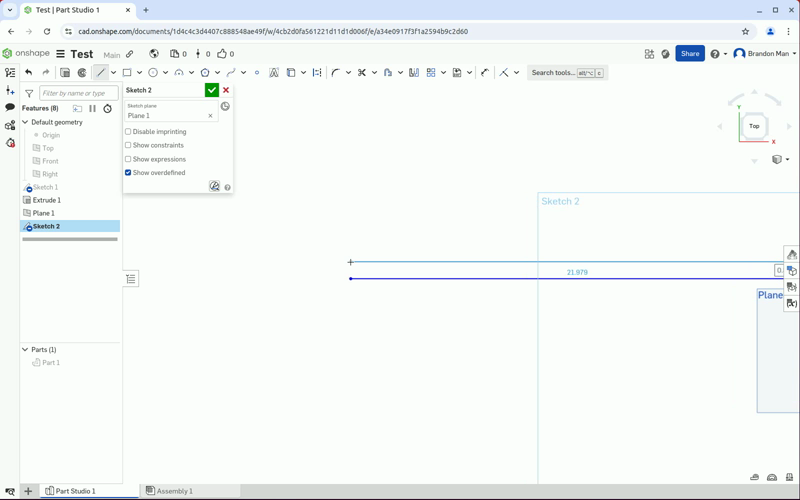
scroll(6)
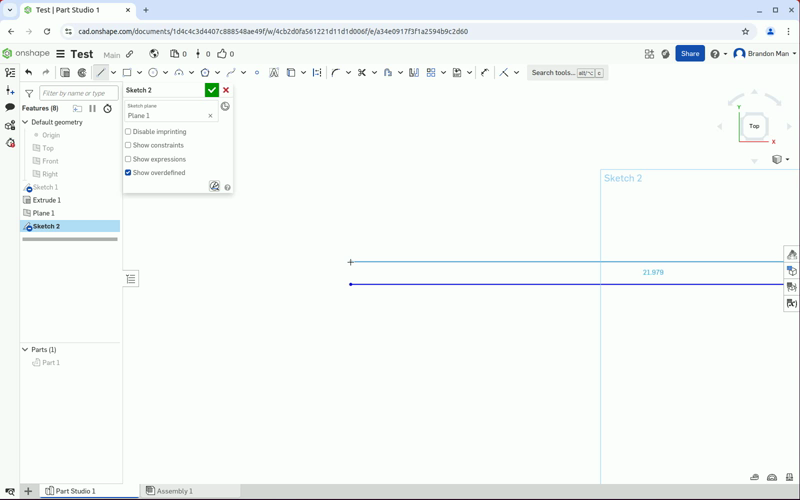
scroll(6)
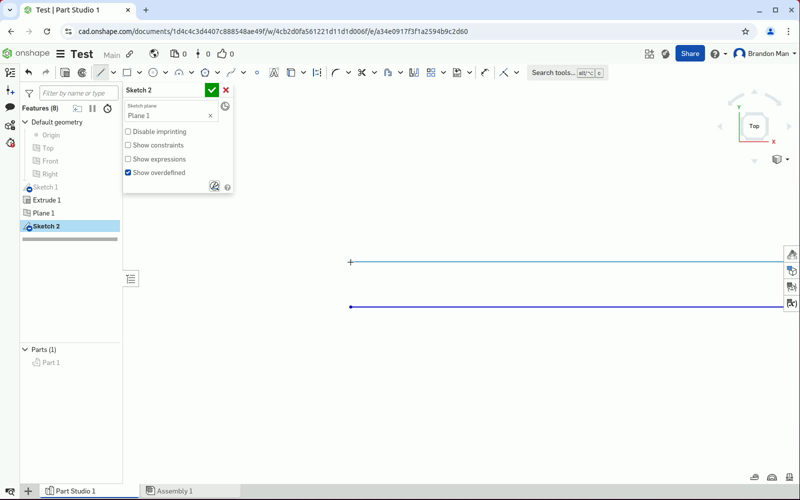
click(350, 261)
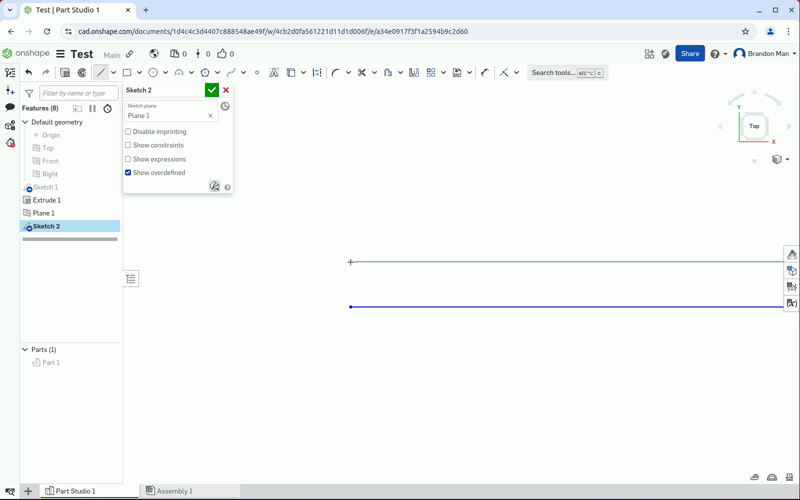
scroll(-6)
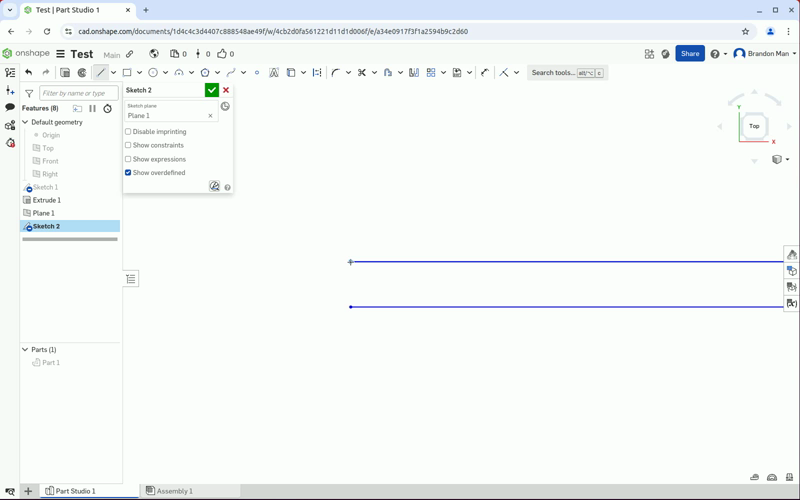
scroll(-6)
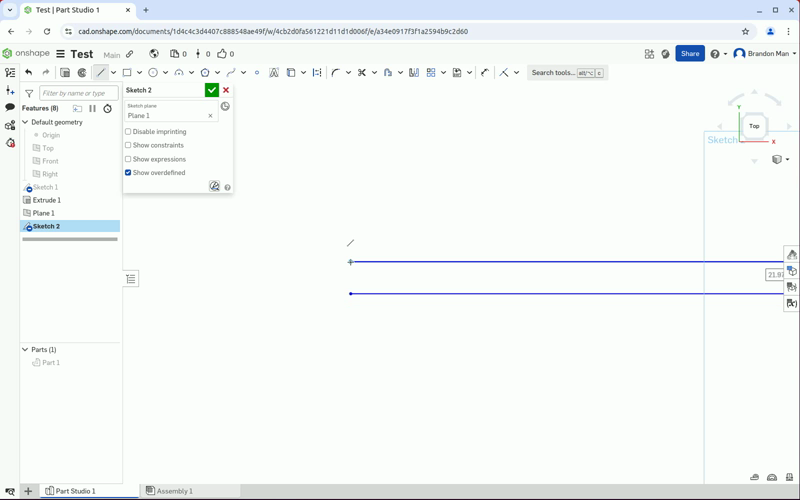
scroll(-6)
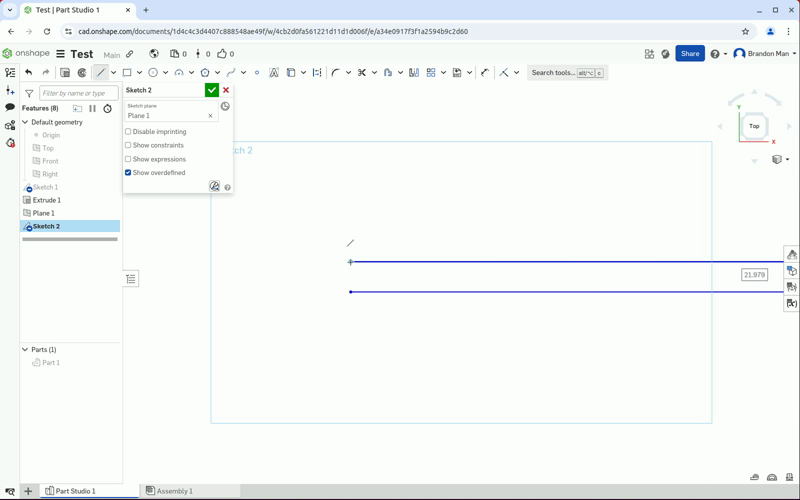
scroll(-6)
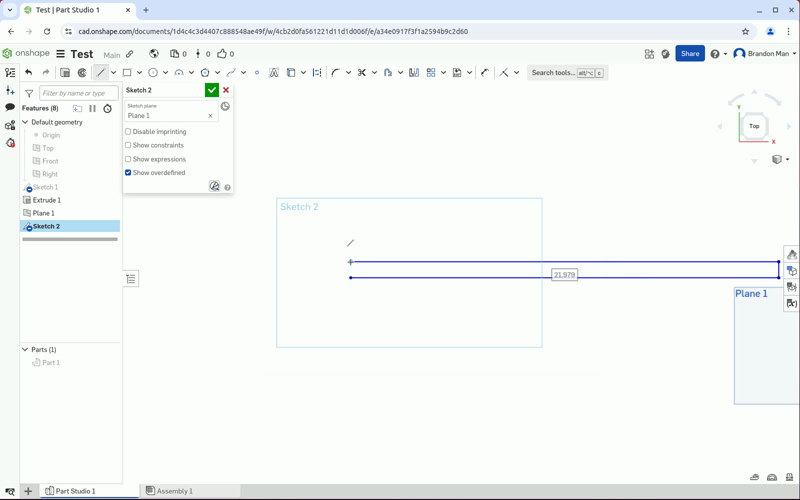
scroll(-6)
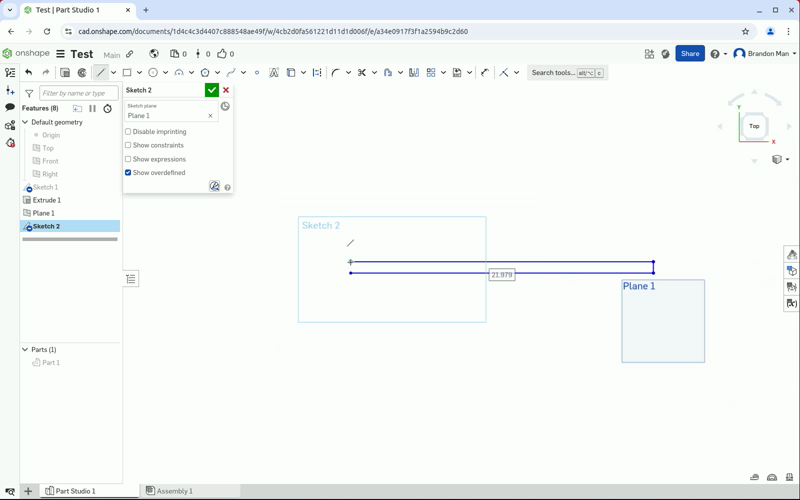
scroll(-6)
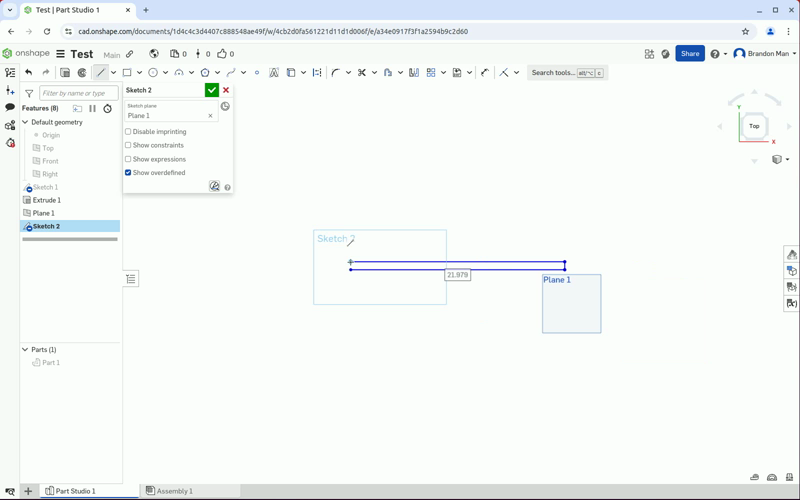
scroll(-6)
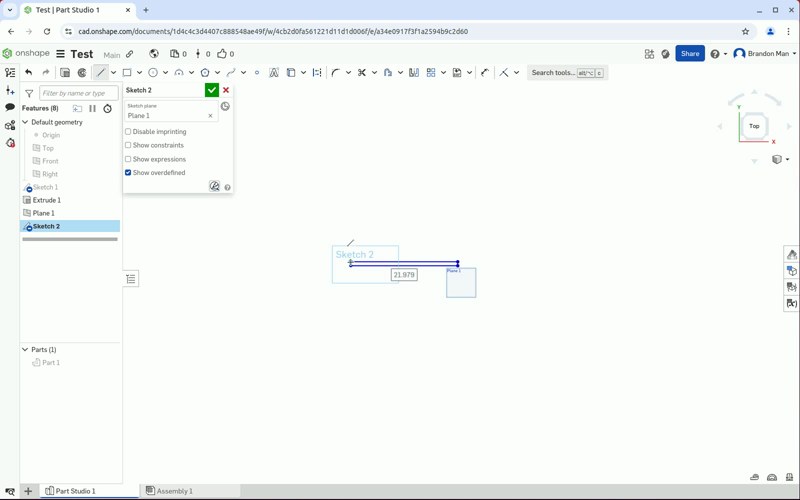
key_up(shift)
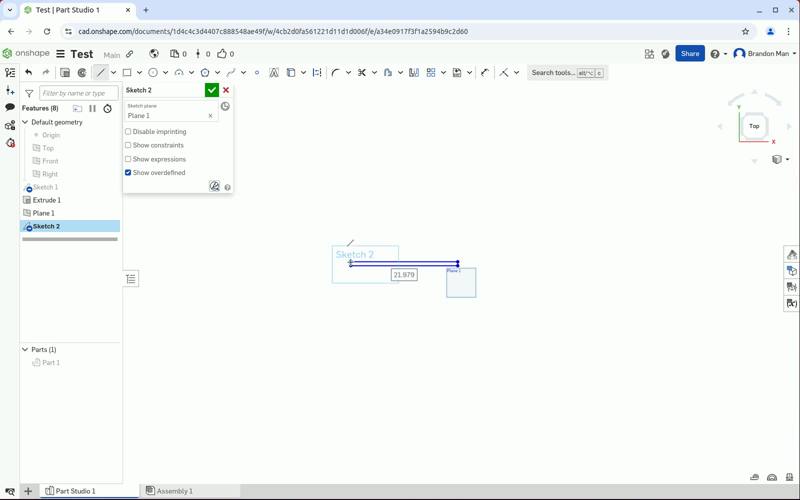
mouse_move(380, 261)
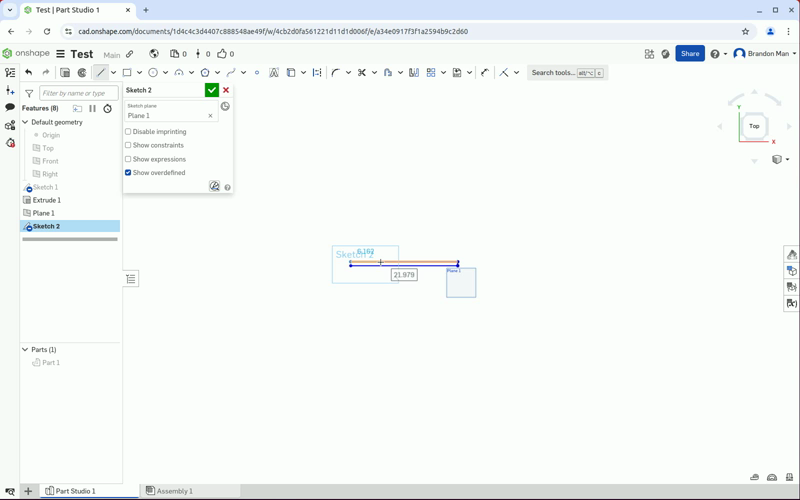
key_down(shift)
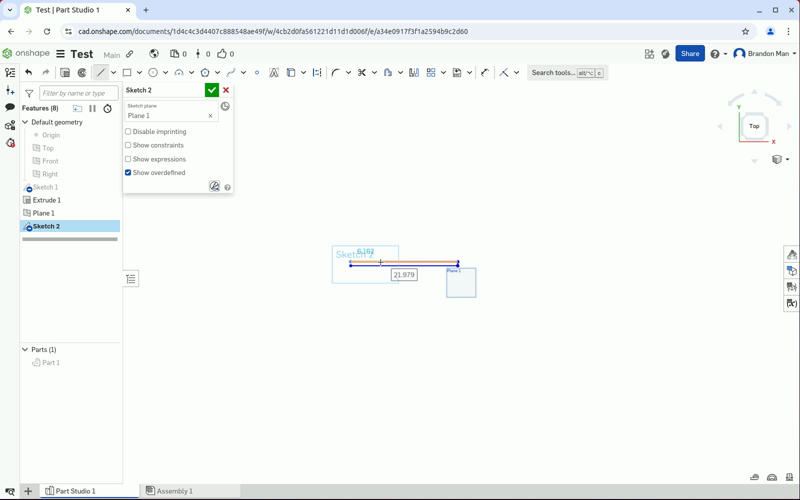
mouse_move(350, 265)
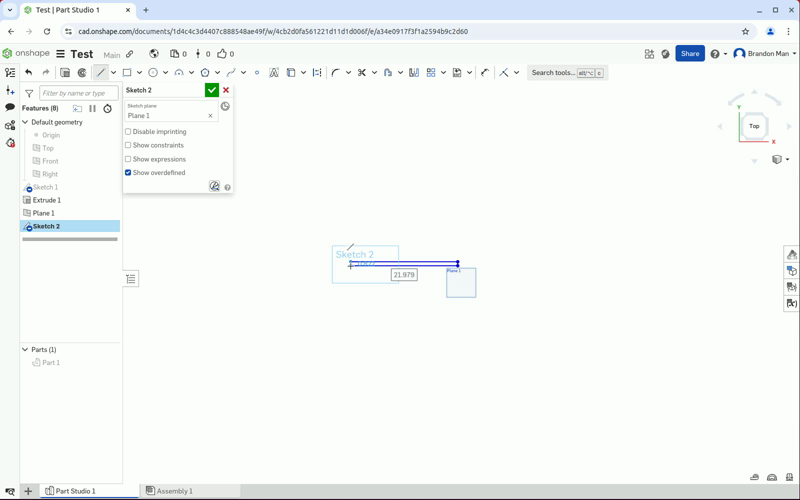
scroll(6)
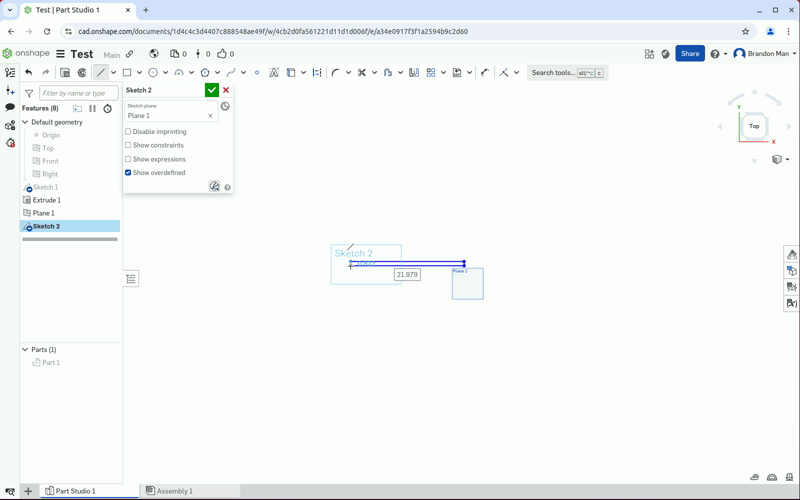
scroll(6)
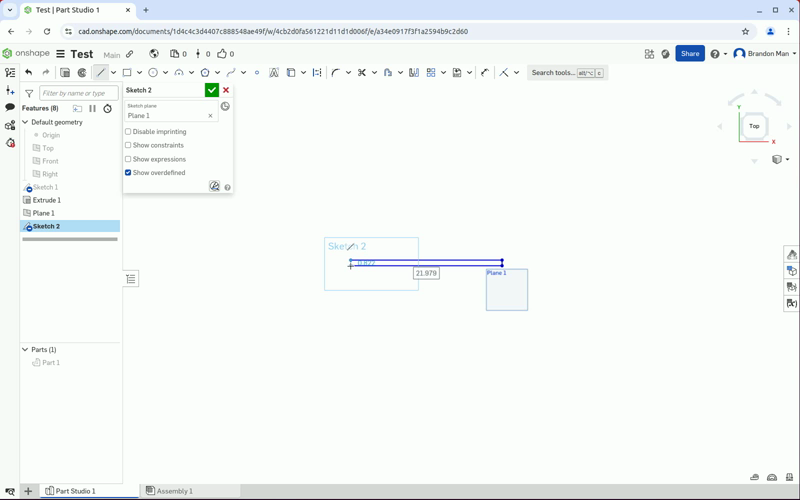
scroll(6)
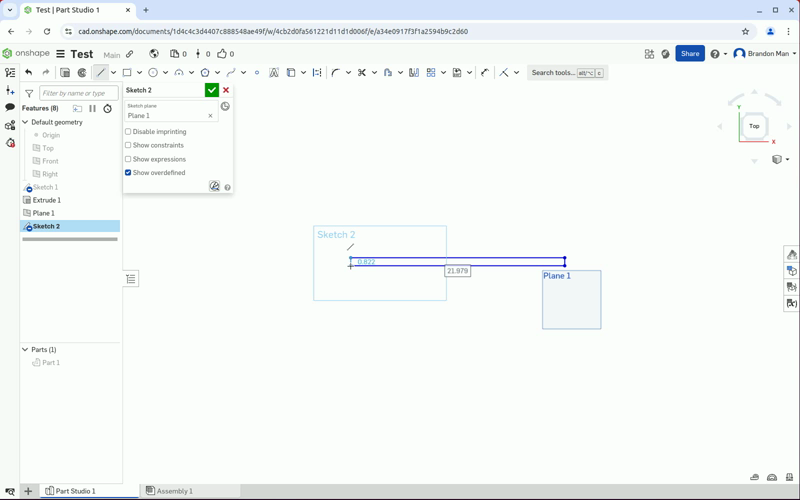
scroll(6)
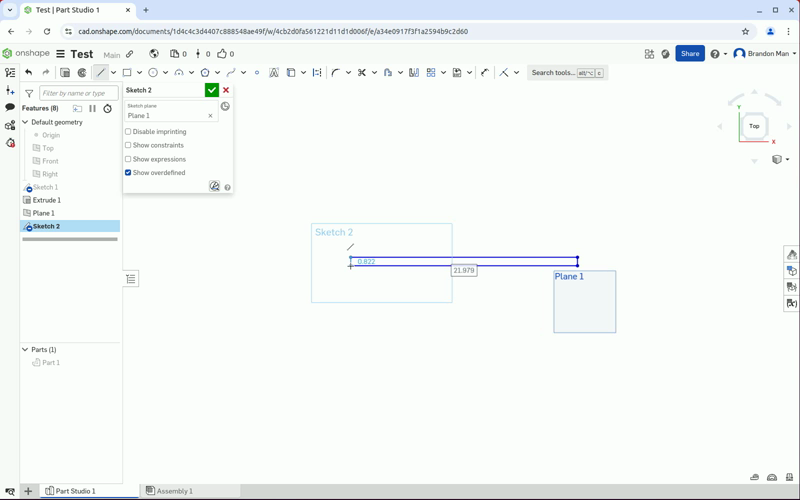
scroll(6)
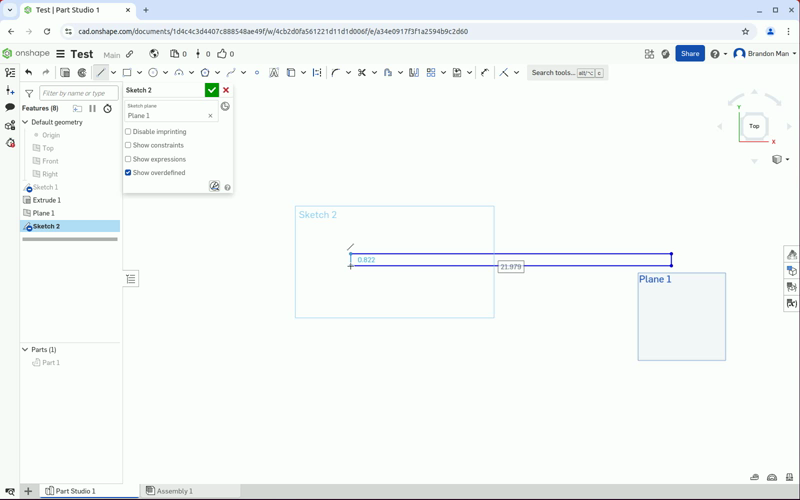
scroll(6)
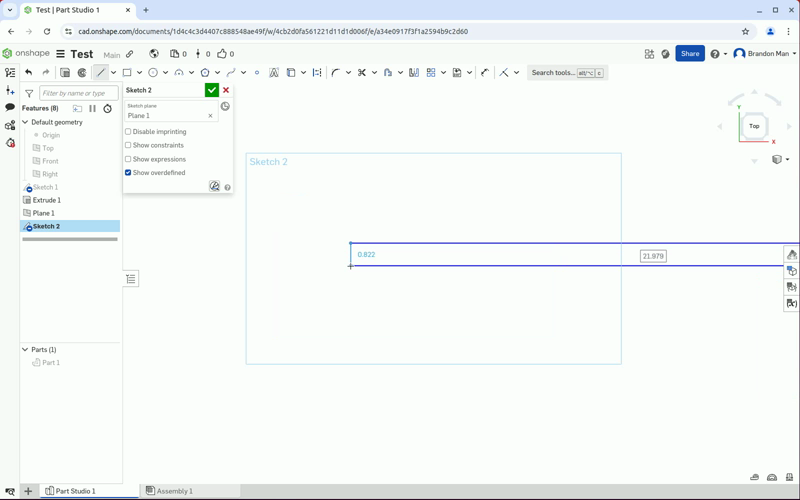
scroll(6)
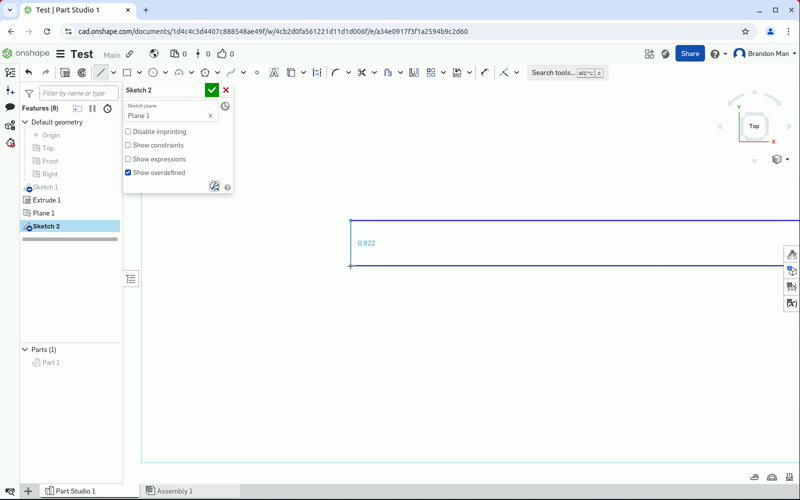
key_up(shift)
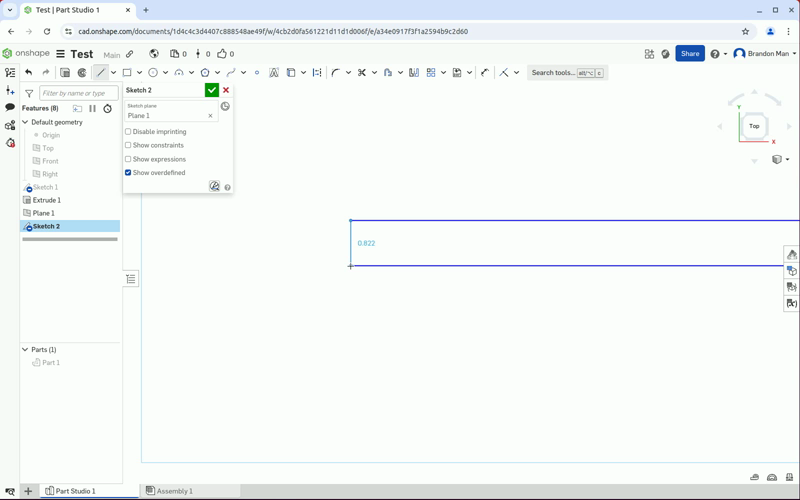
click(350, 265)
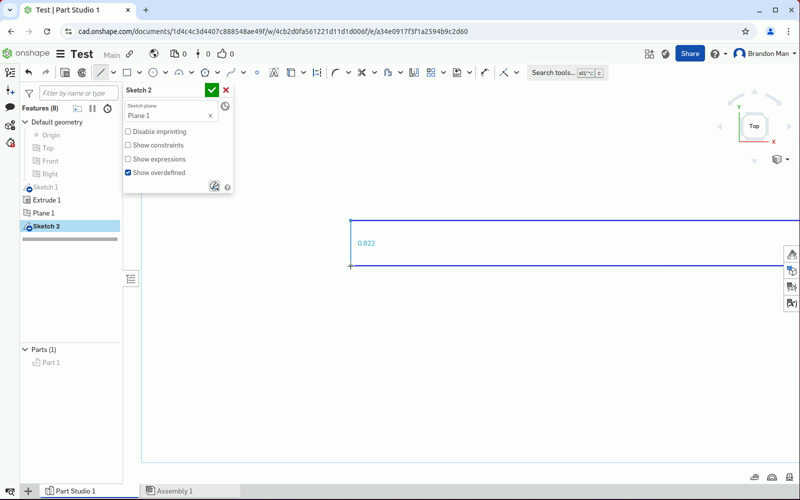
scroll(-6)
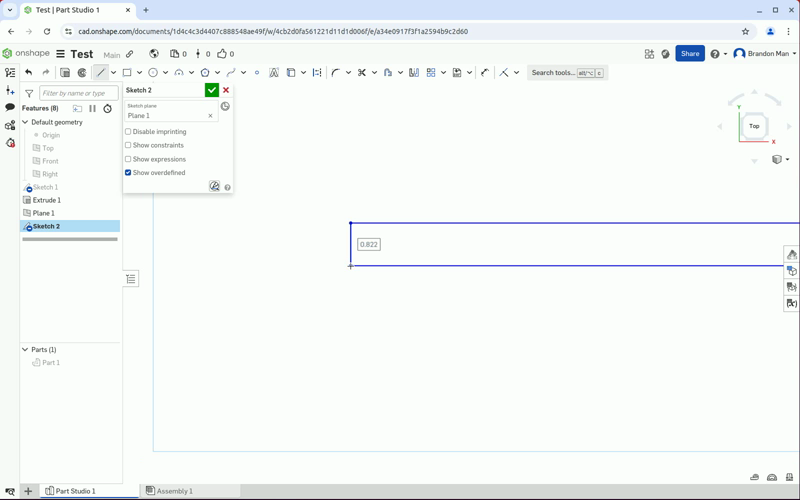
scroll(-6)
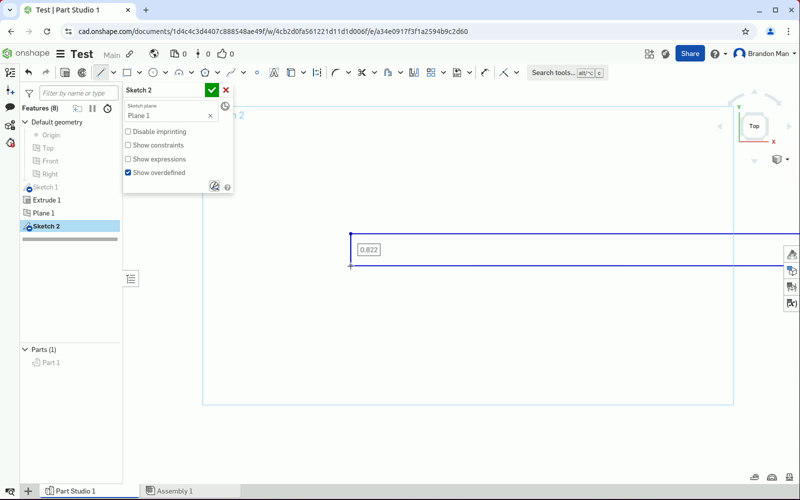
scroll(-6)
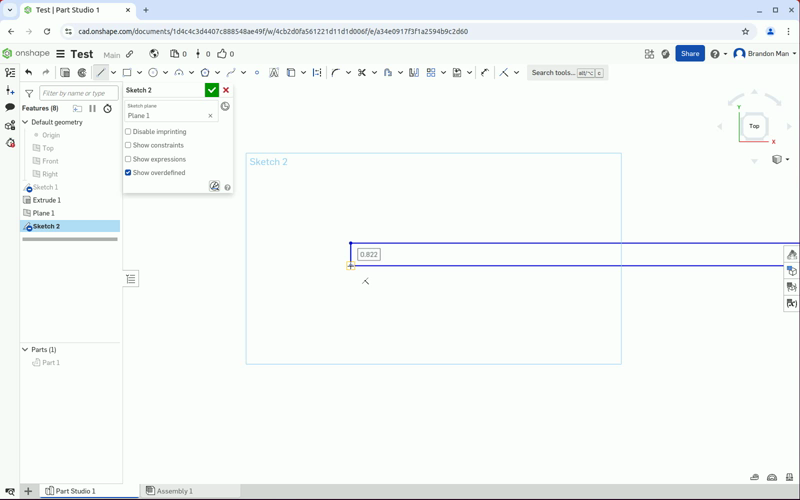
scroll(-6)
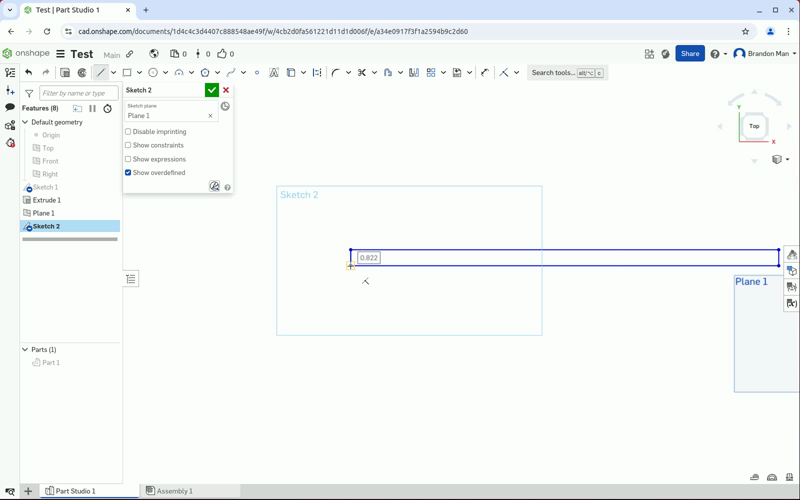
scroll(-6)
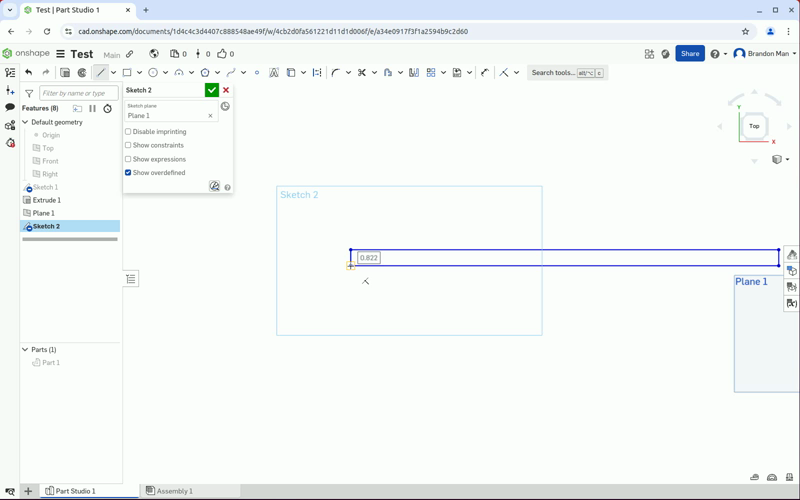
scroll(-6)
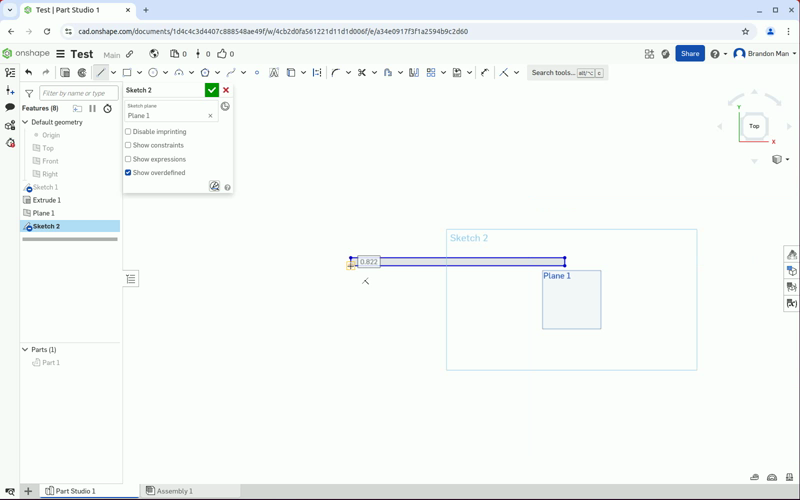
scroll(-6)
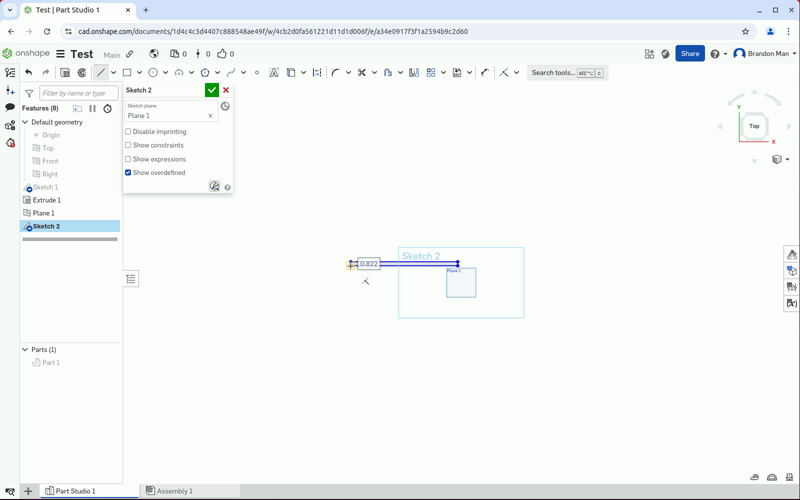
key(esc)
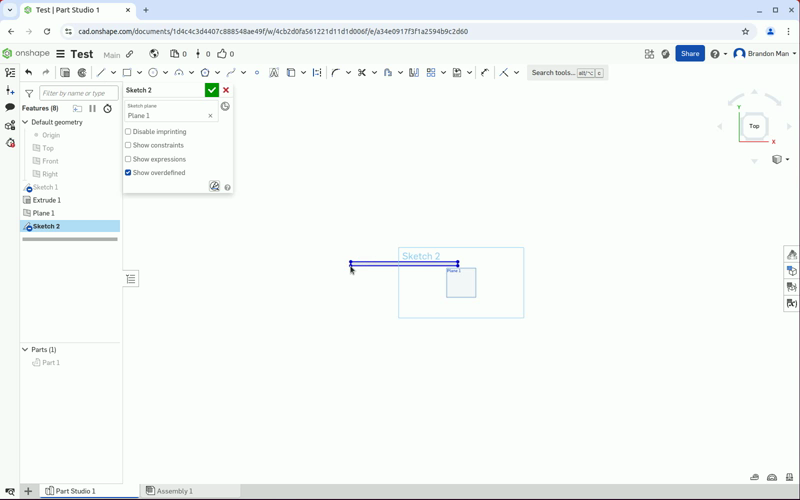
mouse_move(373, 262)
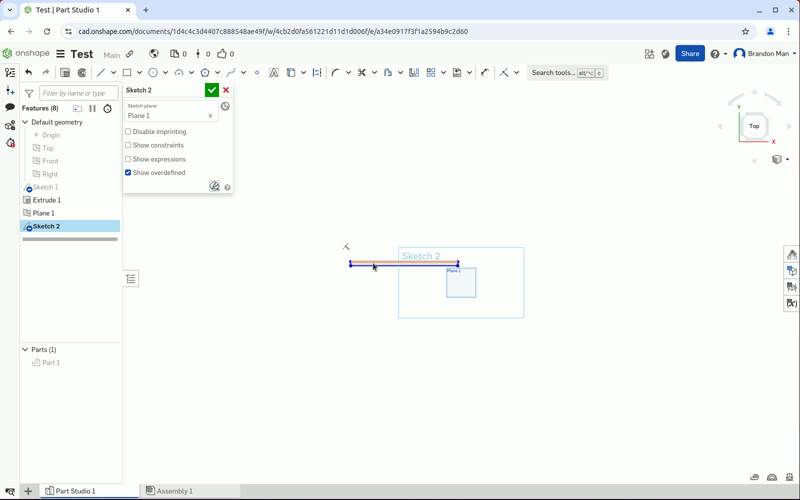
scroll(6)
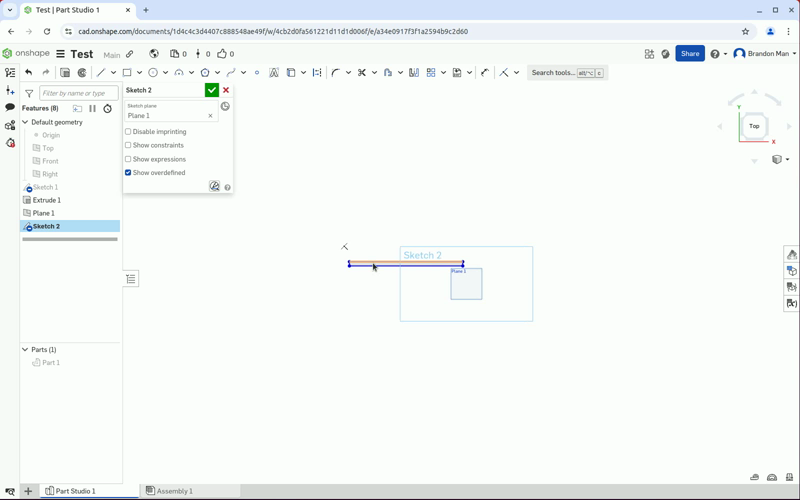
scroll(6)
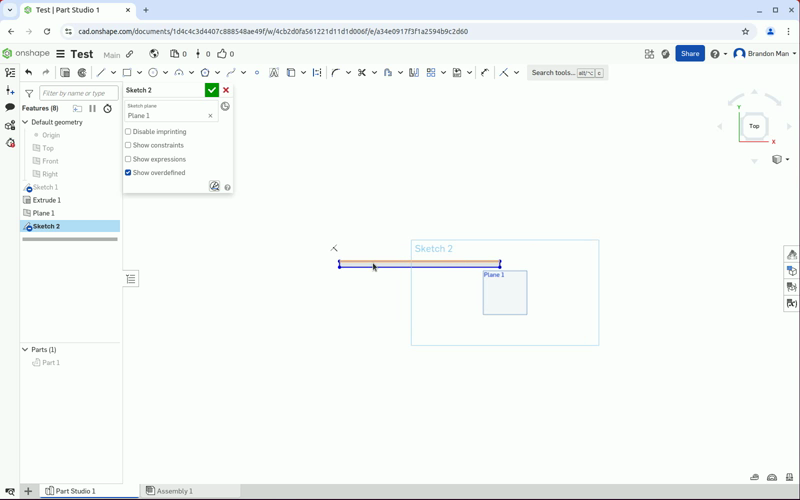
scroll(6)
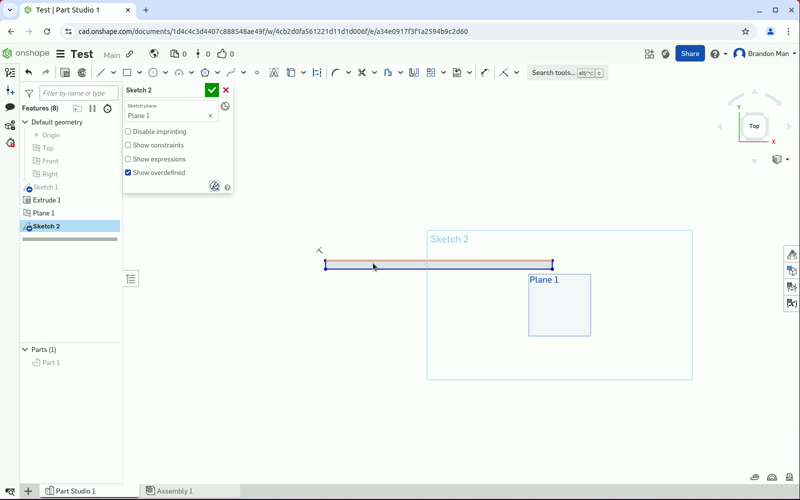
scroll(6)
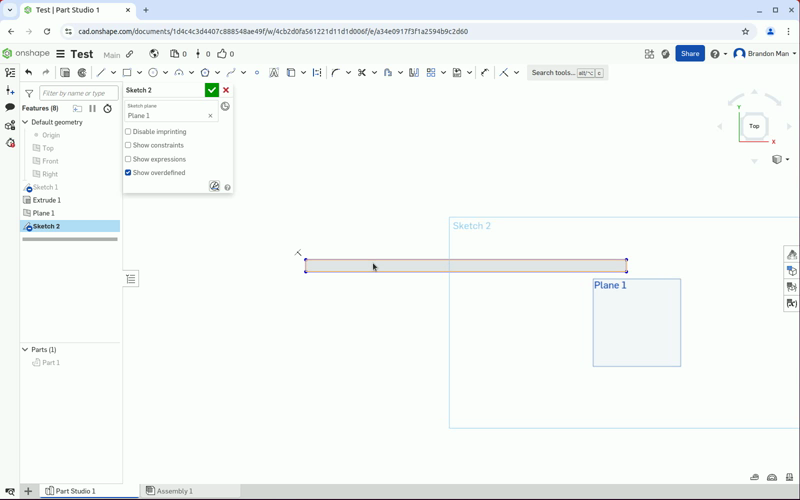
scroll(6)
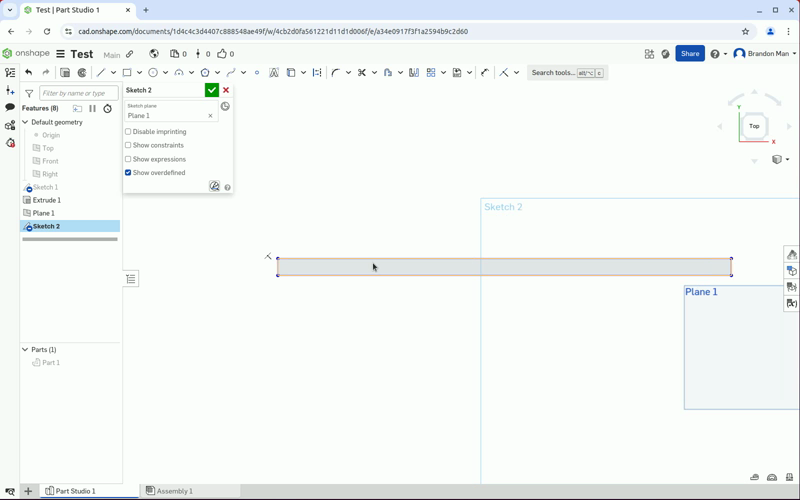
scroll(6)
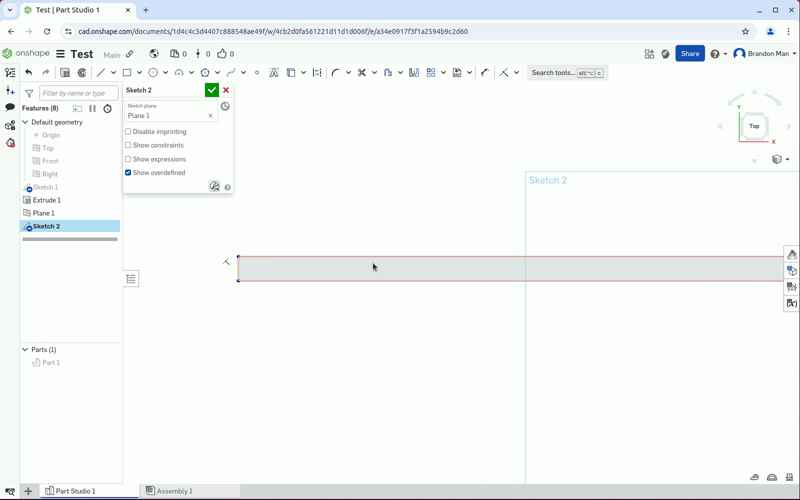
scroll(6)
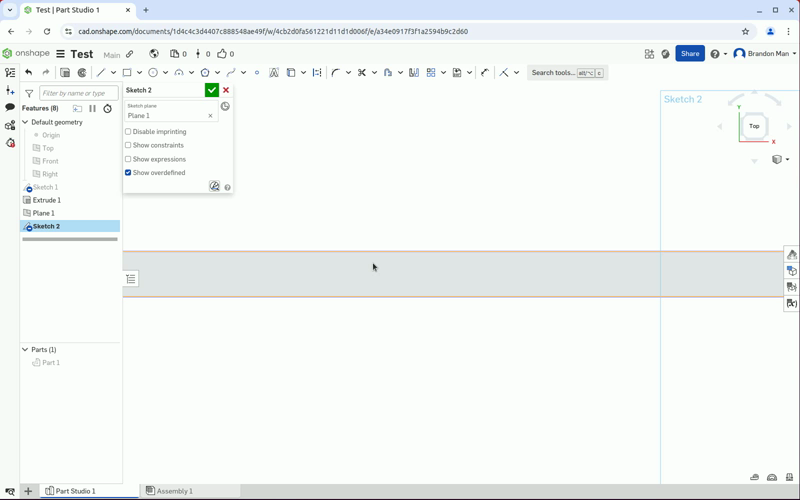
click(373, 262)
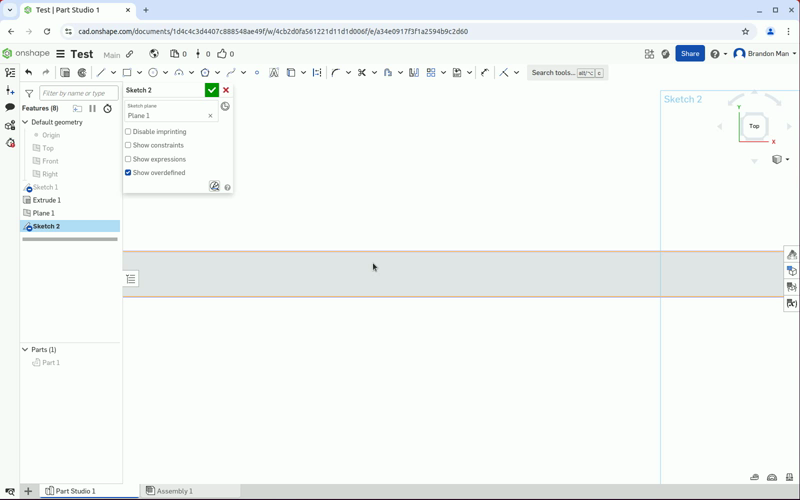
scroll(-6)
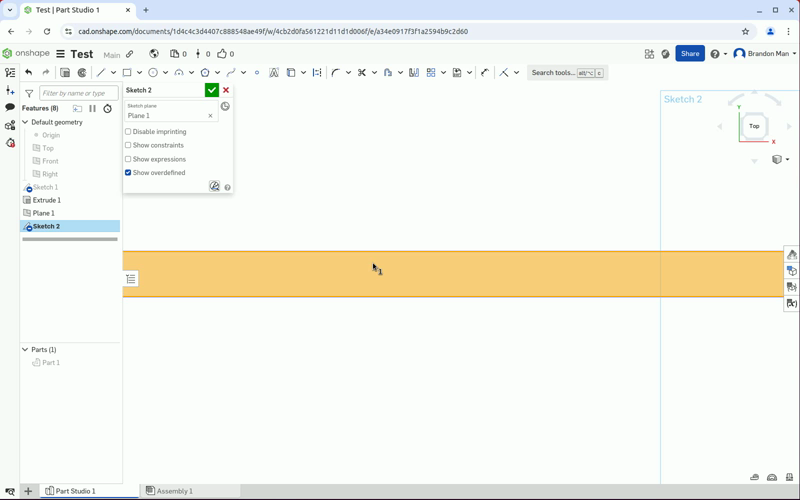
scroll(-6)
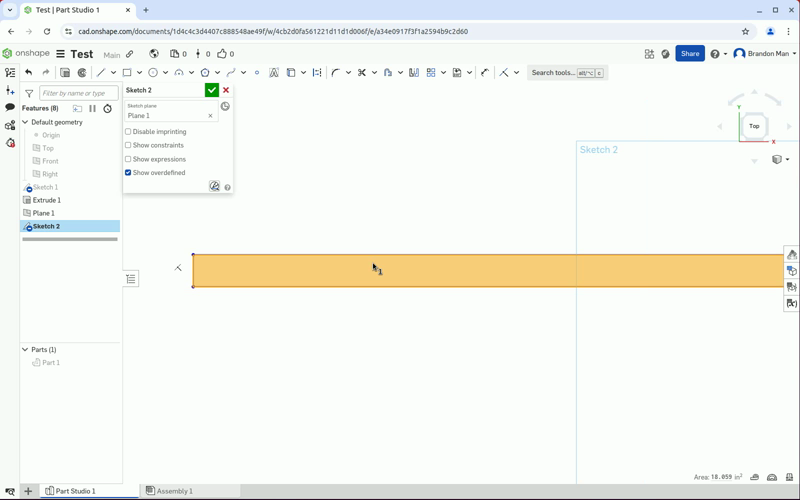
scroll(-6)
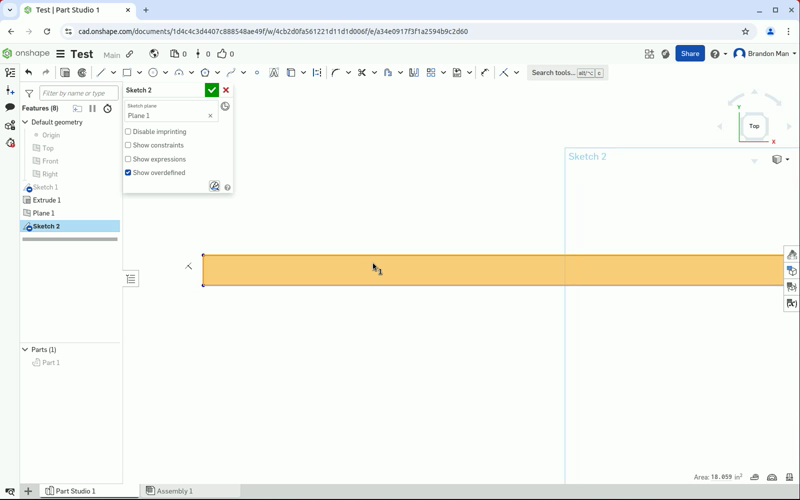
scroll(-6)
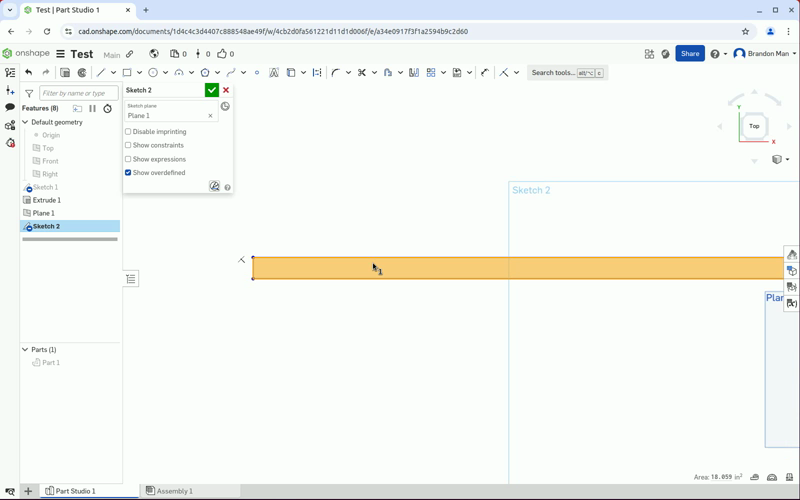
scroll(-6)
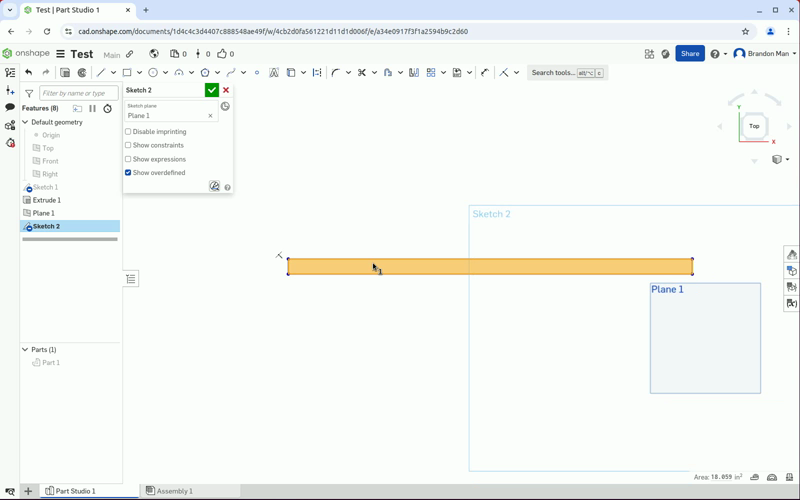
scroll(-6)
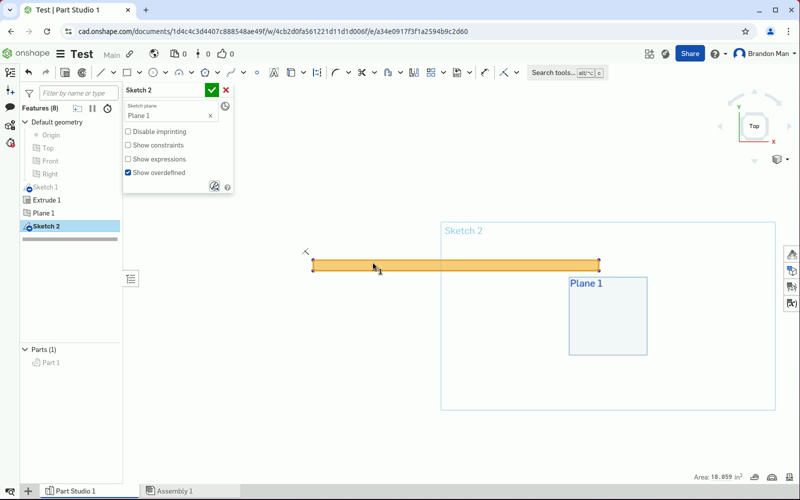
scroll(-6)
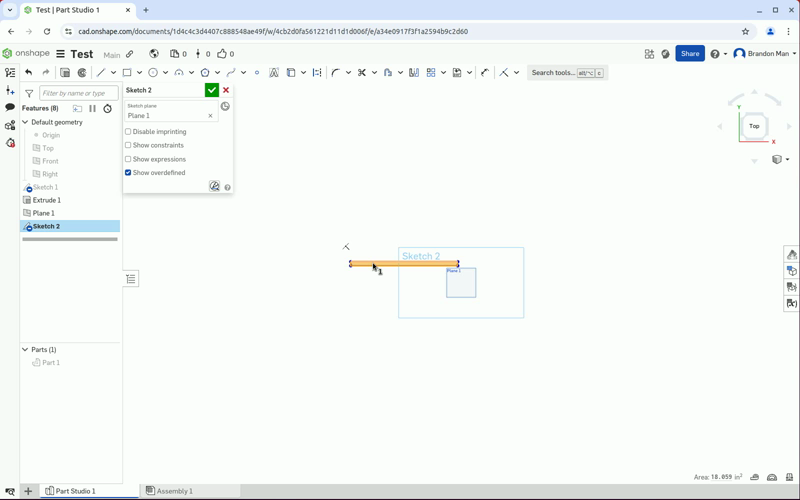
mouse_move(73, 352)
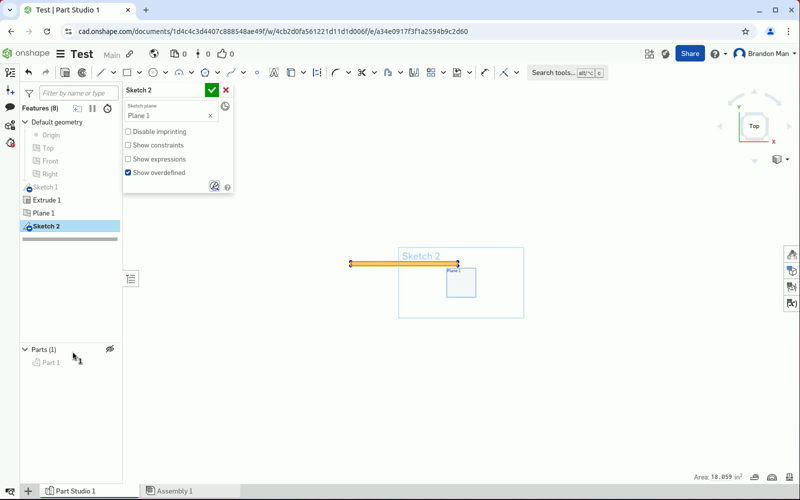
key(shift+y)
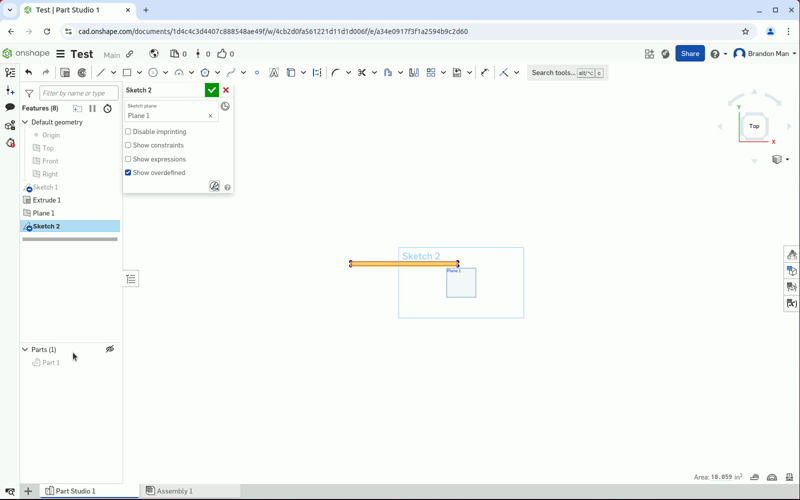
key(shift+e)
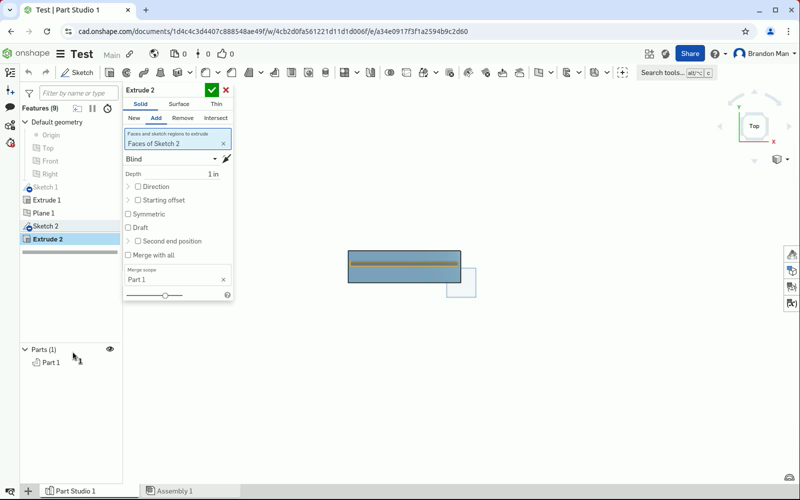
mouse_move(143, 106)
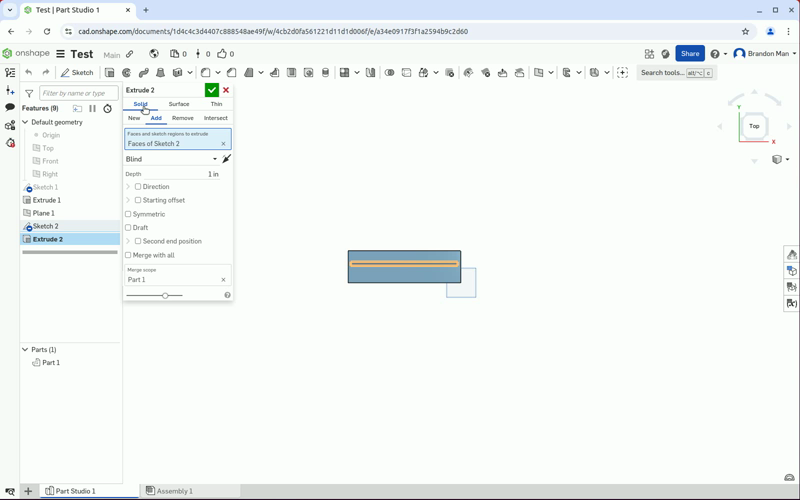
click(143, 106)
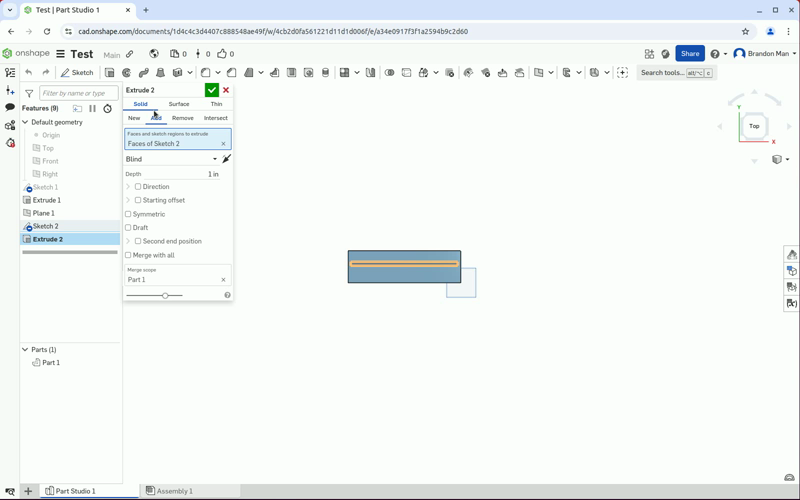
mouse_move(186, 120)
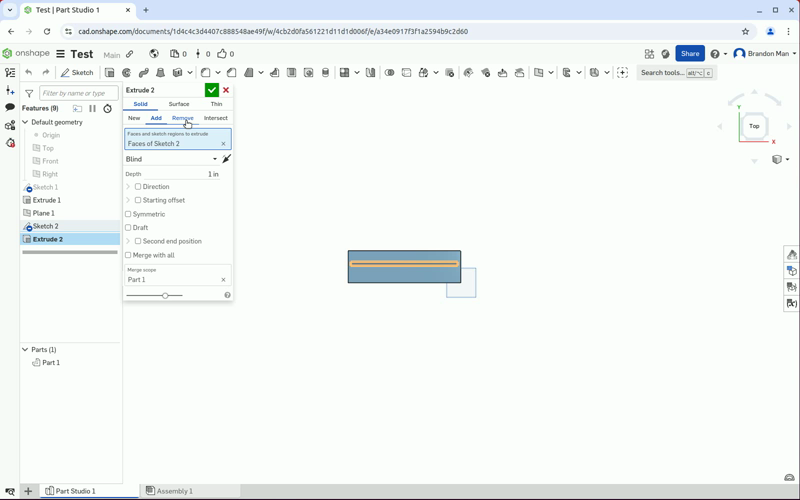
click(186, 120)
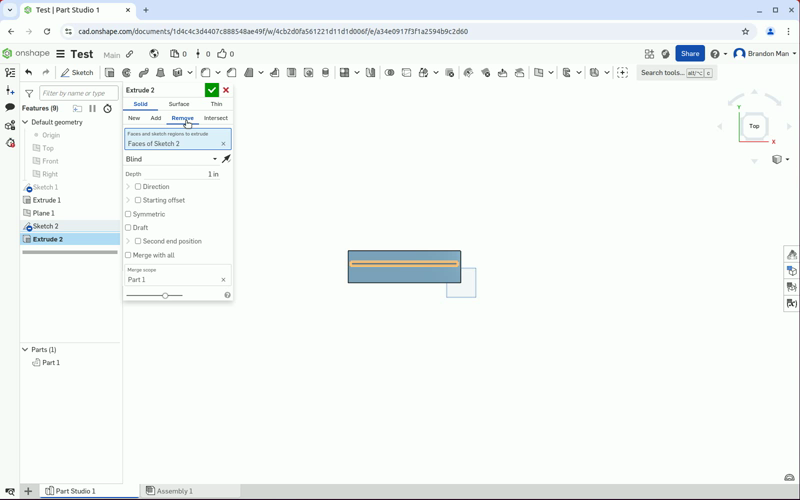
key(tab, 4)
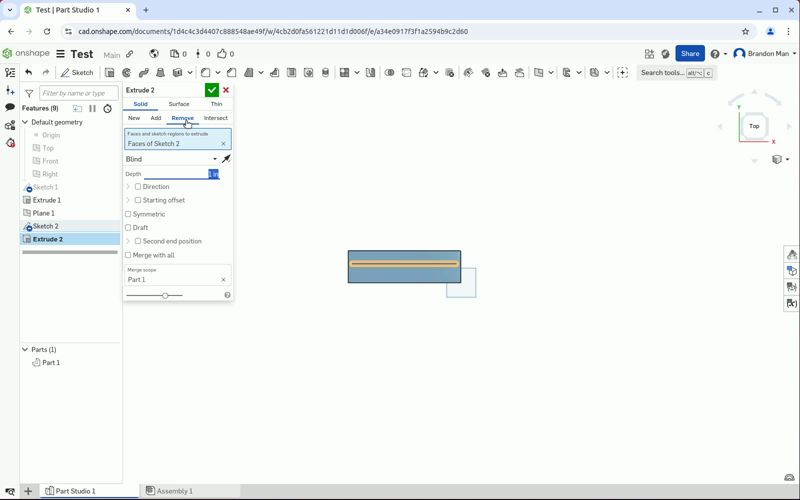
text(0.241)
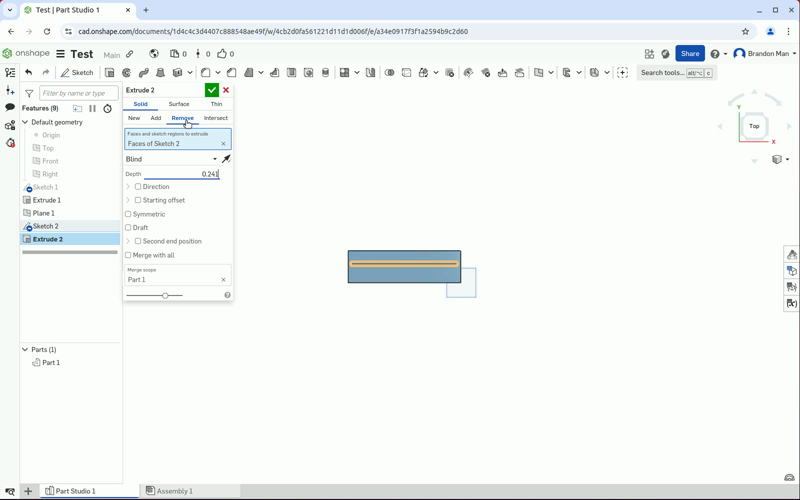
key(tab, 6)
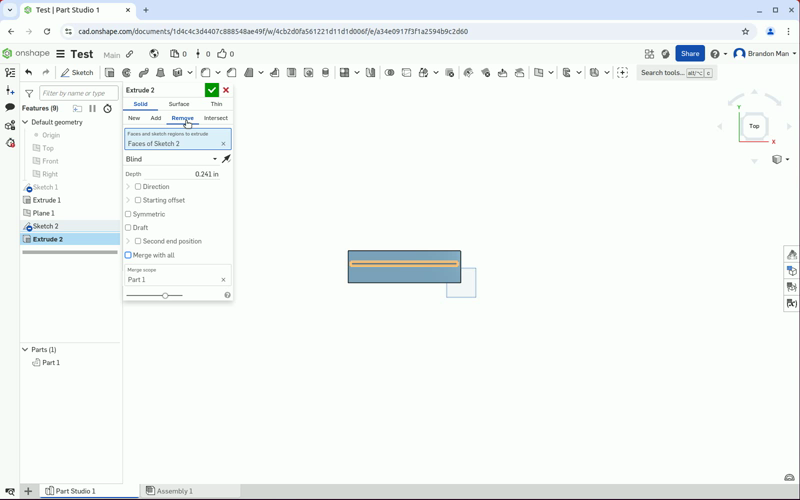
key(space)
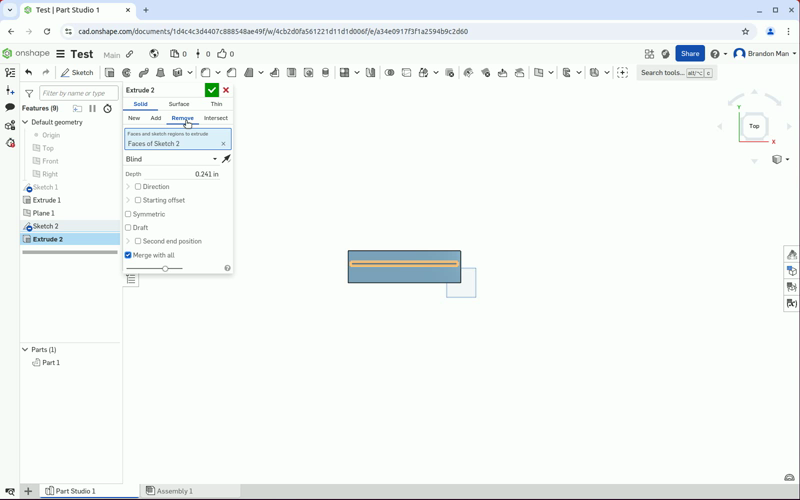
key(enter)
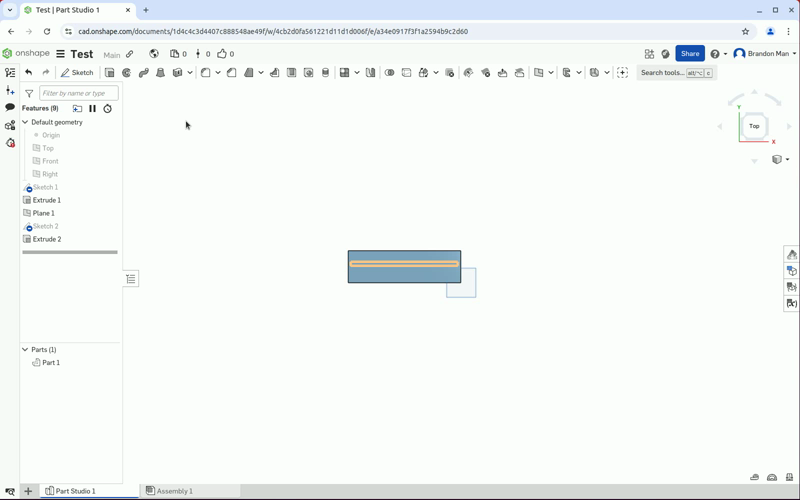
key(shift+h)
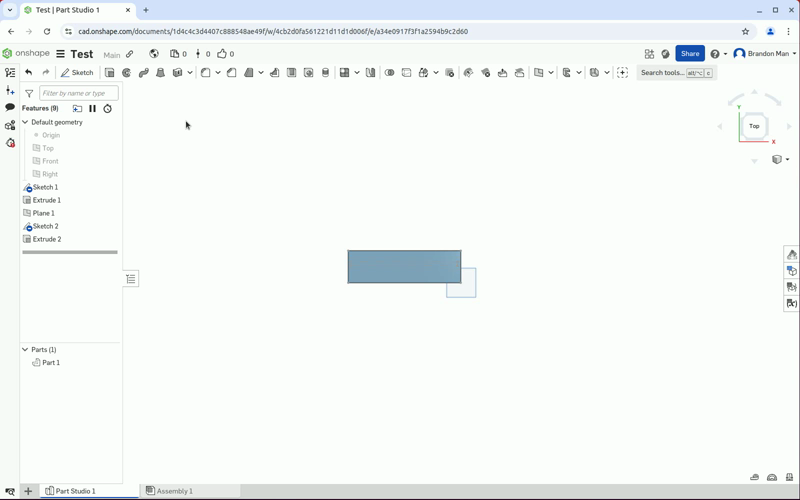
key(shift+h)
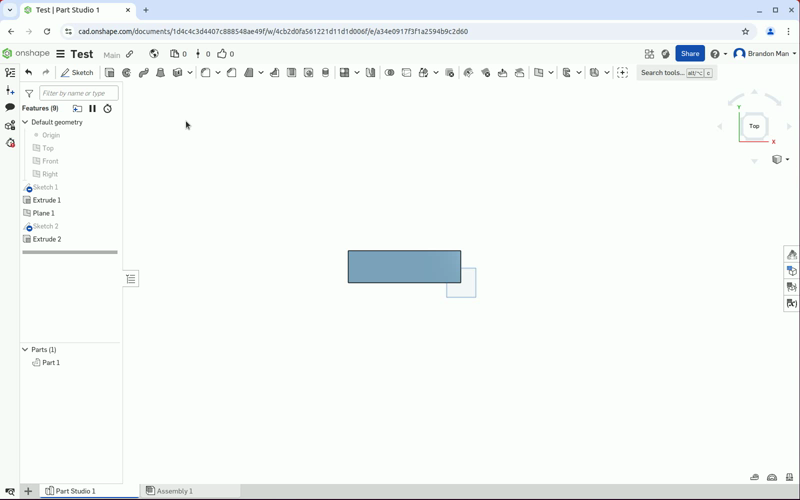
mouse_move(73, 189)
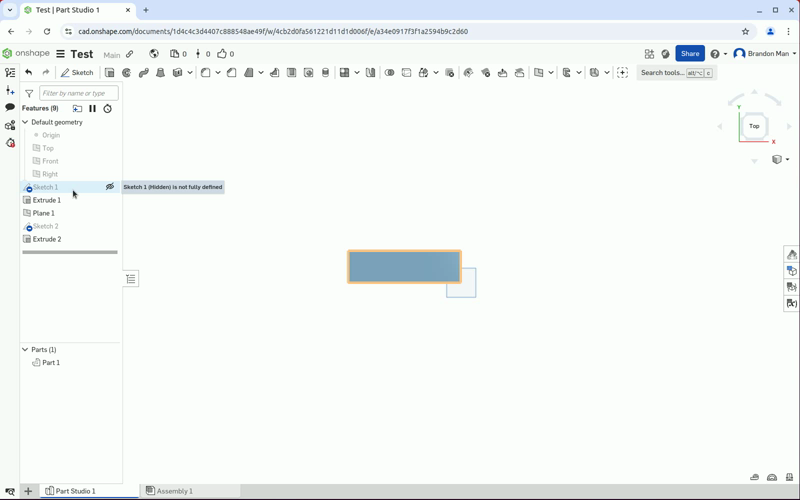
click(73, 189)
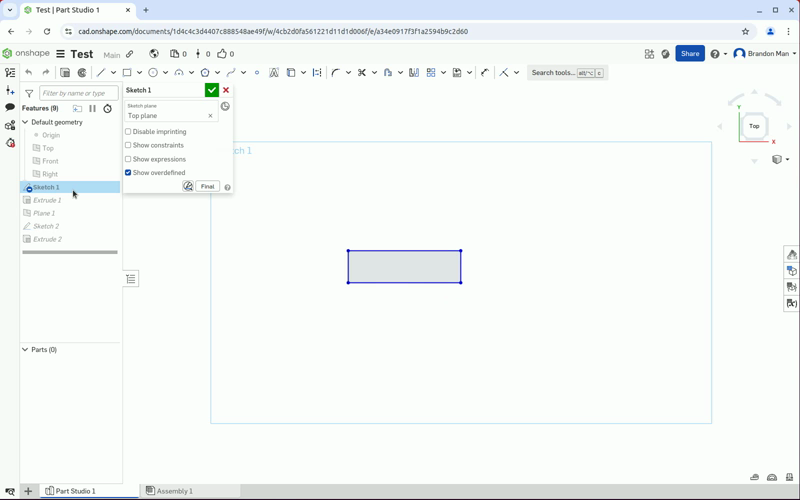
mouse_move(229, 92)
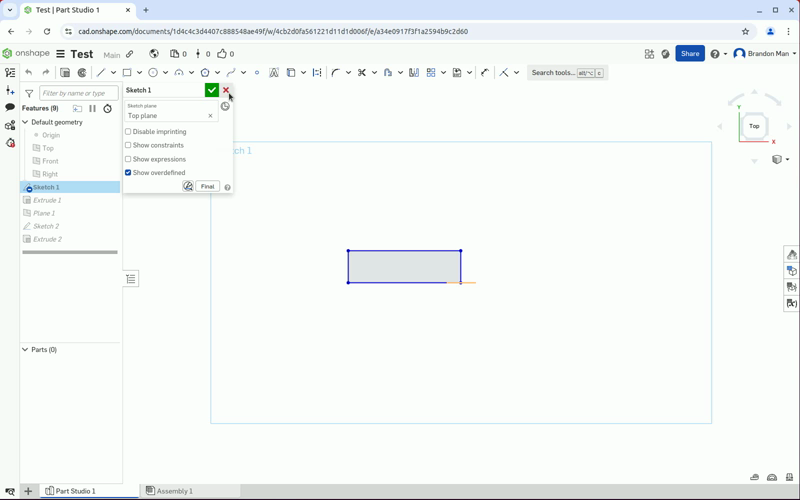
click(229, 92)
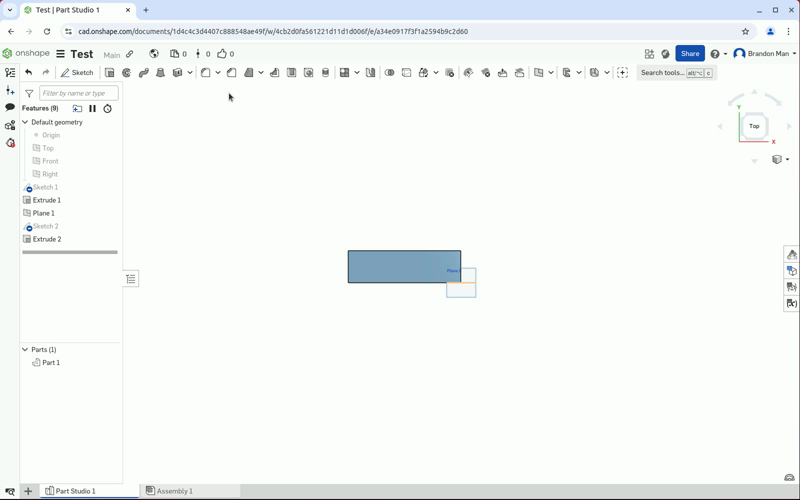
mouse_move(541, 75)
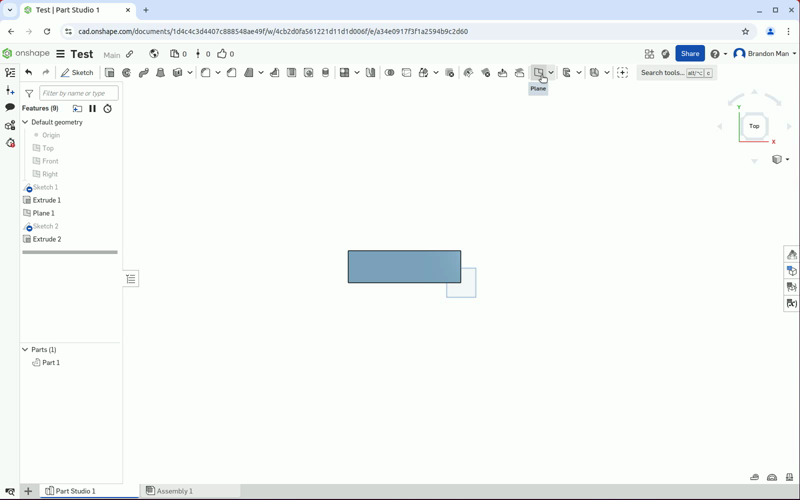
click(541, 75)
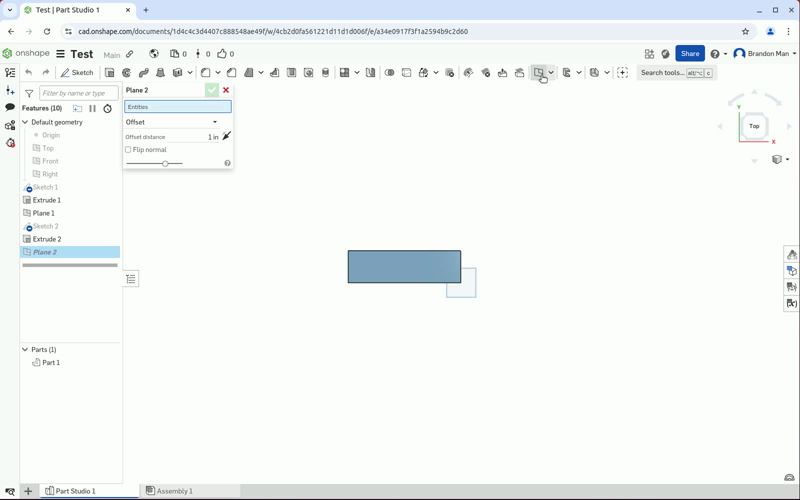
mouse_move(73, 150)
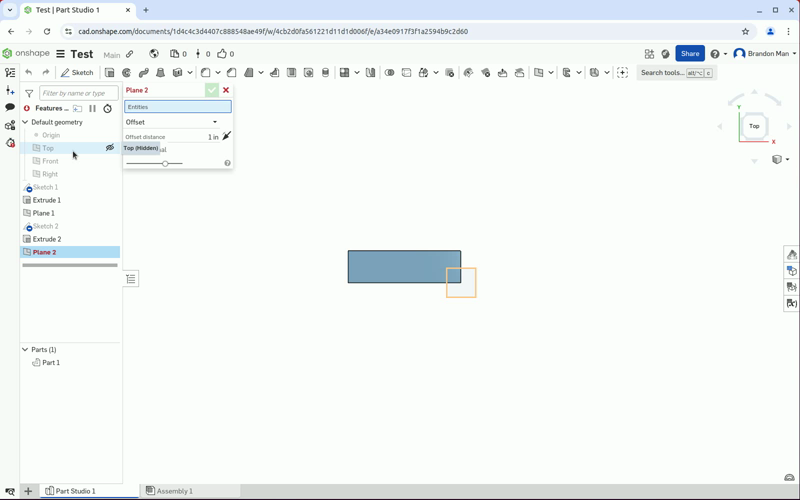
click(73, 150)
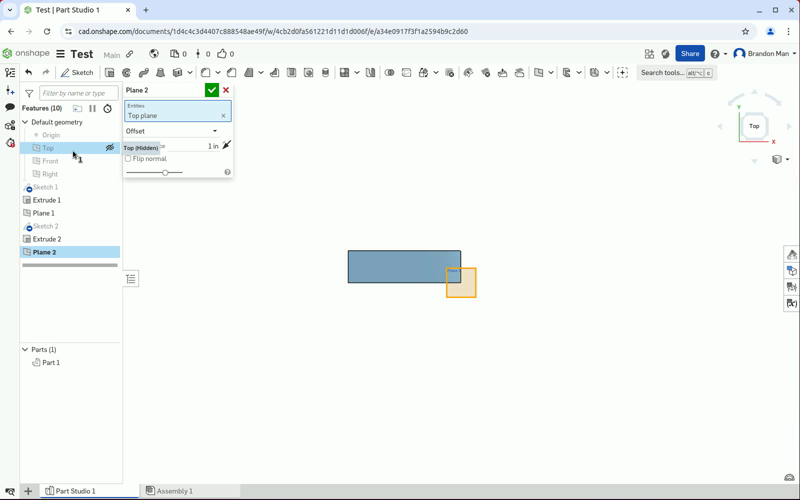
key(tab, 2)
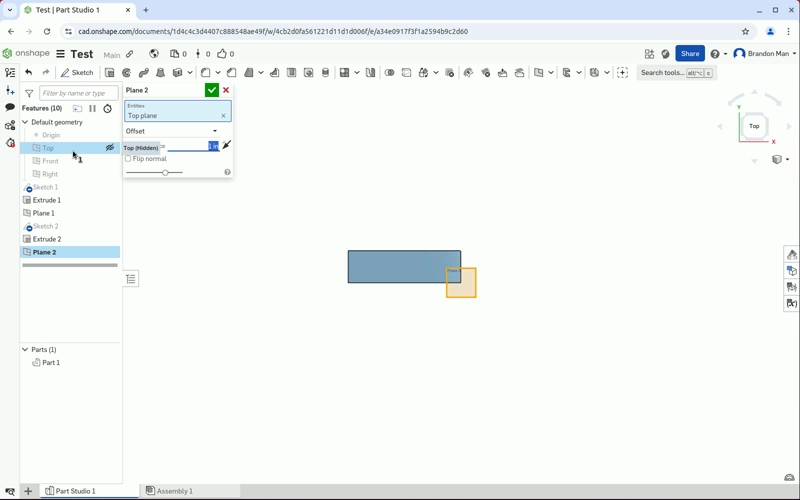
text(0.246)
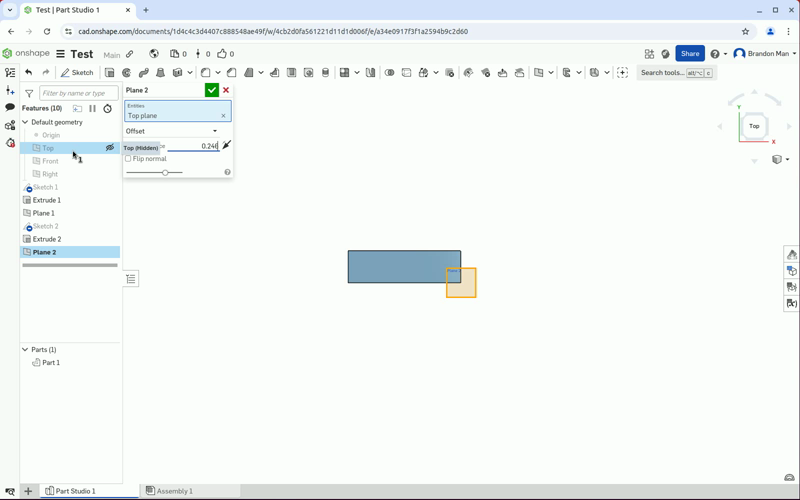
key(enter, 2)
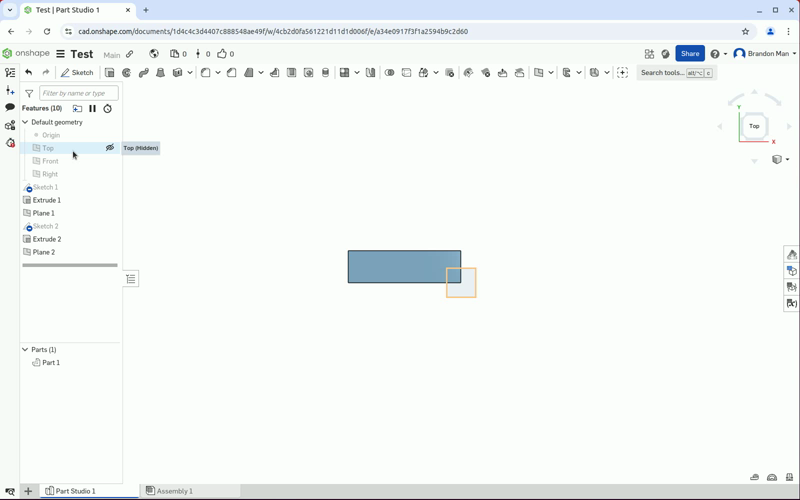
key(shift+s)
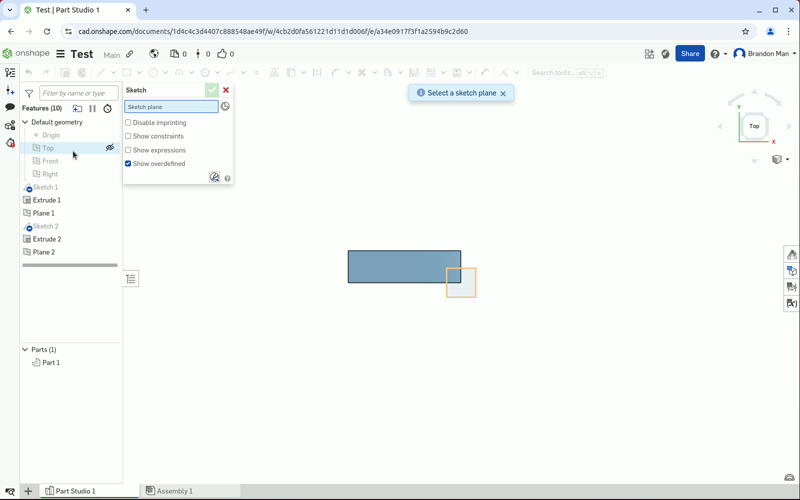
mouse_move(73, 254)
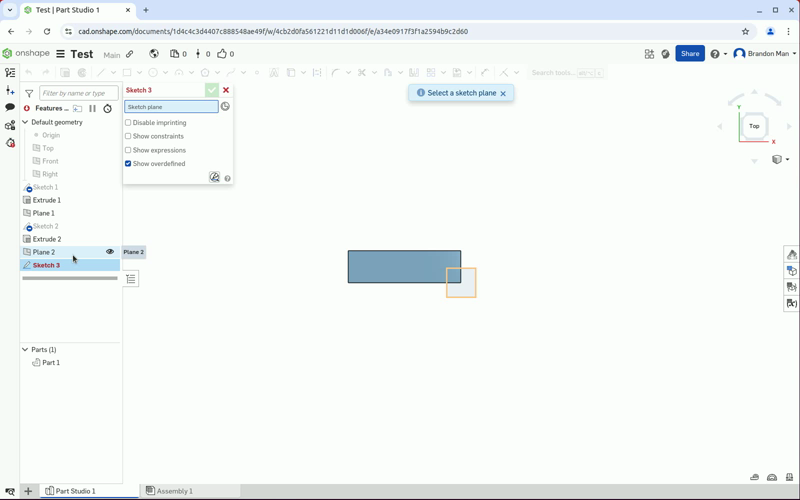
click(73, 254)
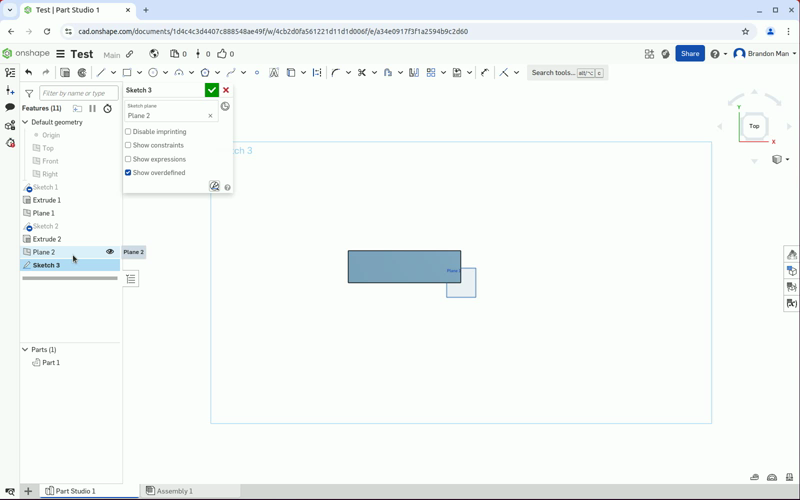
mouse_move(73, 352)
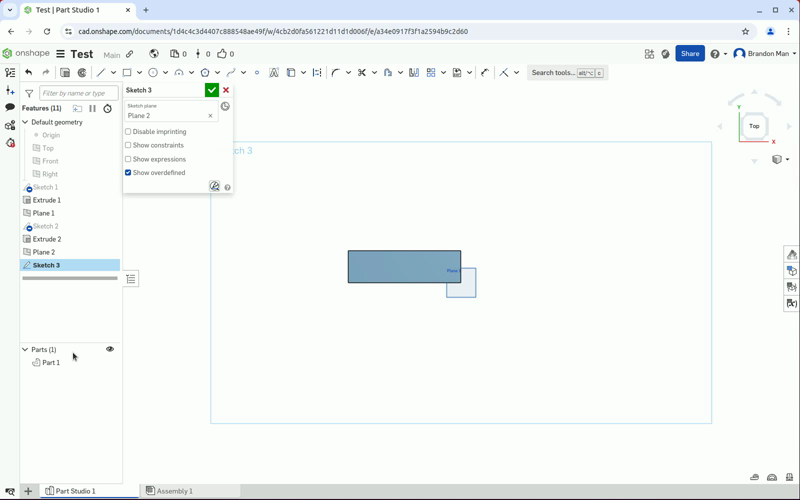
key(y)
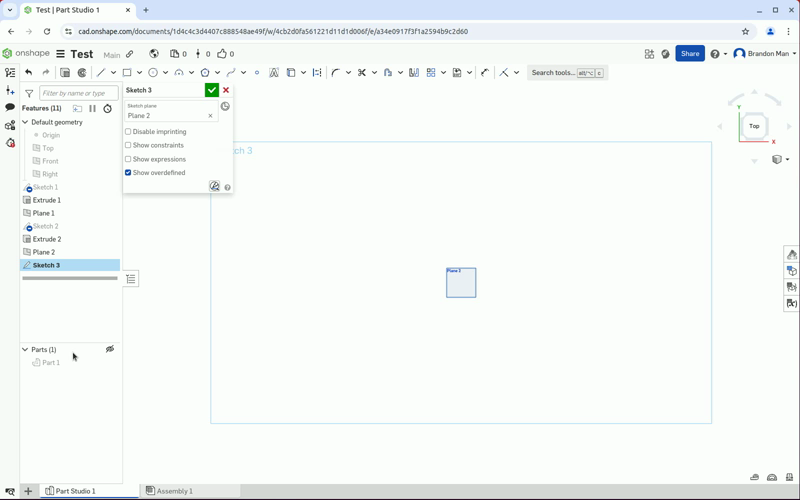
key(l)
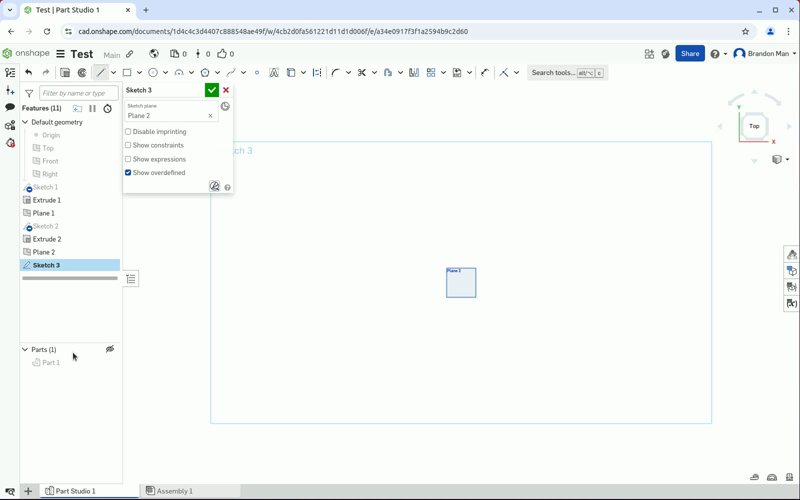
key_down(shift)
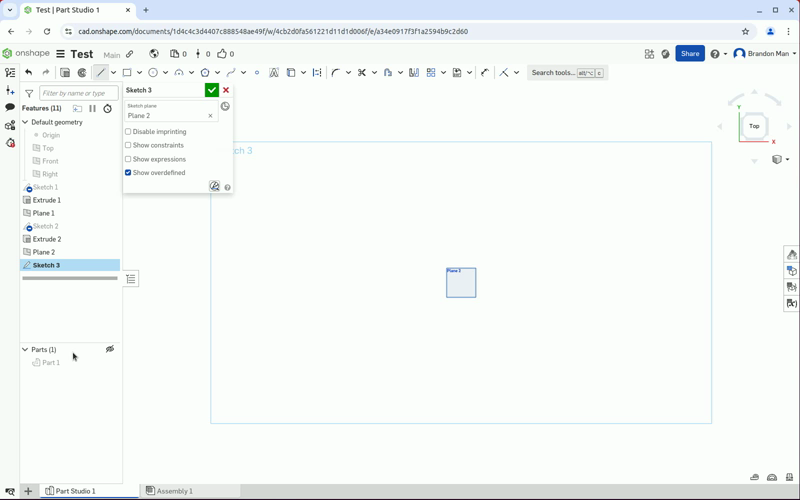
mouse_move(353, 265)
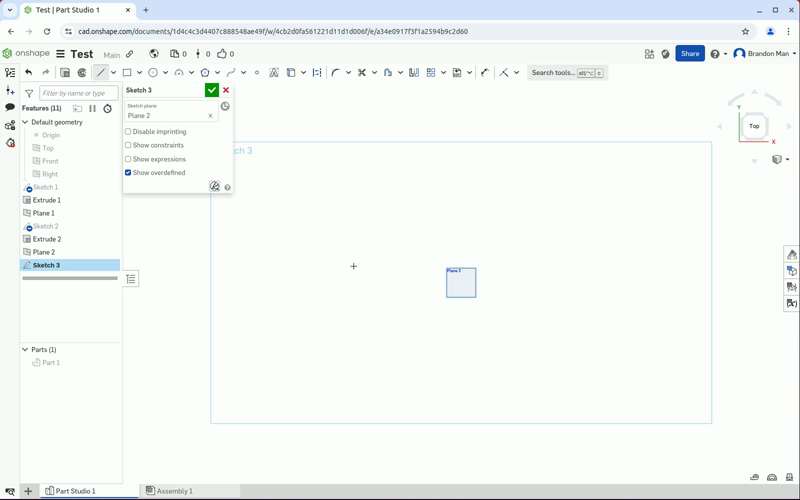
click(353, 265)
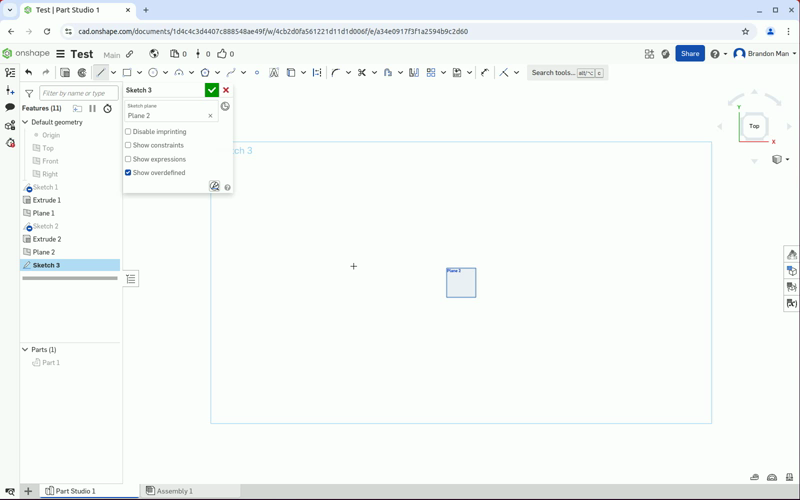
key_up(shift)
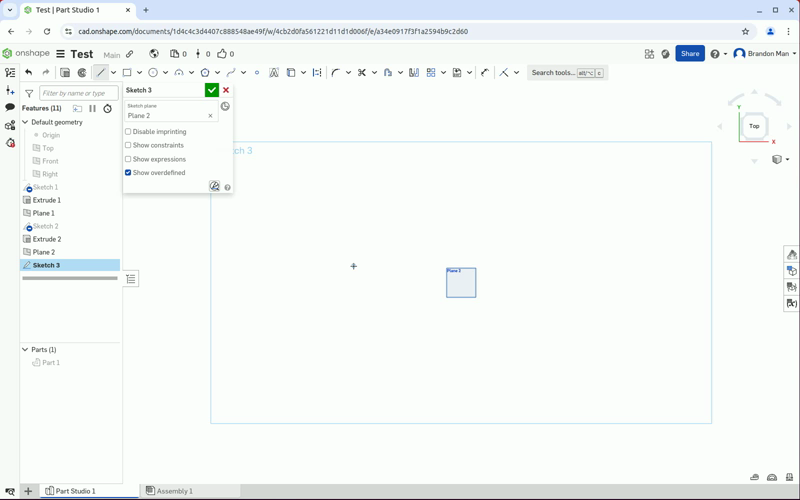
key_down(shift)
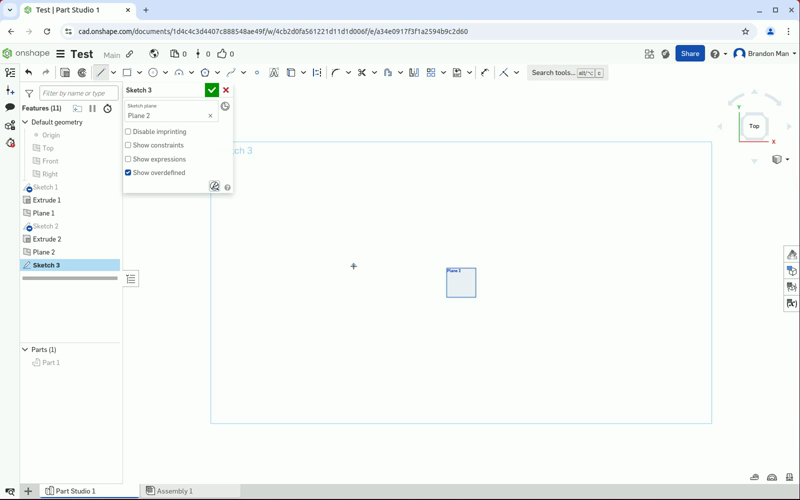
mouse_move(456, 265)
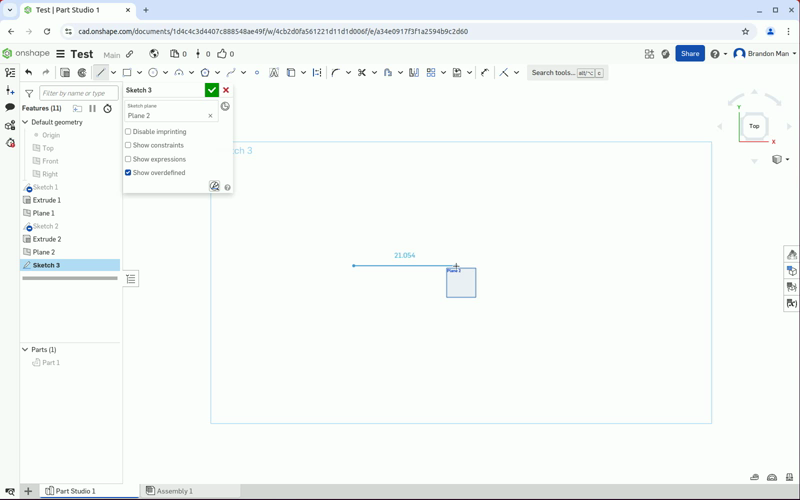
click(456, 265)
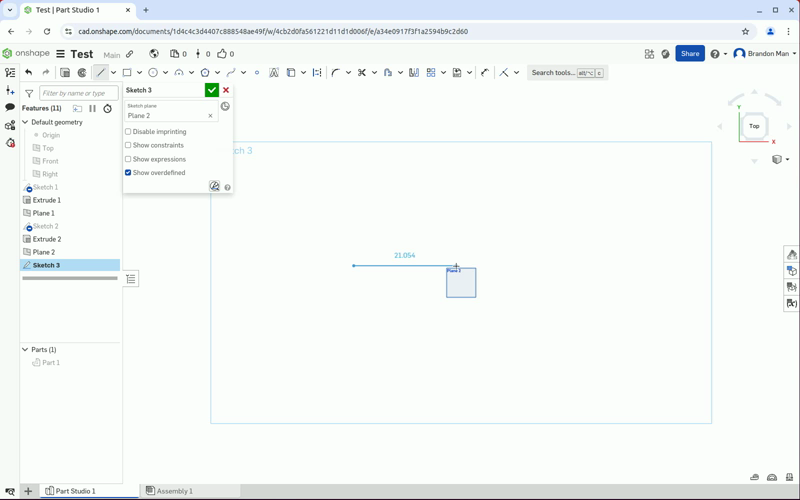
key_up(shift)
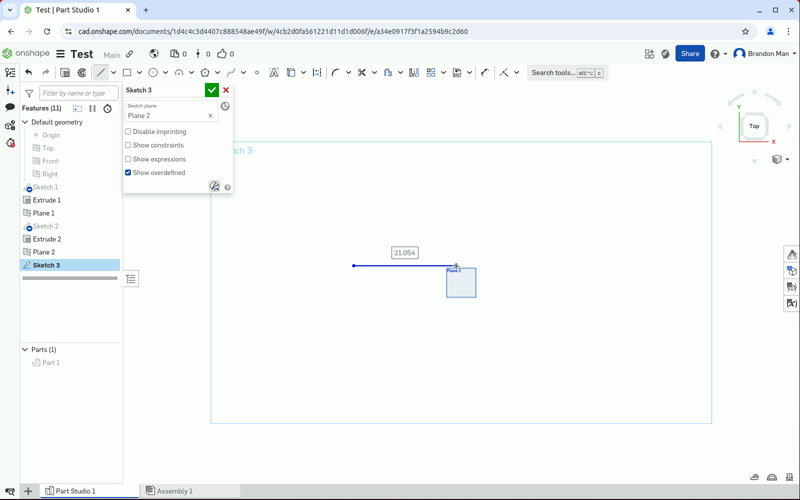
key_down(shift)
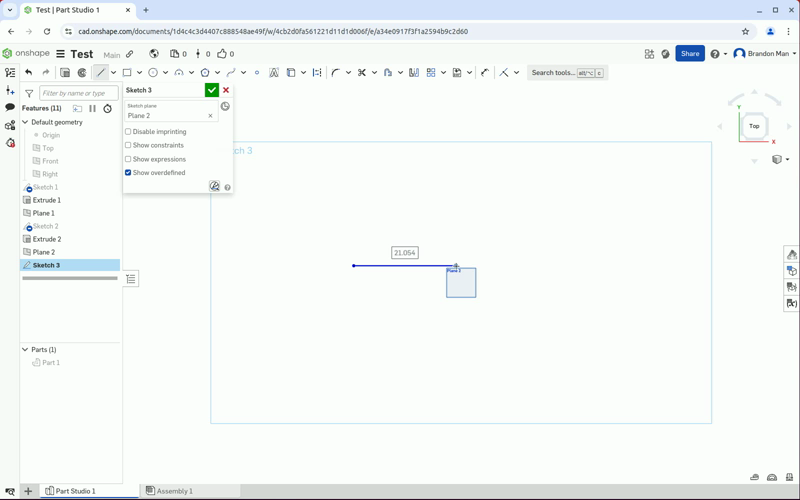
mouse_move(486, 265)
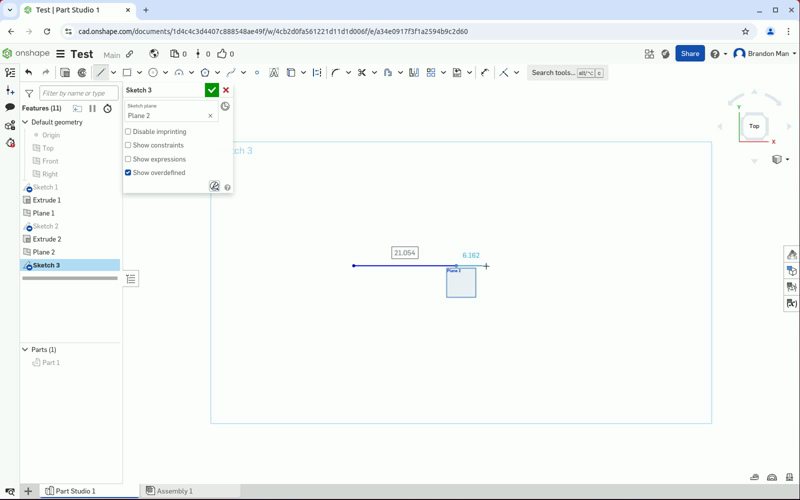
mouse_move(456, 261)
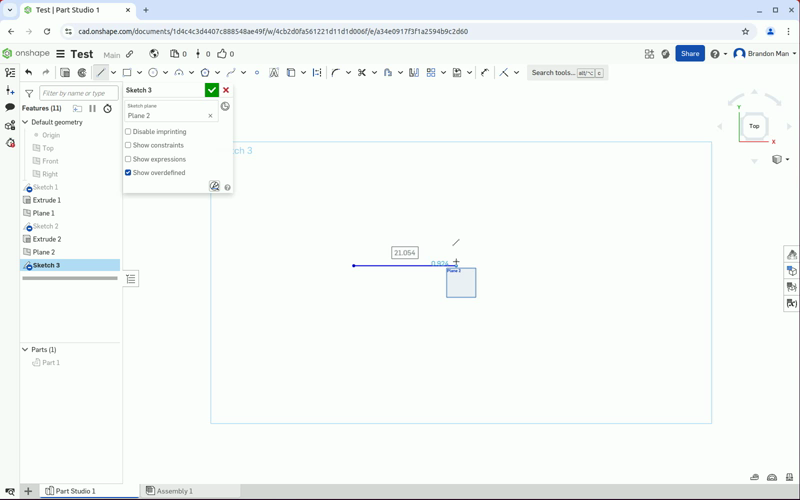
scroll(6)
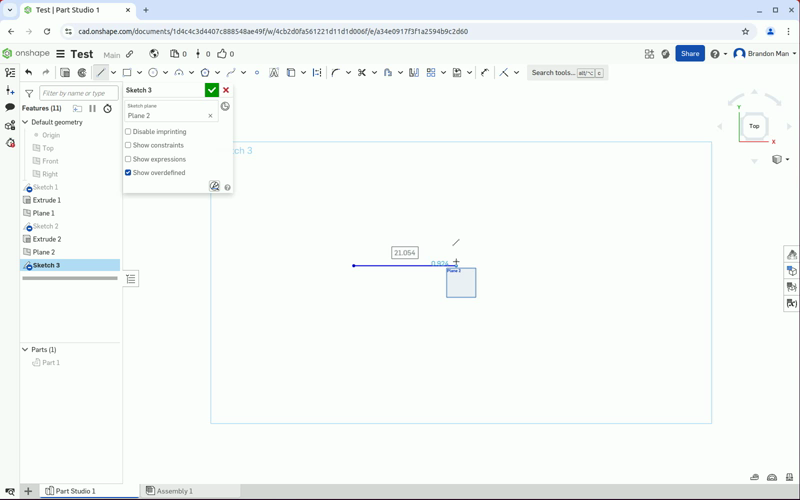
scroll(6)
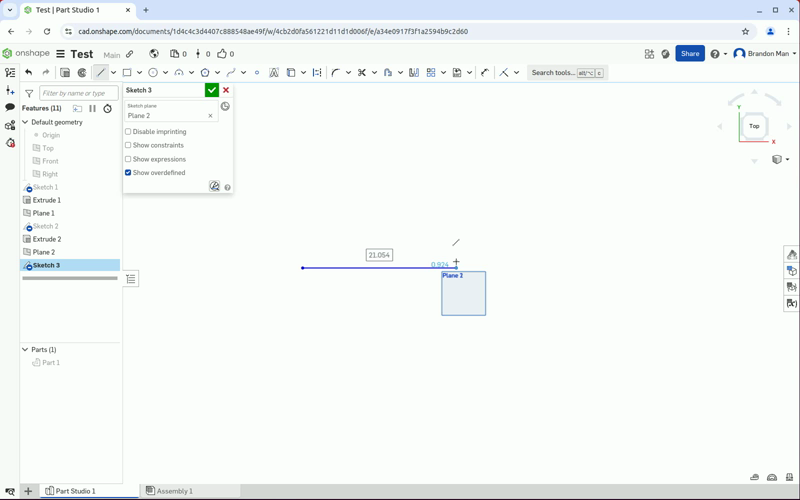
scroll(6)
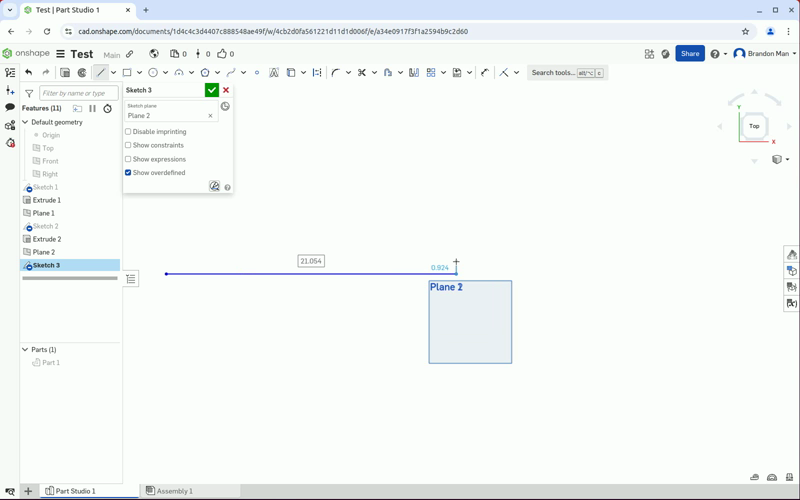
scroll(6)
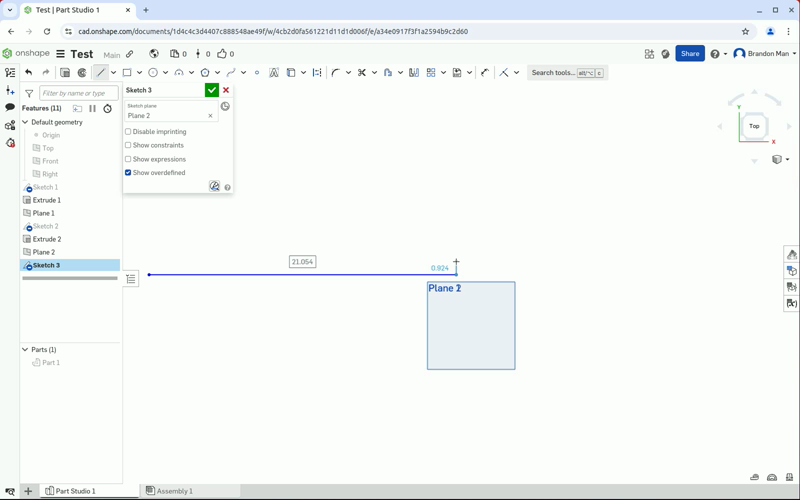
scroll(6)
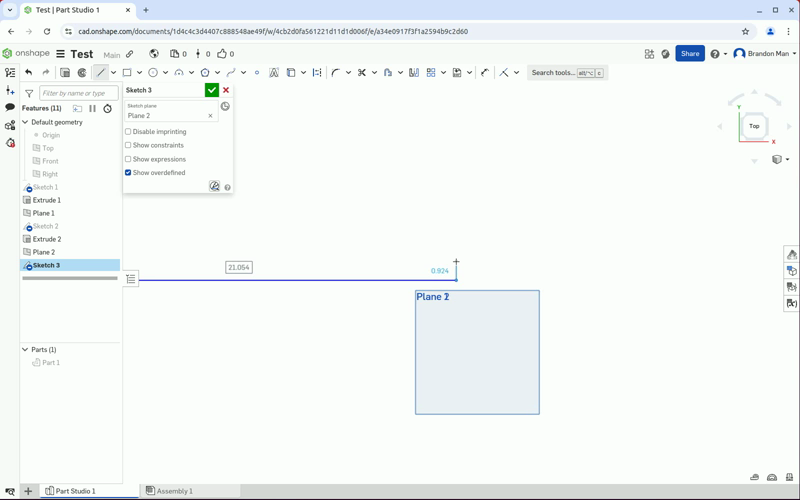
scroll(6)
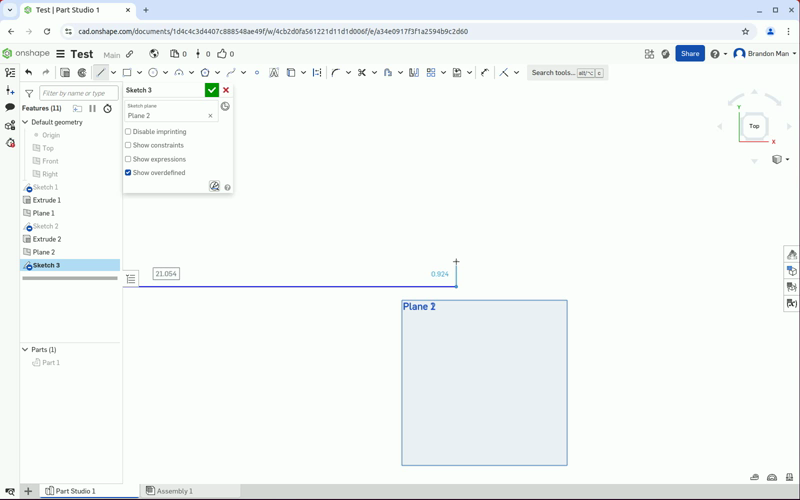
scroll(6)
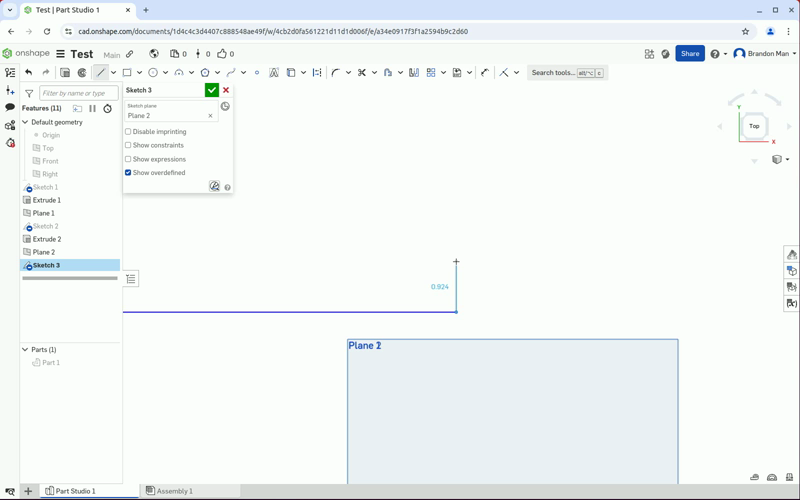
click(456, 261)
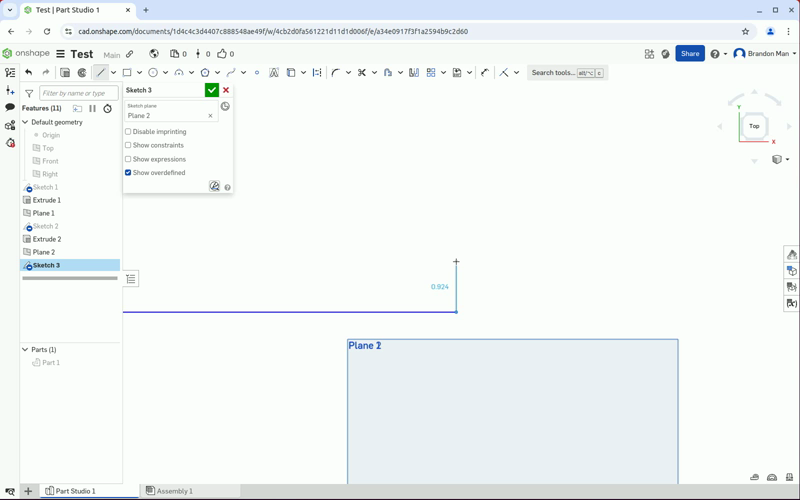
scroll(-6)
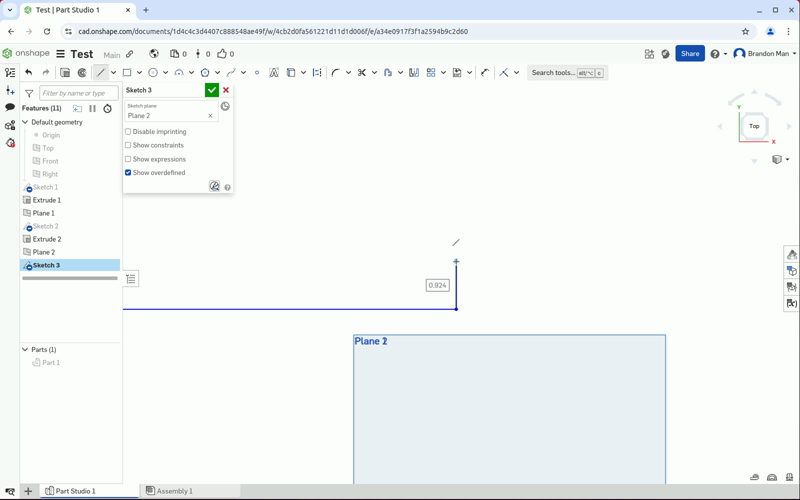
scroll(-6)
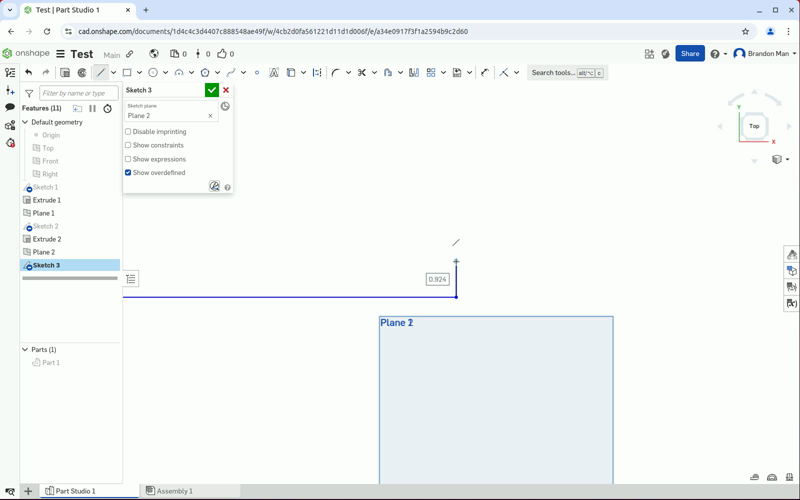
scroll(-6)
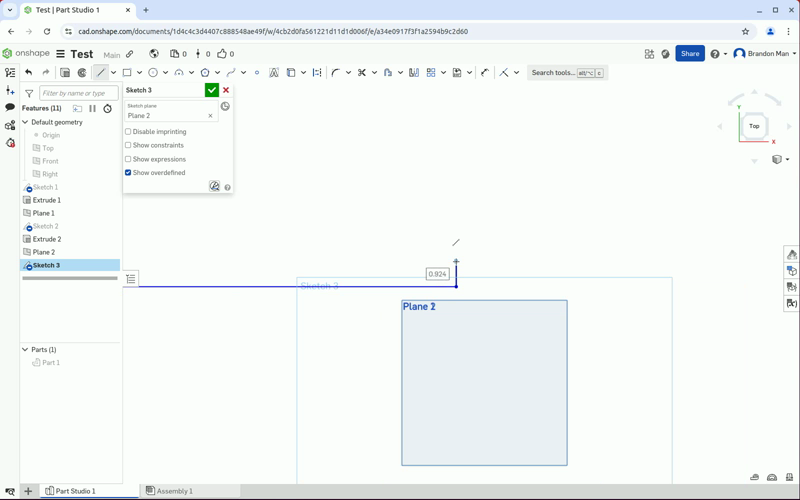
scroll(-6)
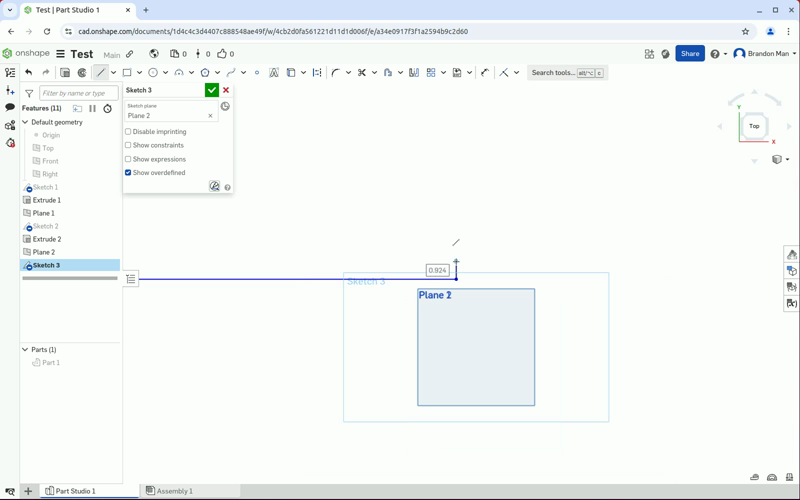
scroll(-6)
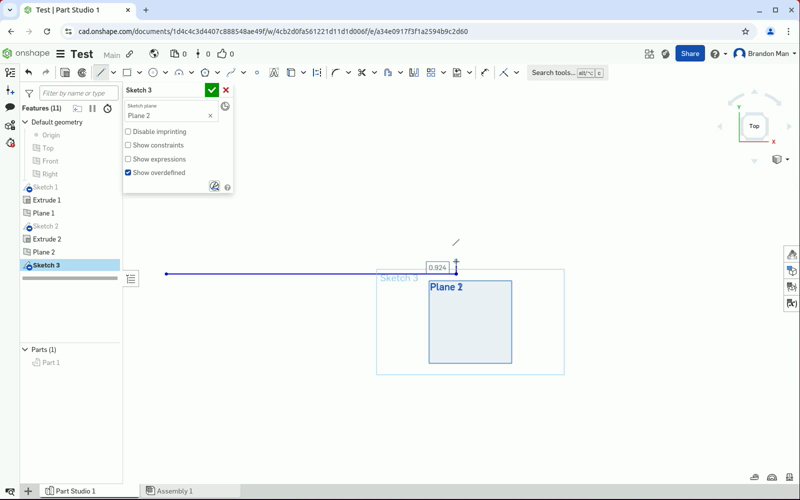
scroll(-6)
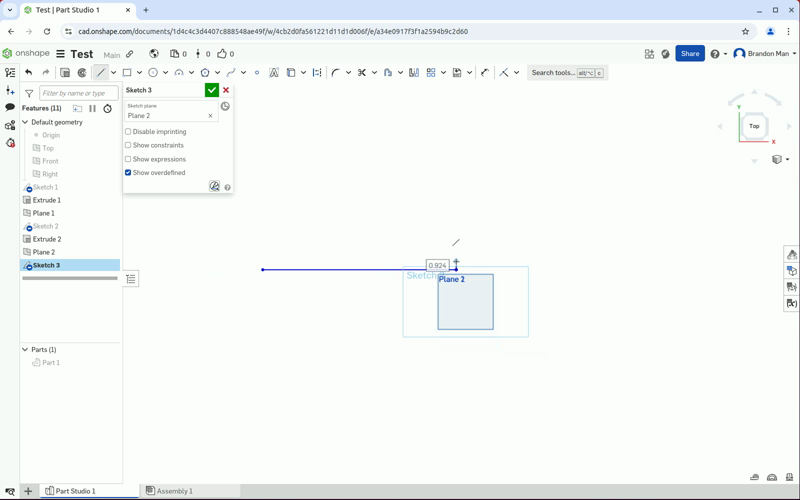
scroll(-6)
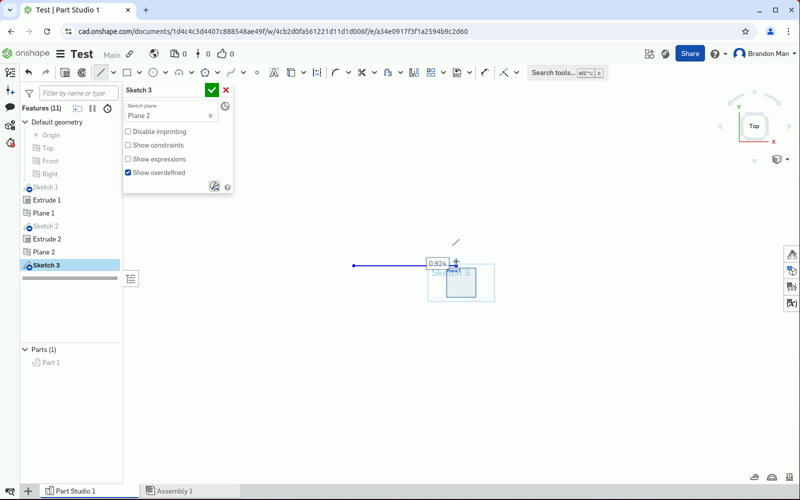
key_up(shift)
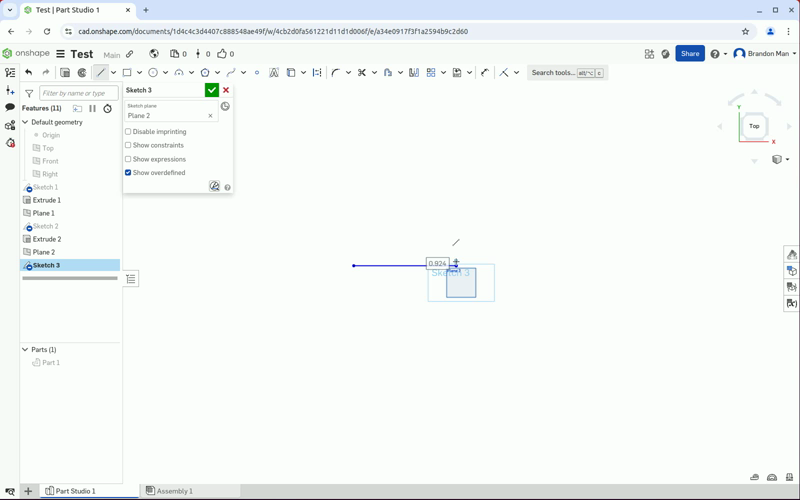
key_down(shift)
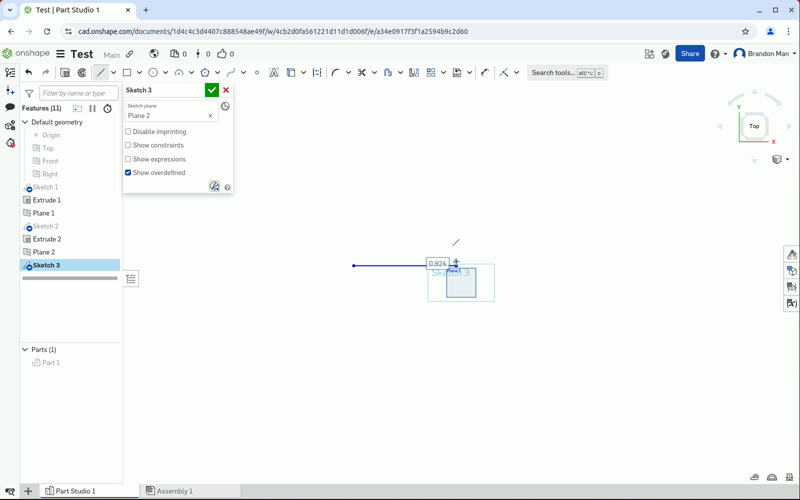
mouse_move(353, 261)
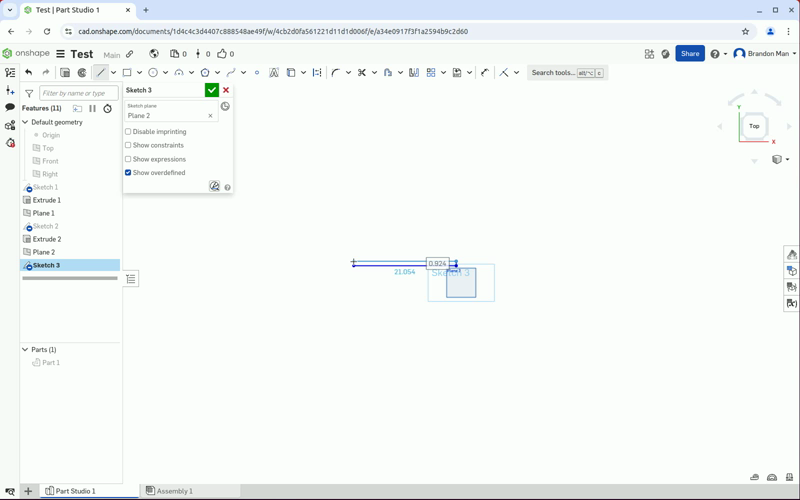
click(353, 261)
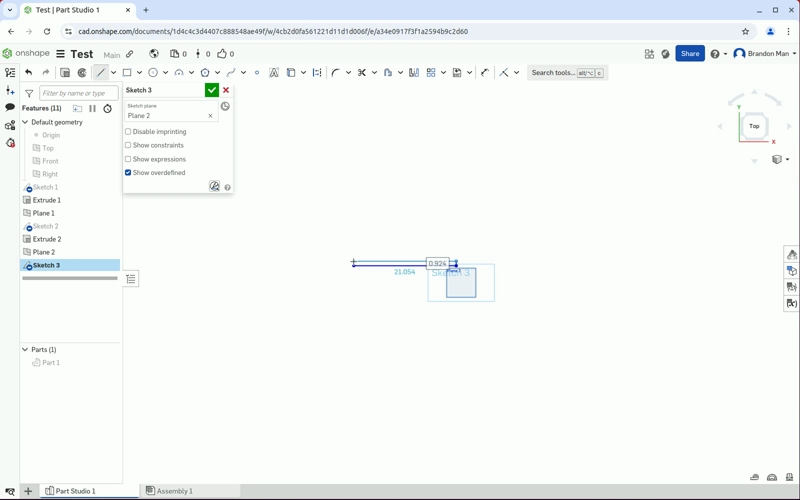
key_up(shift)
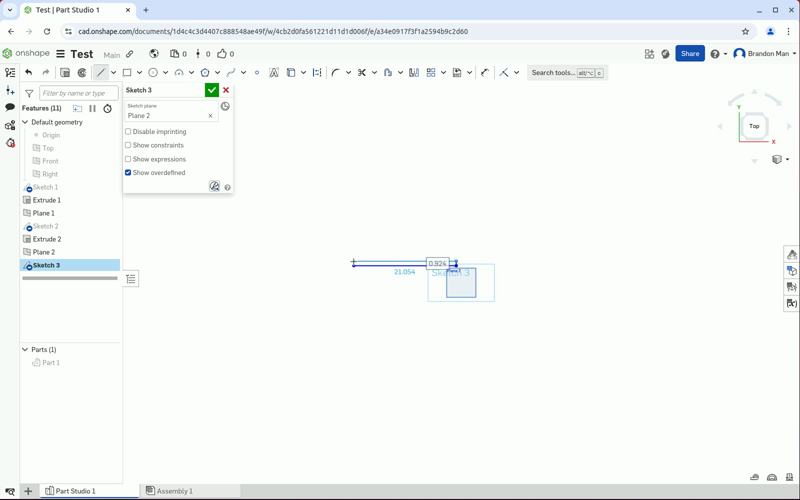
mouse_move(383, 261)
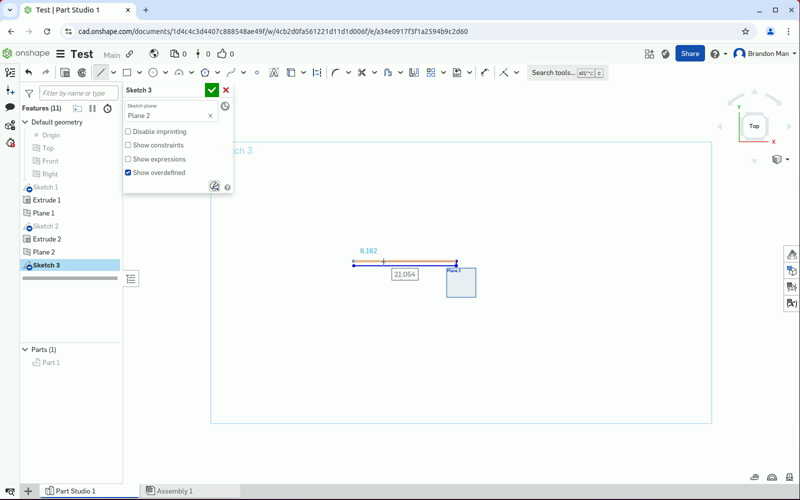
key_down(shift)
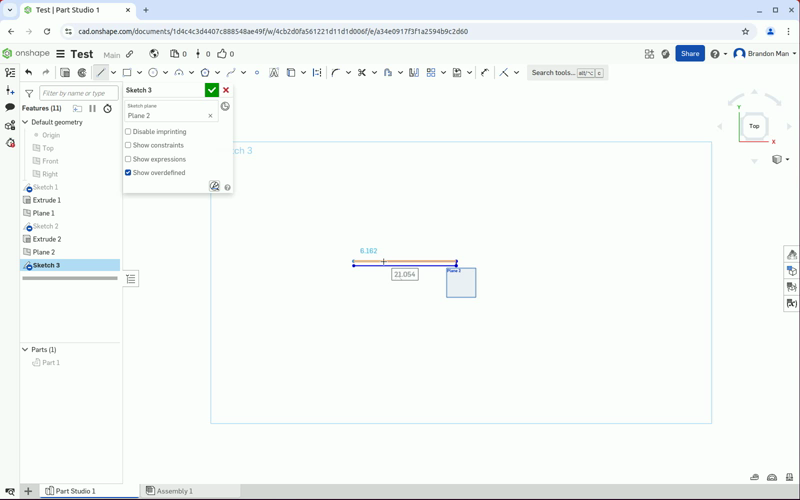
mouse_move(353, 265)
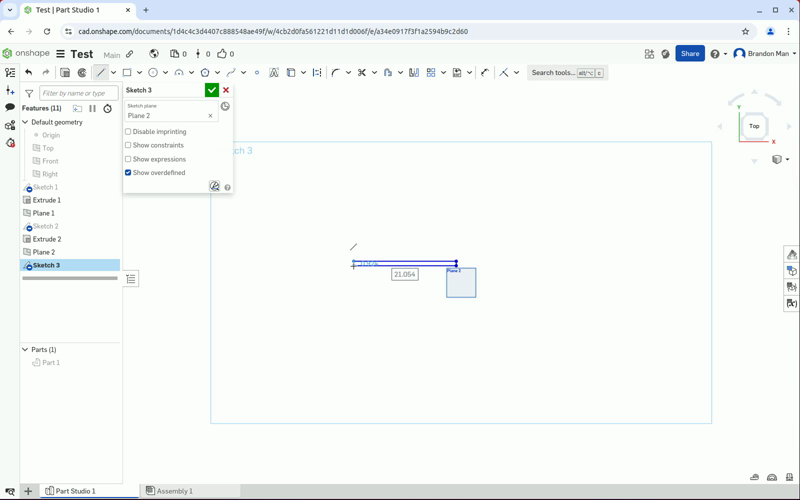
scroll(6)
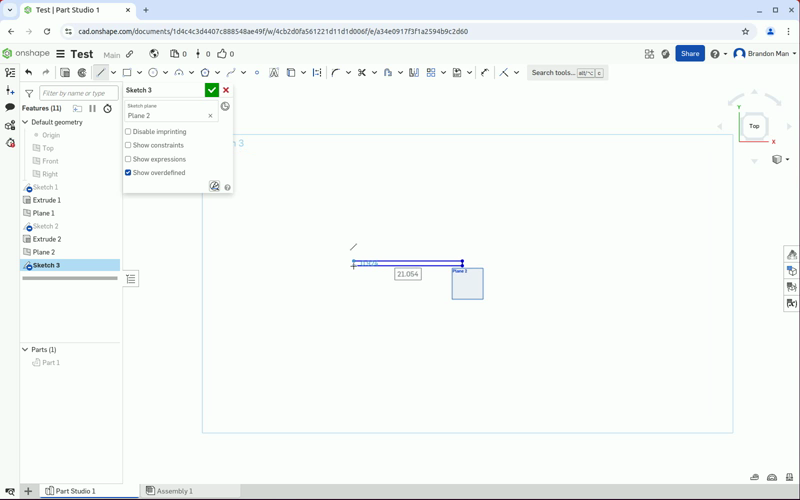
scroll(6)
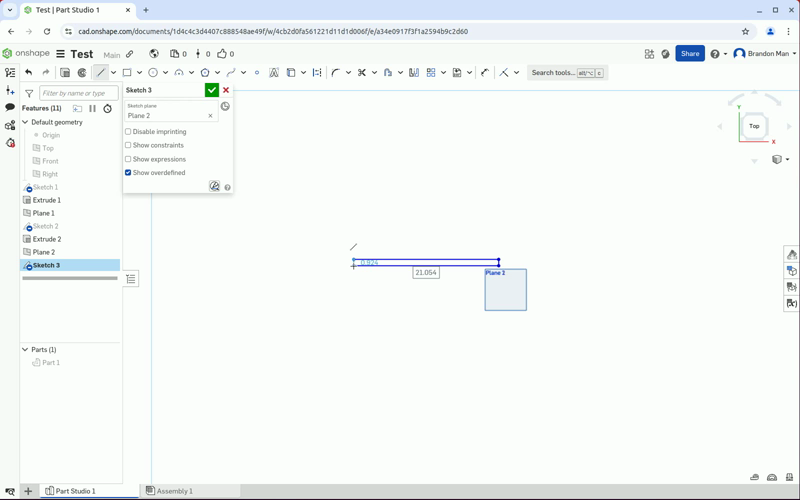
scroll(6)
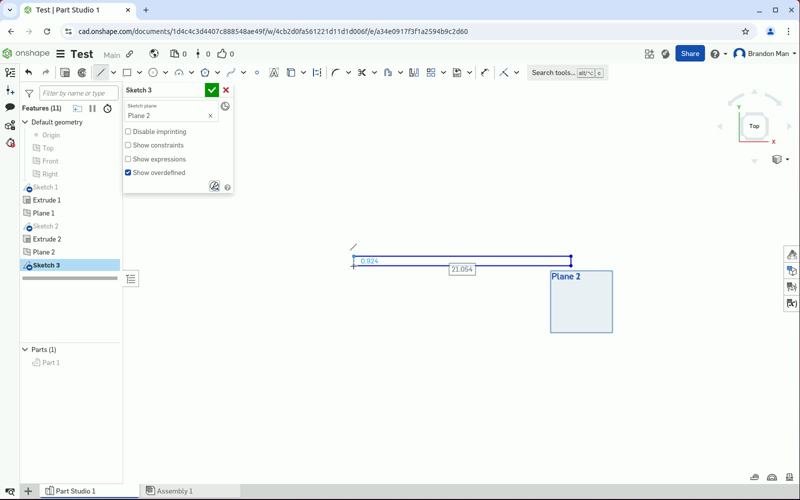
scroll(6)
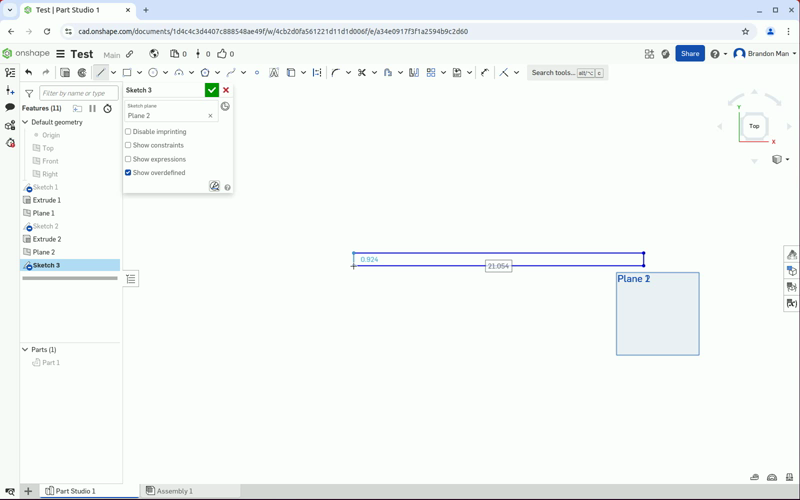
scroll(6)
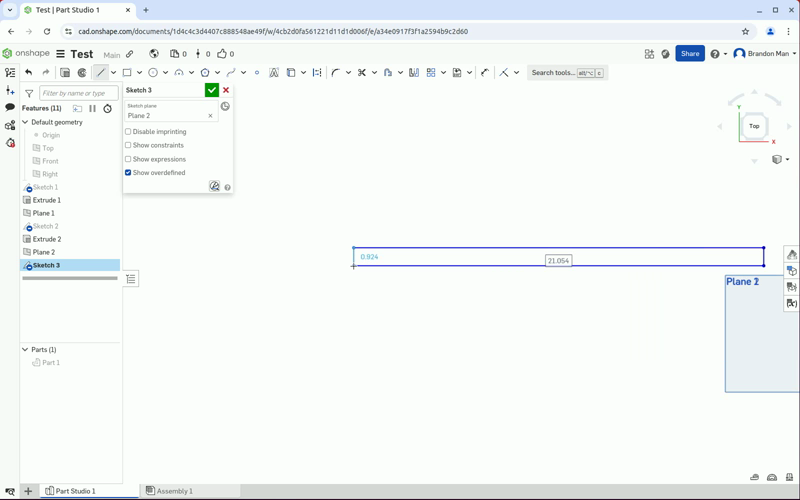
scroll(6)
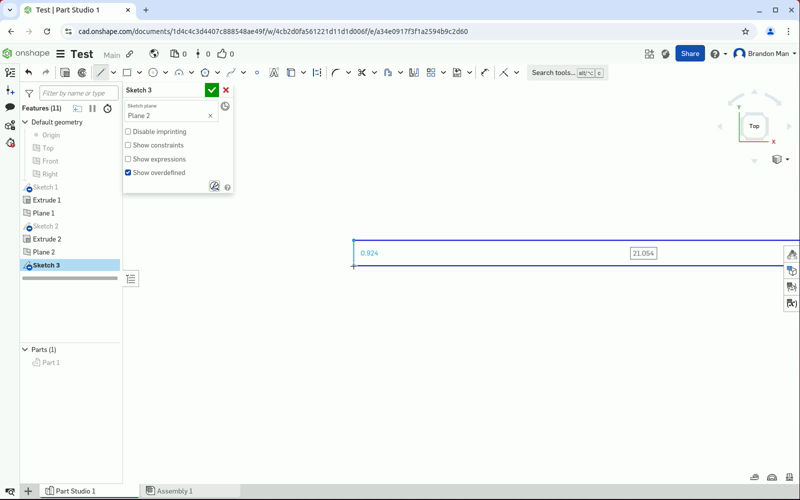
scroll(6)
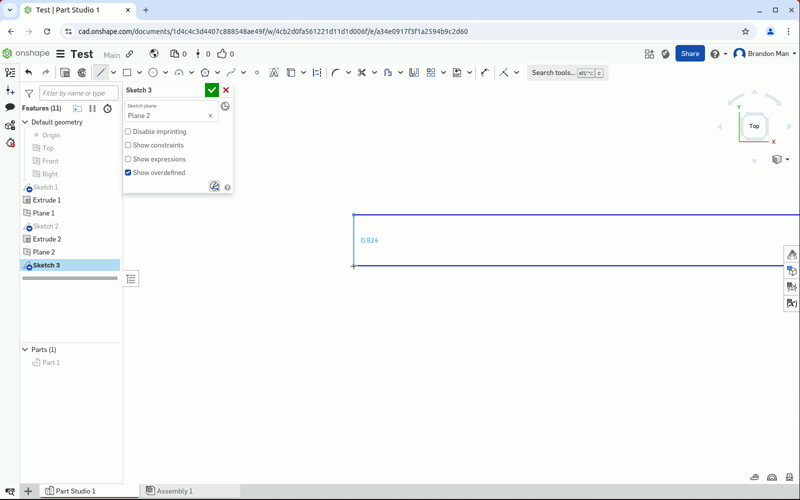
key_up(shift)
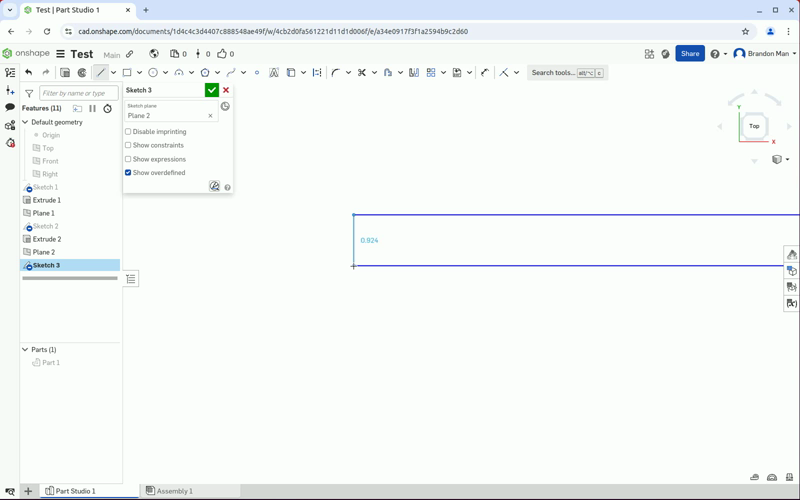
click(353, 265)
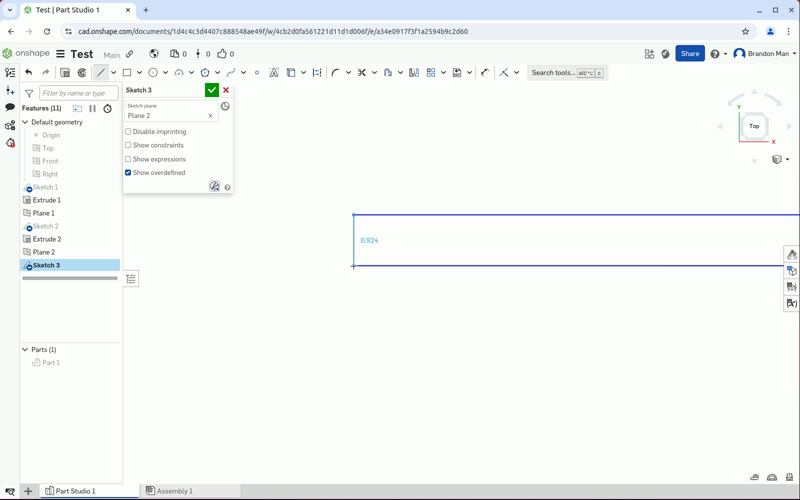
scroll(-6)
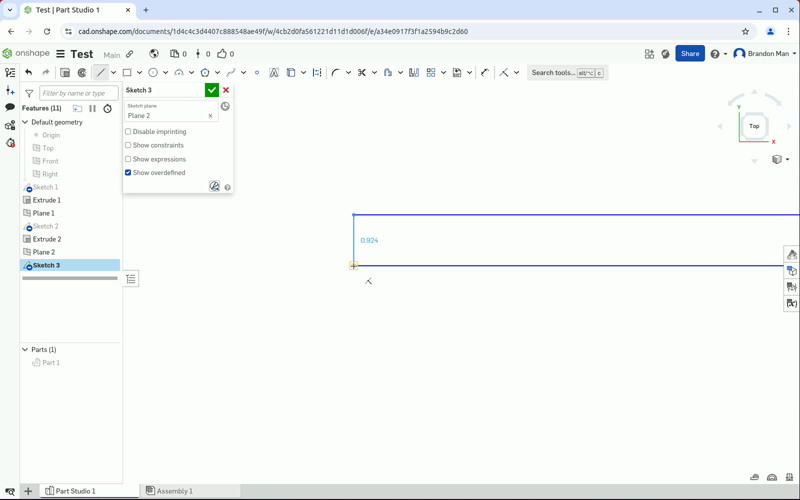
scroll(-6)
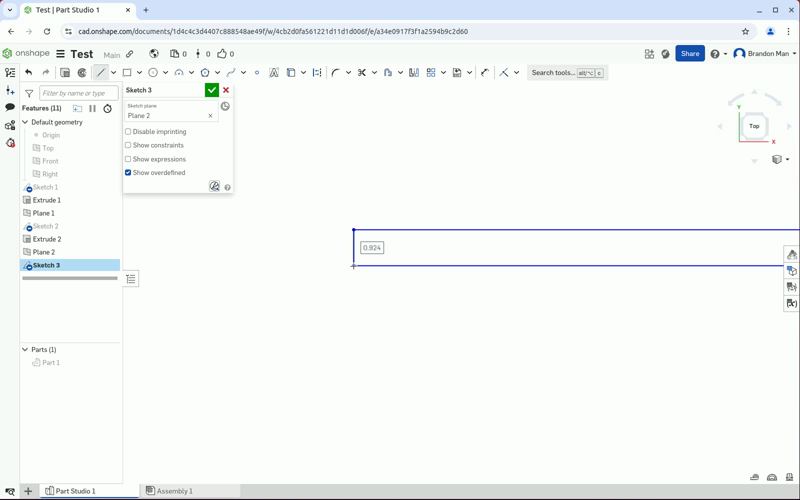
scroll(-6)
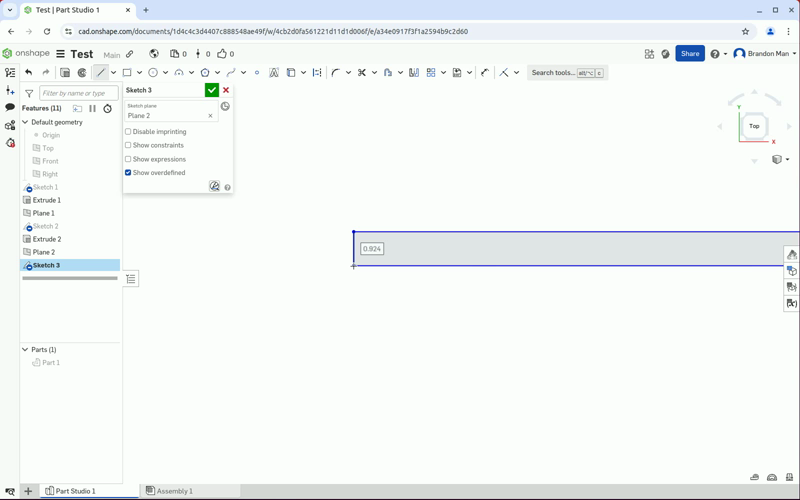
scroll(-6)
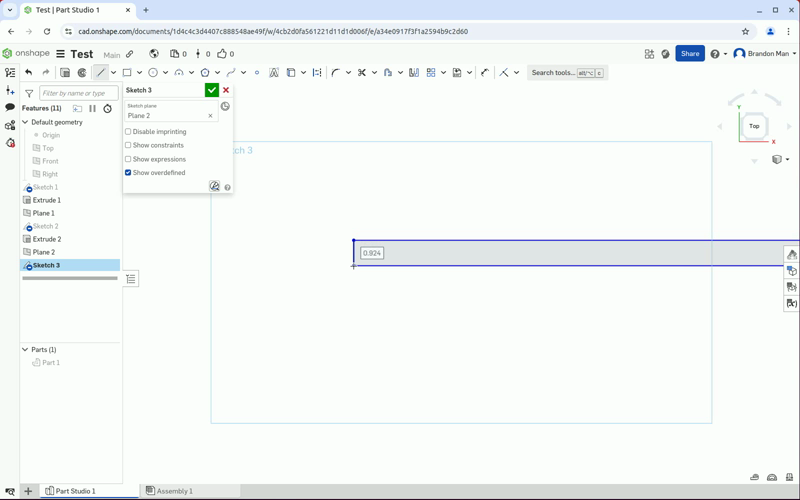
scroll(-6)
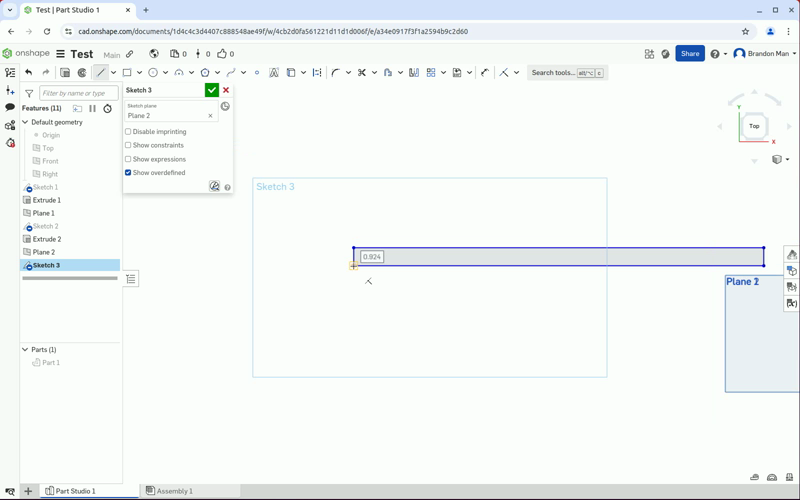
scroll(-6)
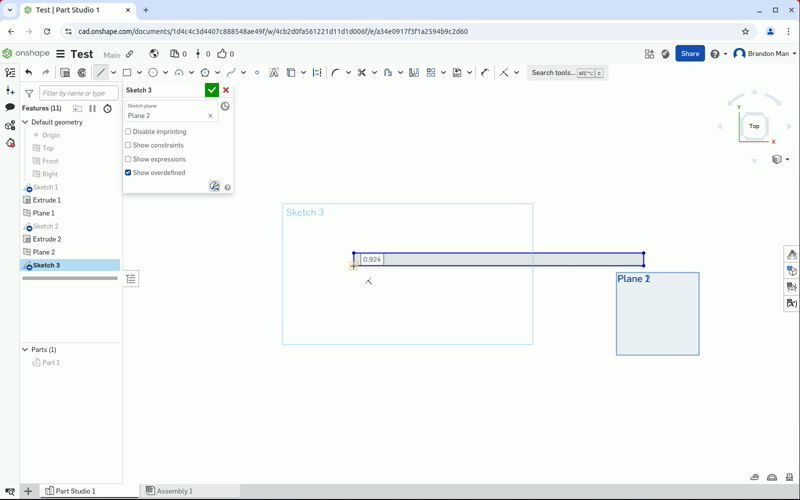
scroll(-6)
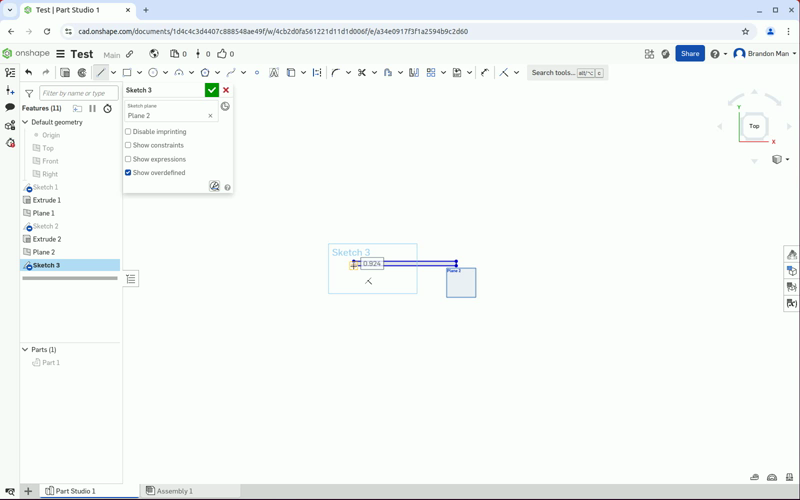
key(esc)
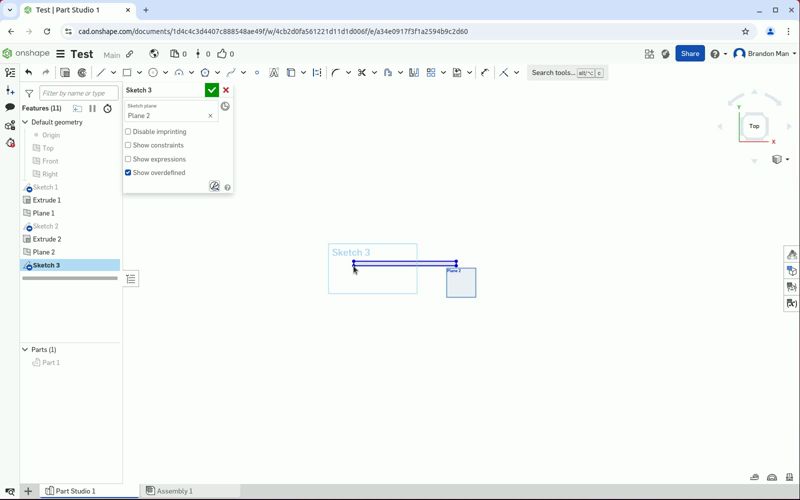
mouse_move(411, 264)
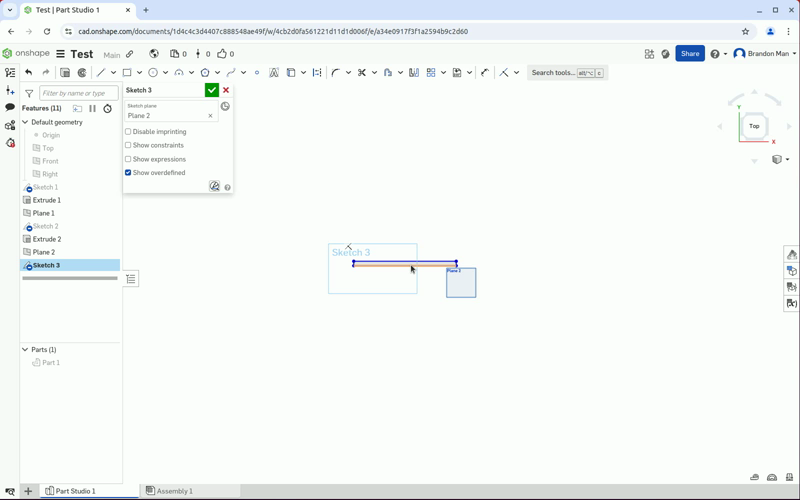
scroll(6)
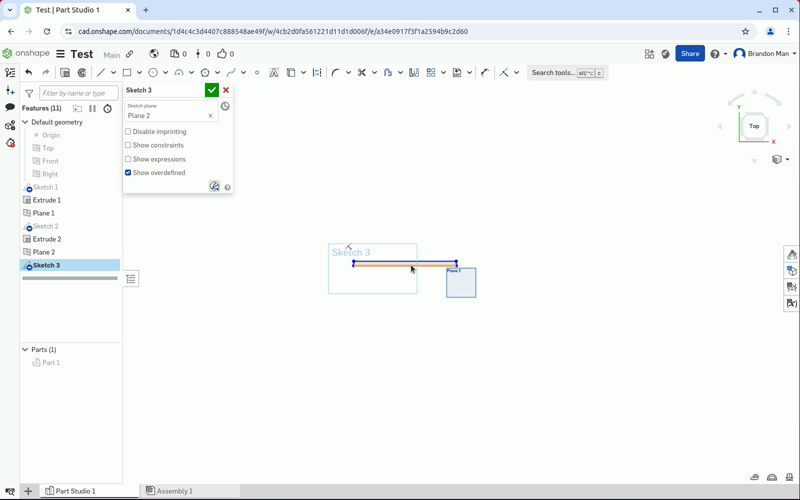
scroll(6)
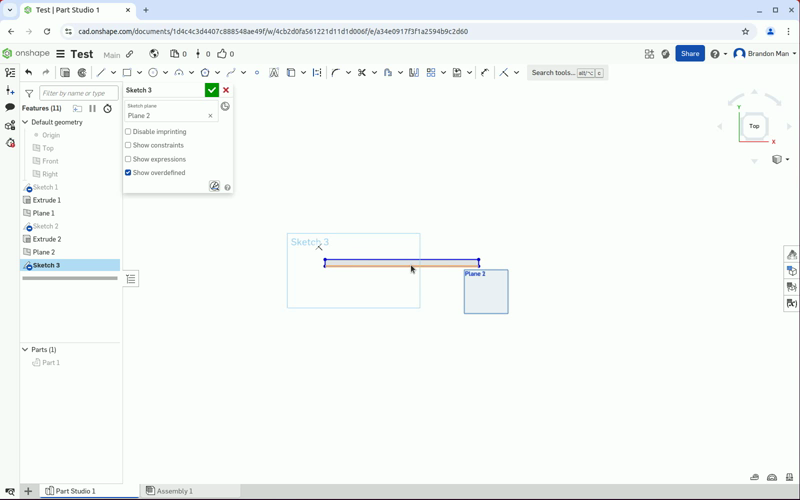
scroll(6)
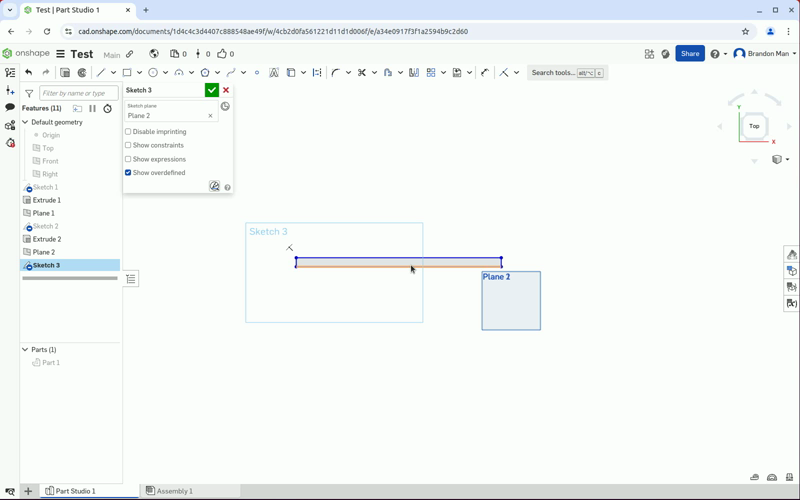
scroll(6)
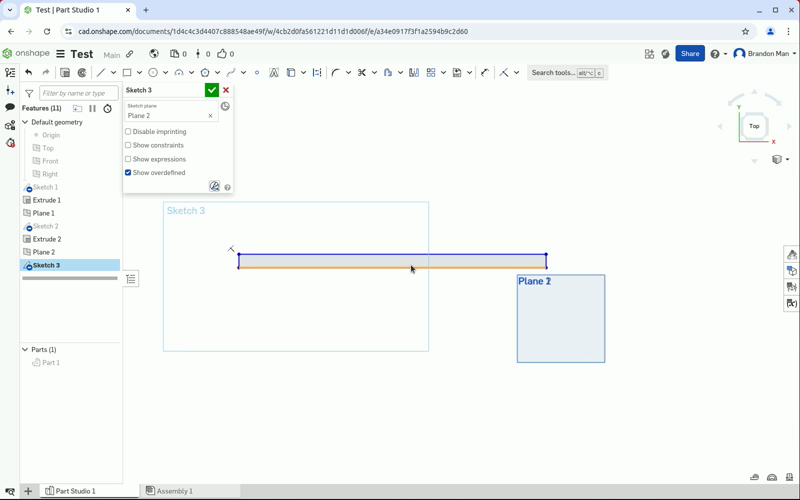
scroll(6)
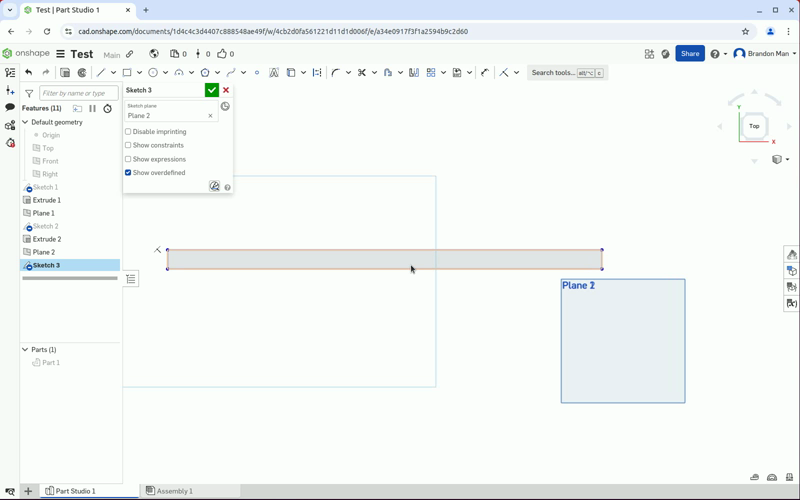
scroll(6)
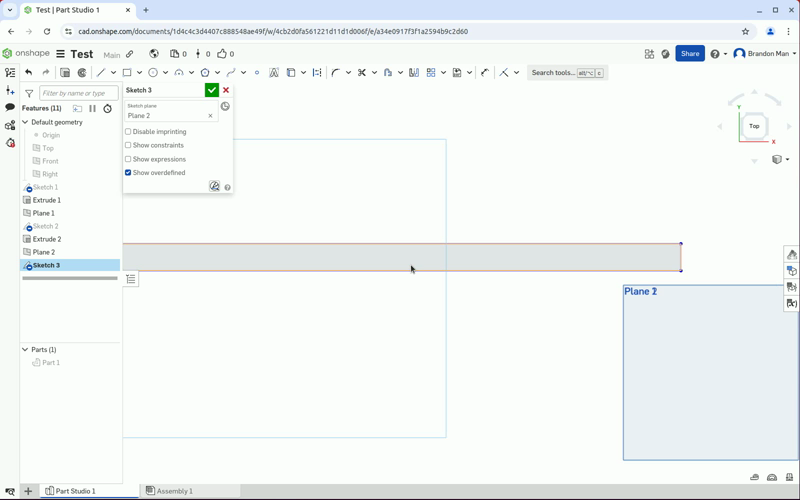
scroll(6)
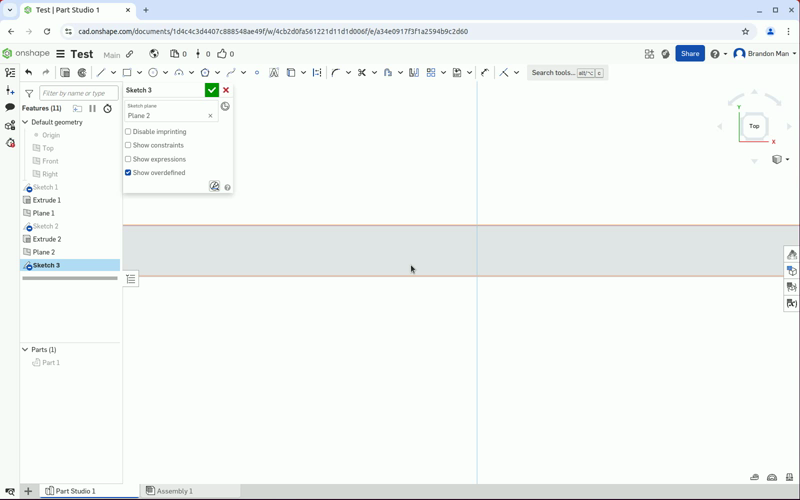
click(411, 264)
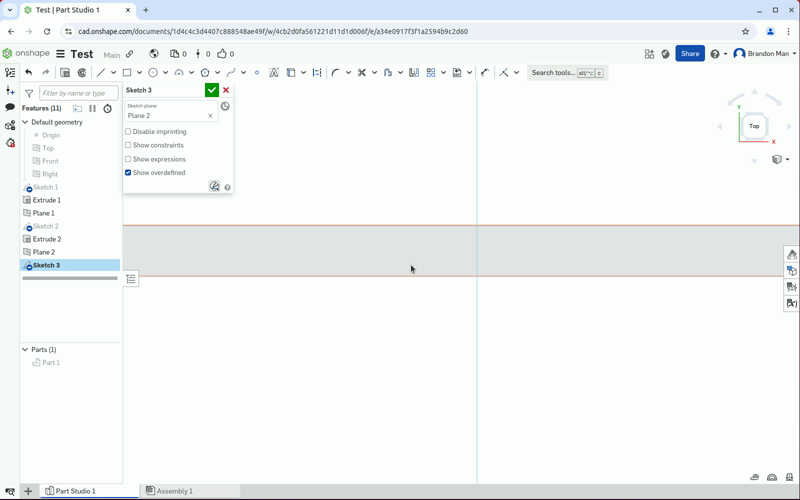
scroll(-6)
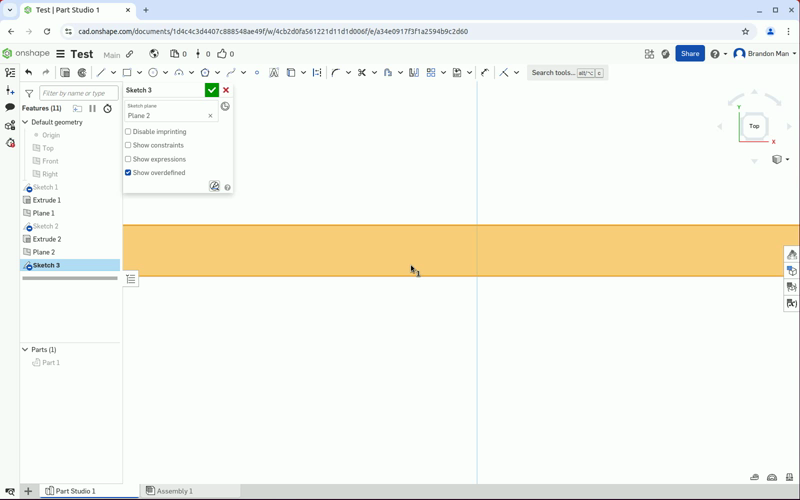
scroll(-6)
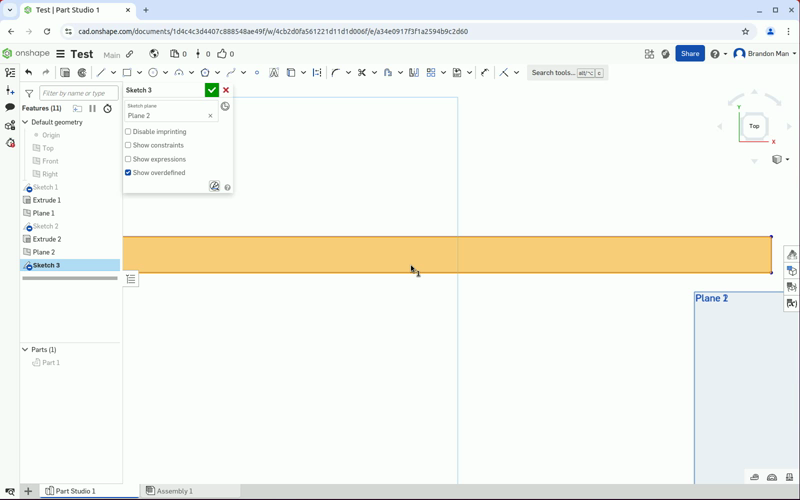
scroll(-6)
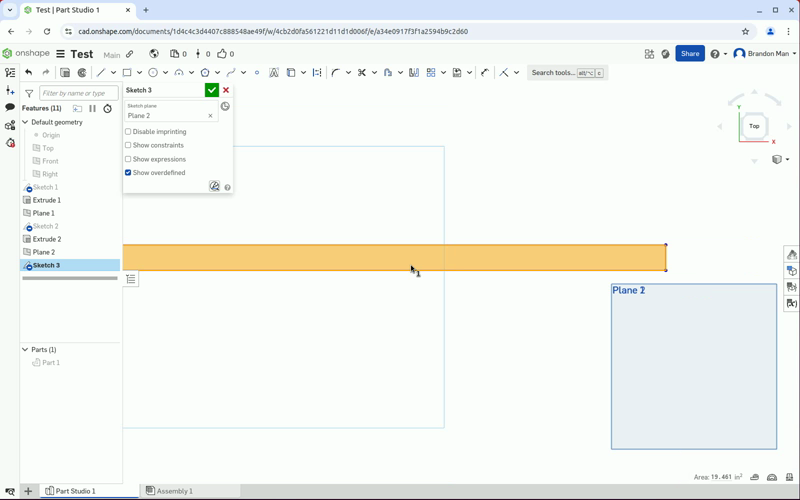
scroll(-6)
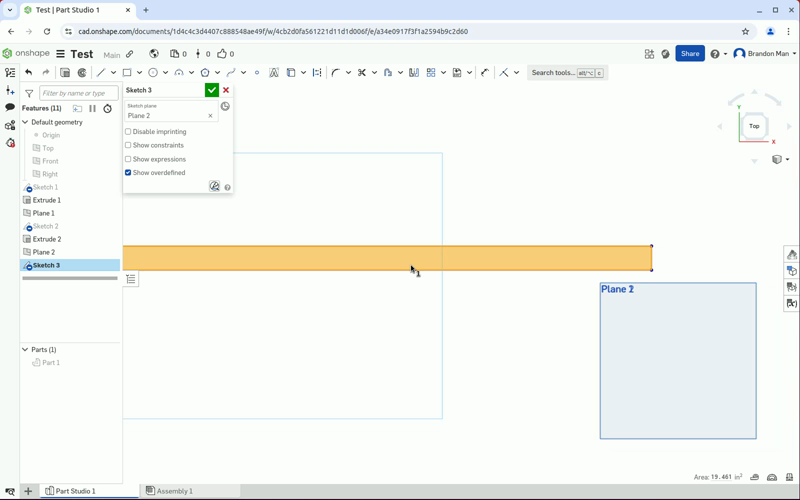
scroll(-6)
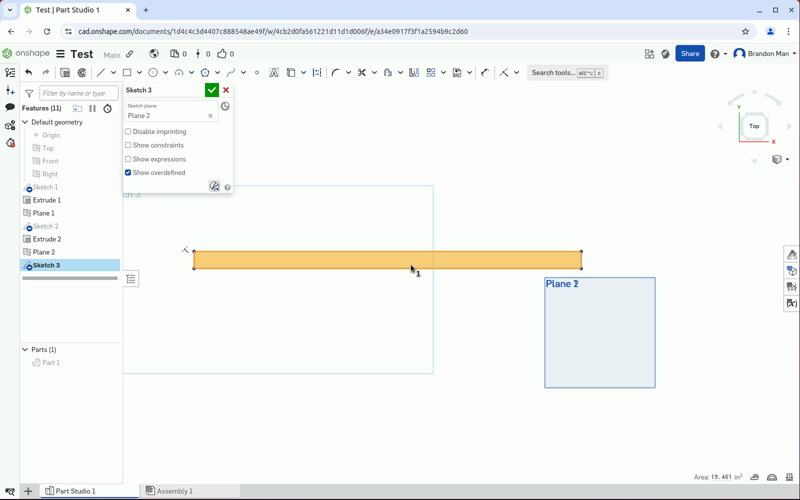
scroll(-6)
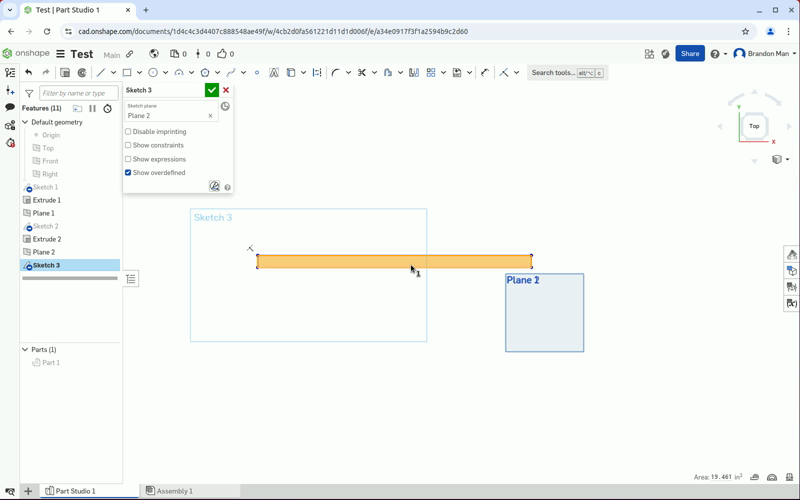
scroll(-6)
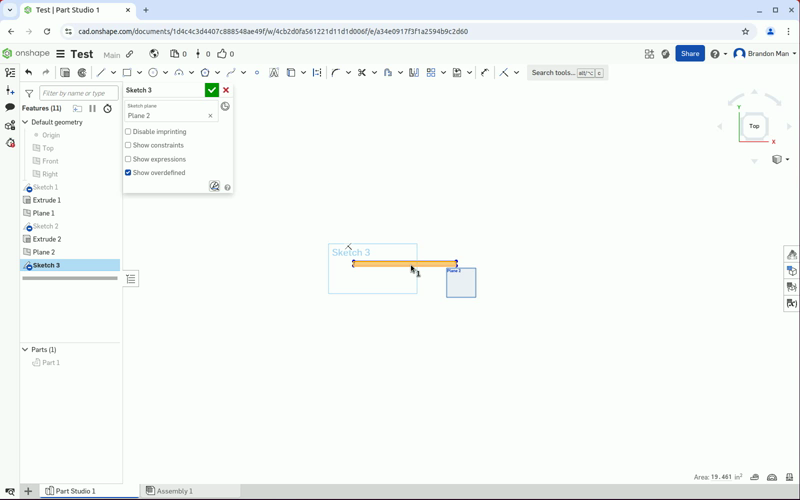
mouse_move(73, 352)
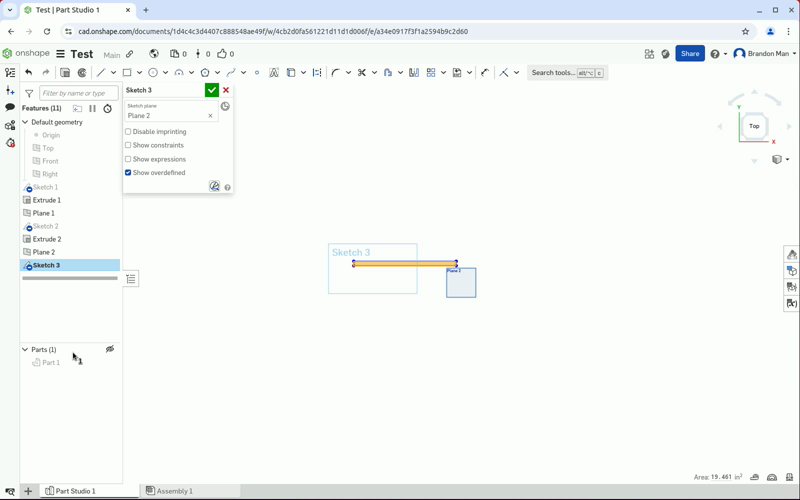
key(shift+y)
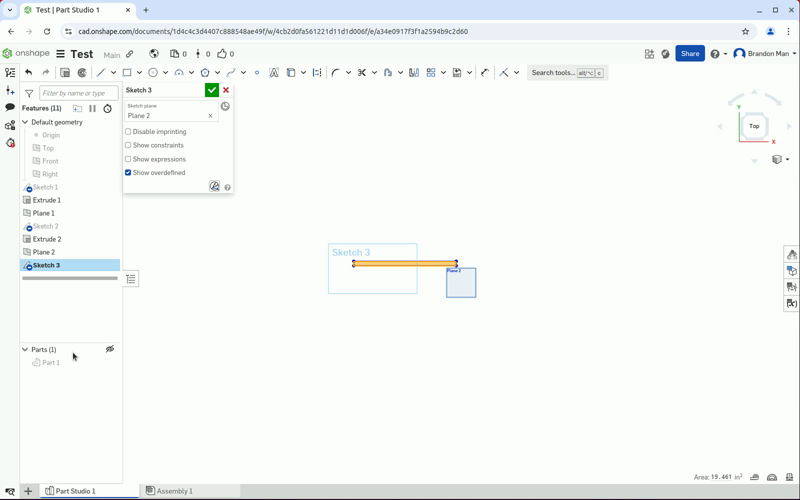
key(shift+e)
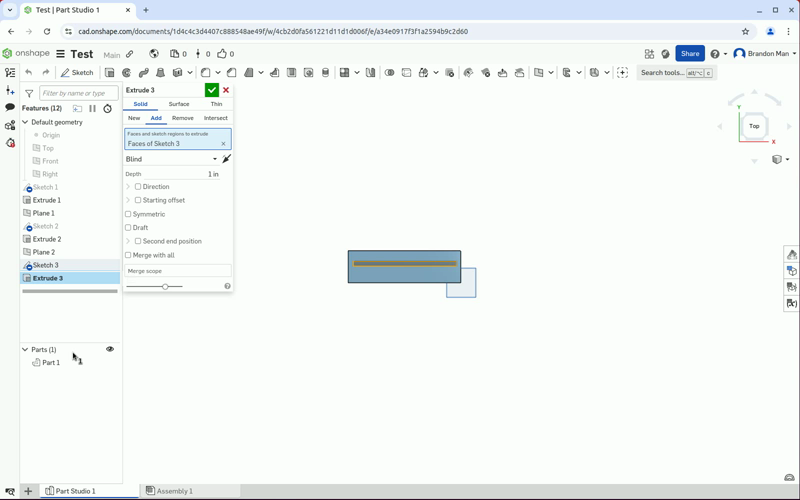
mouse_move(143, 106)
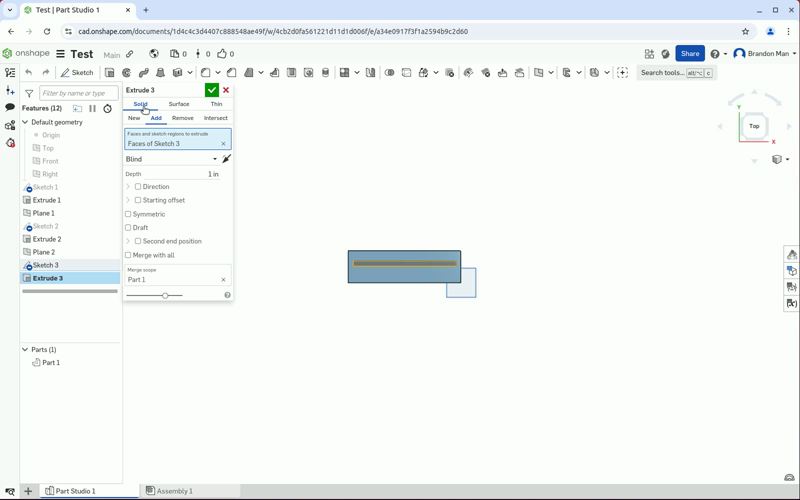
click(143, 106)
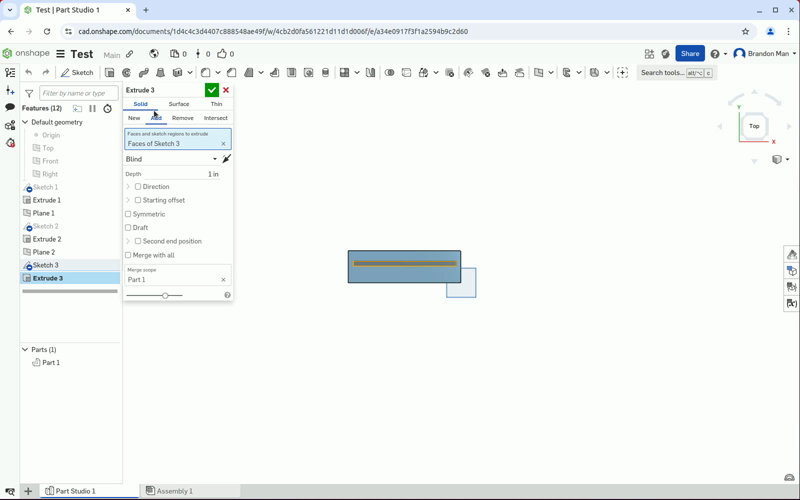
mouse_move(186, 120)
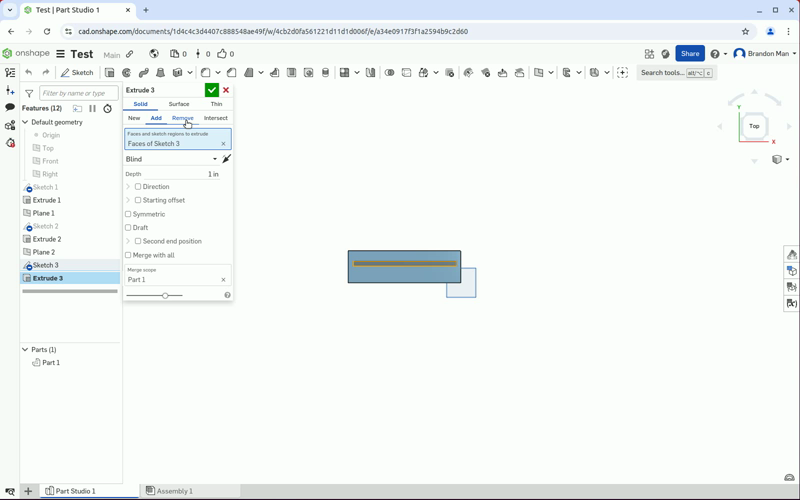
click(186, 120)
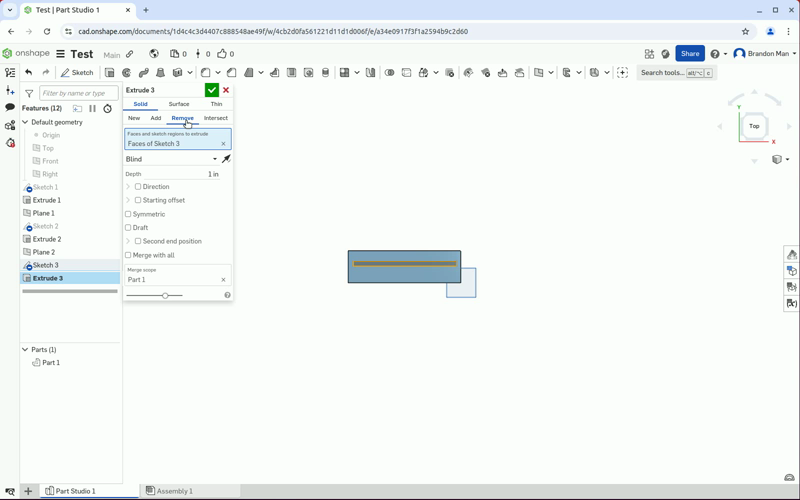
key(tab, 4)
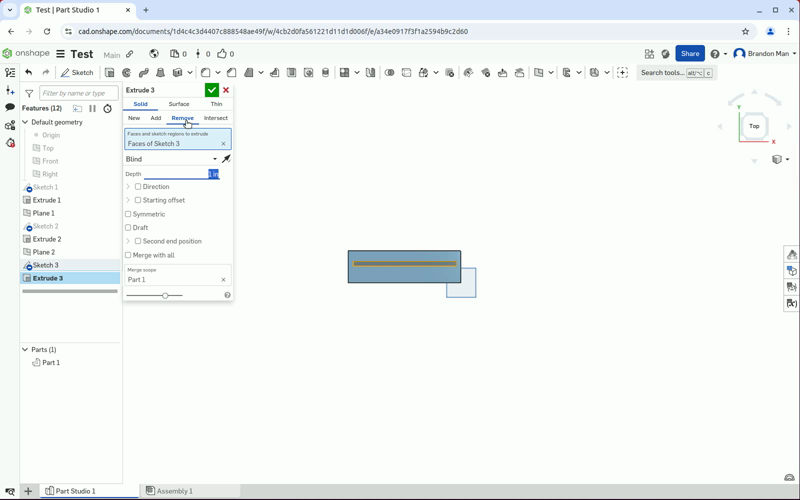
text(0.241)
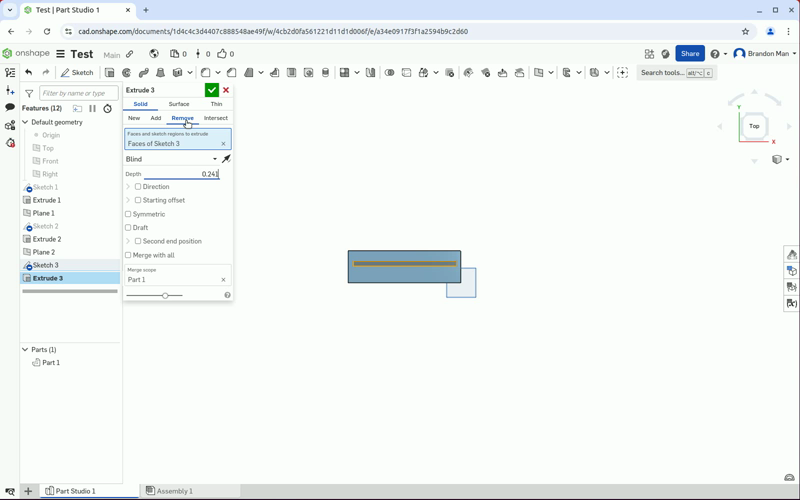
key(tab, 6)
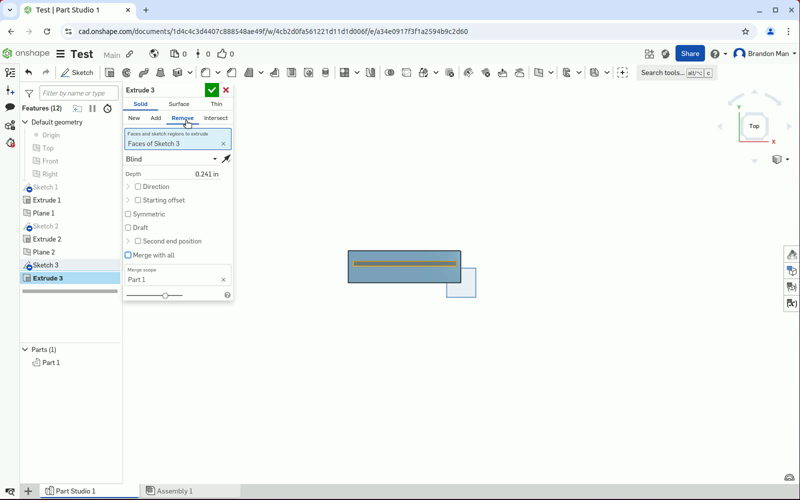
key(space)
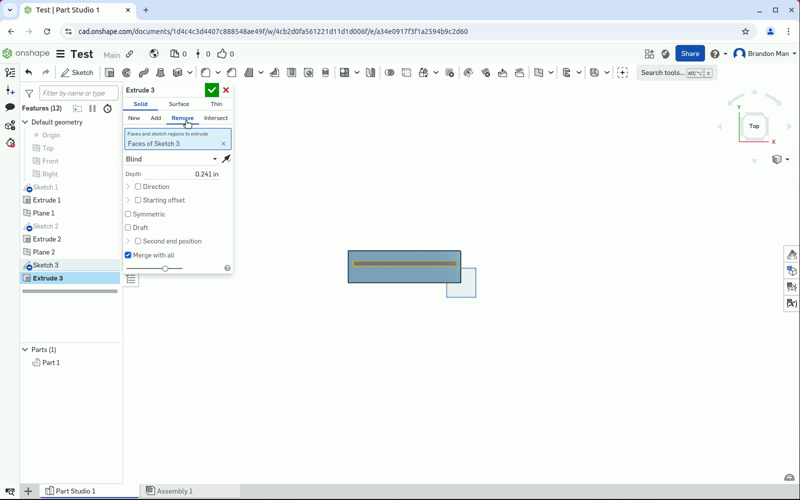
key(enter)
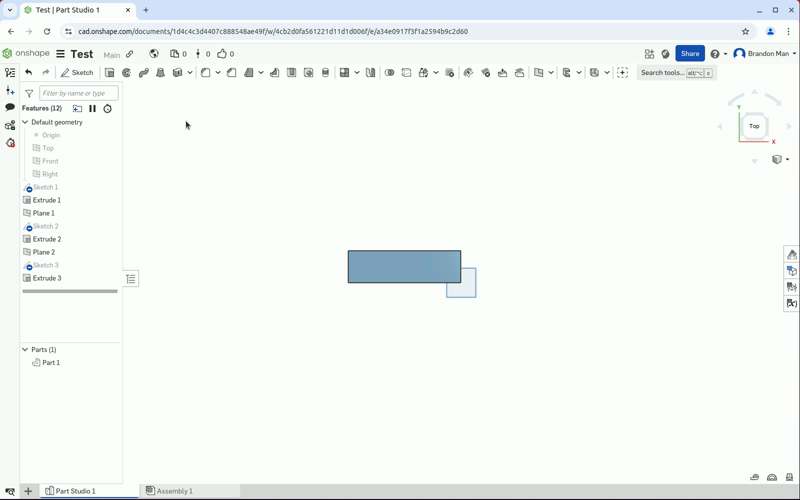
key(shift+h)
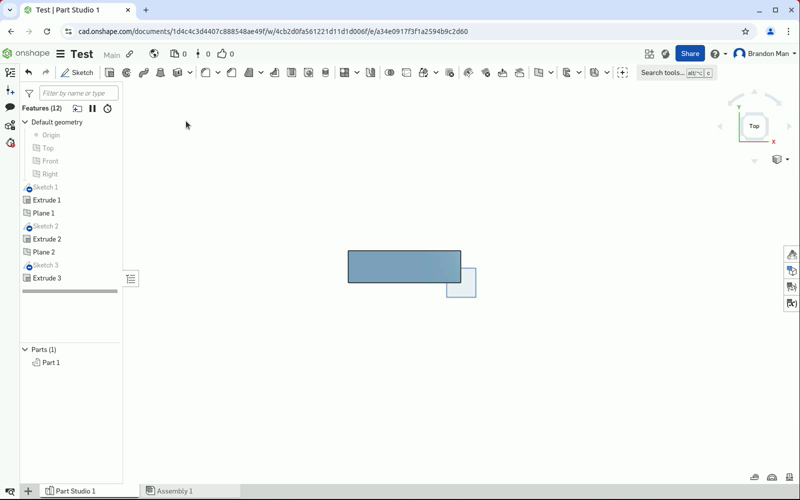
key(shift+h)
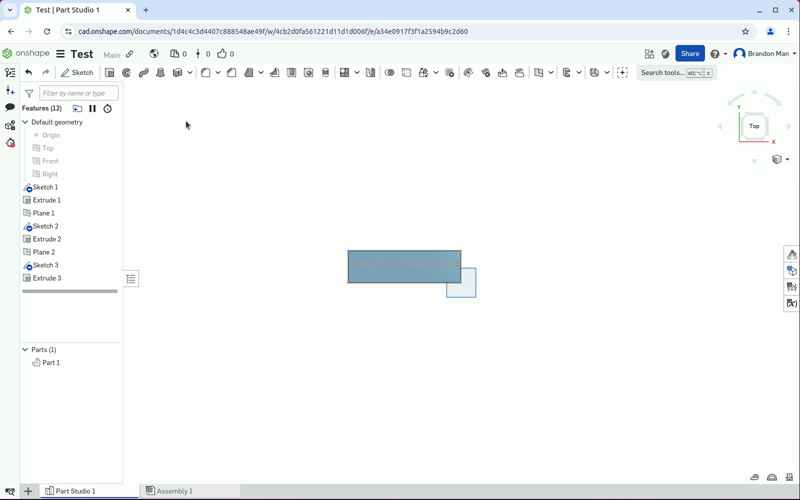
key(shift+7)
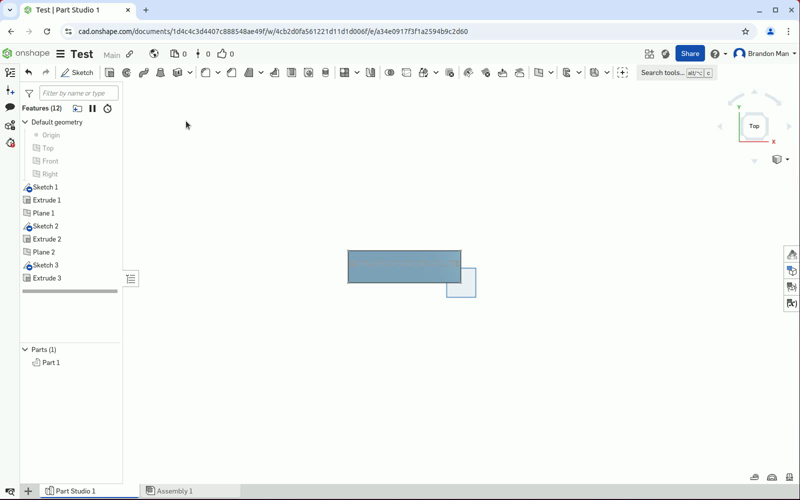
key(up, 3)
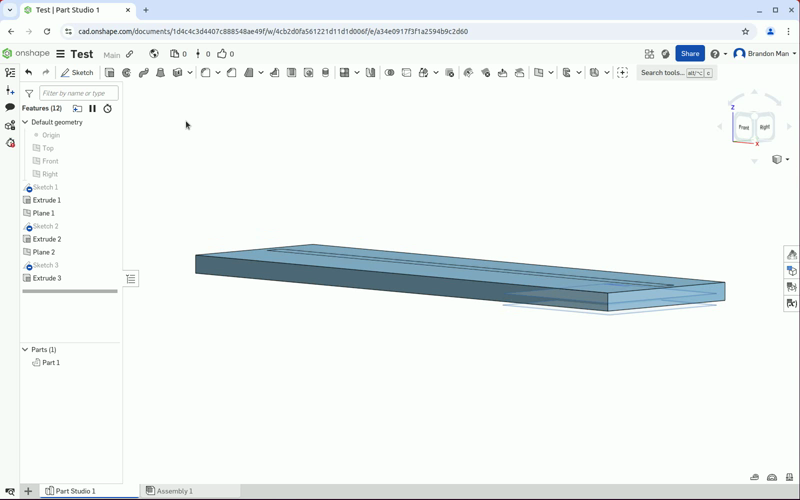
key(left, 3)
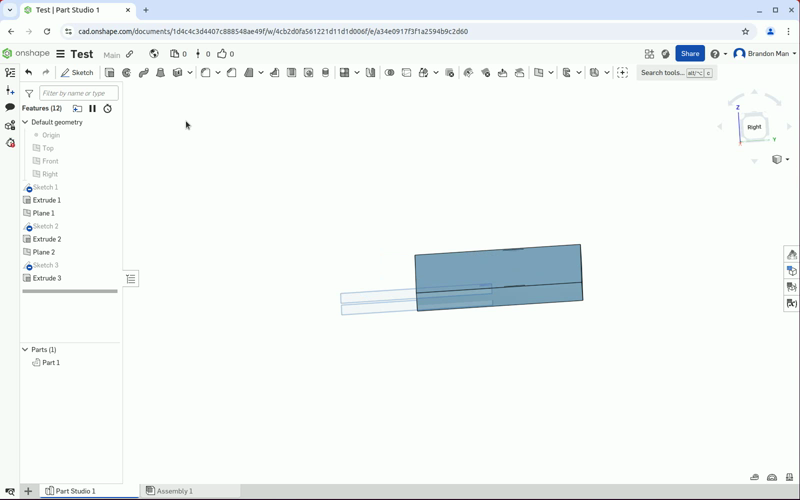
key(right, 3)
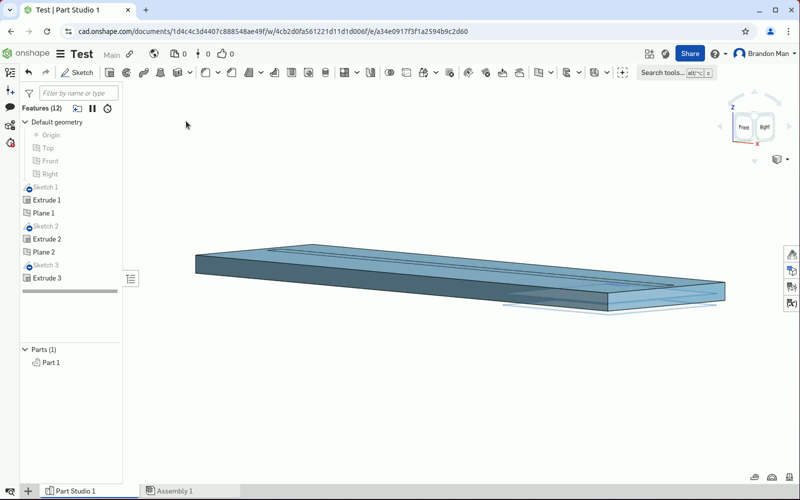
key(down, 3)
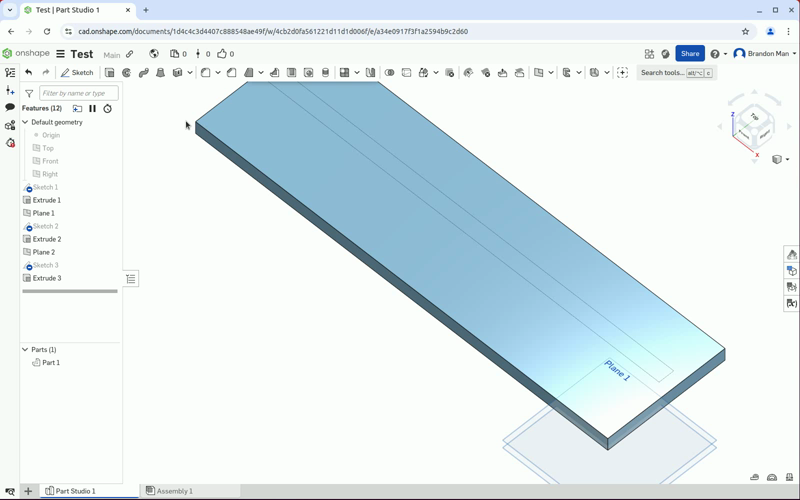
mouse_move(73, 189)
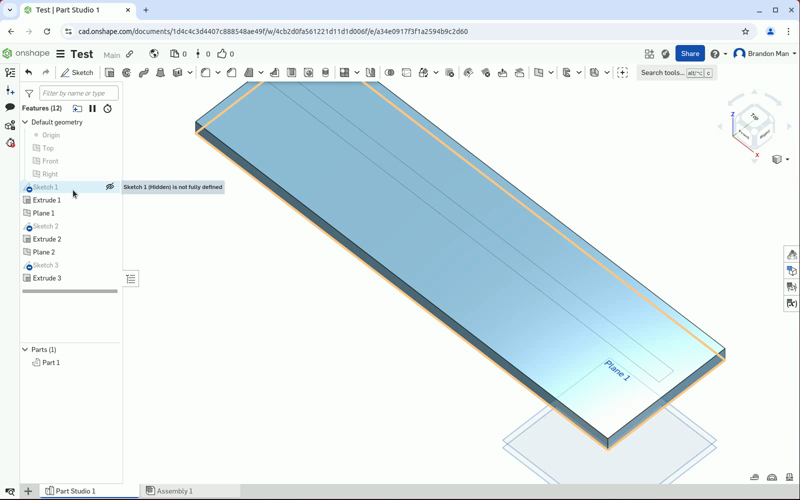
click(73, 189)